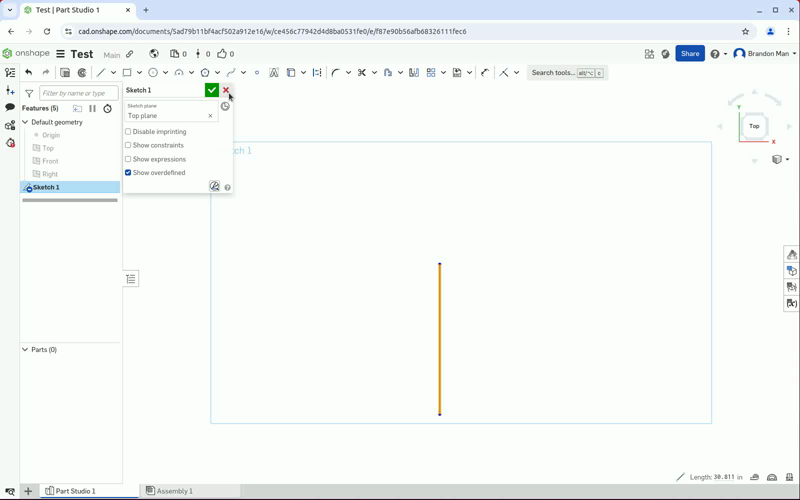
key(shift+h)
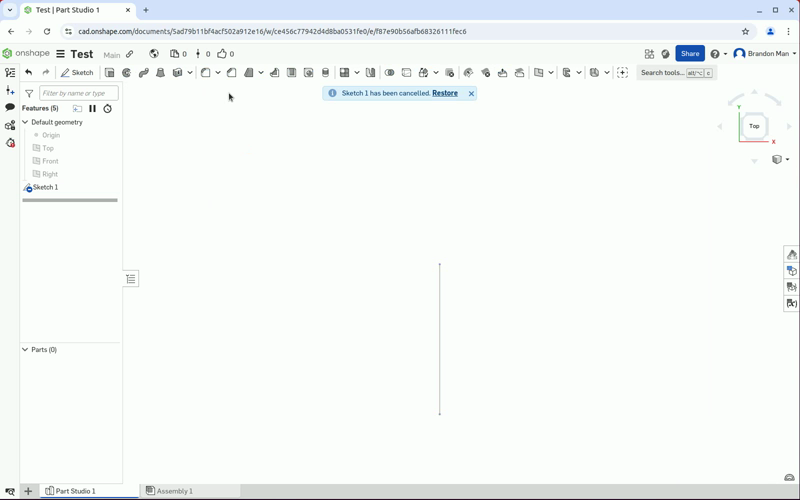
mouse_move(73, 352)
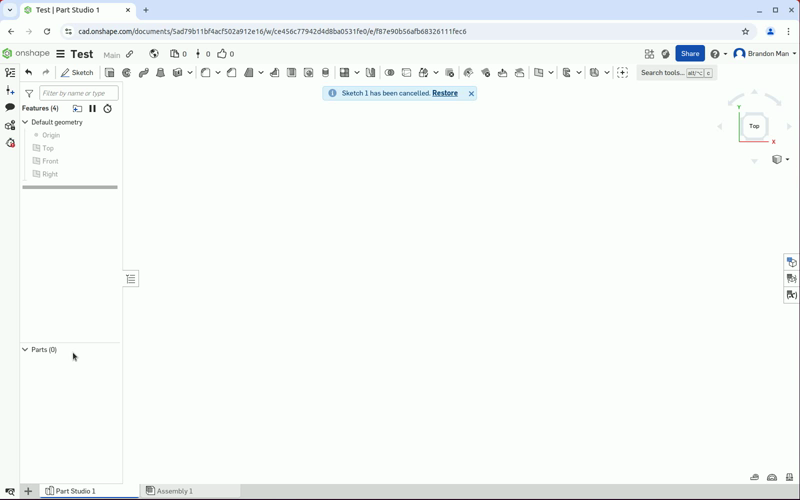
key(y)
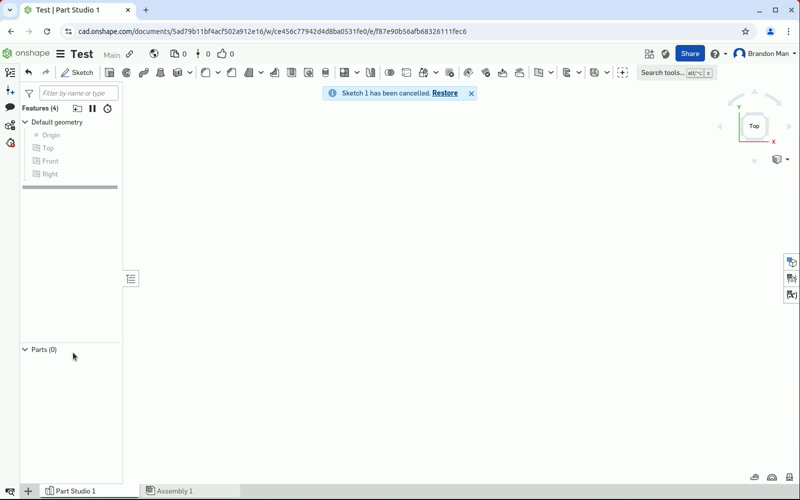
key(shift+p)
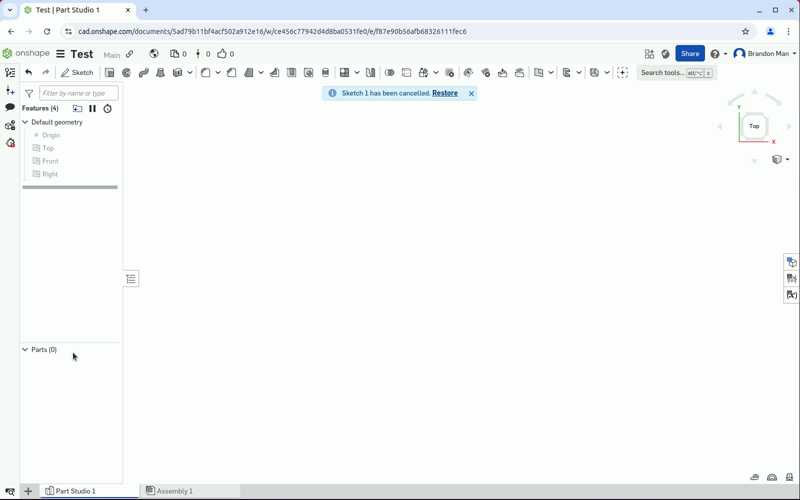
key(space)
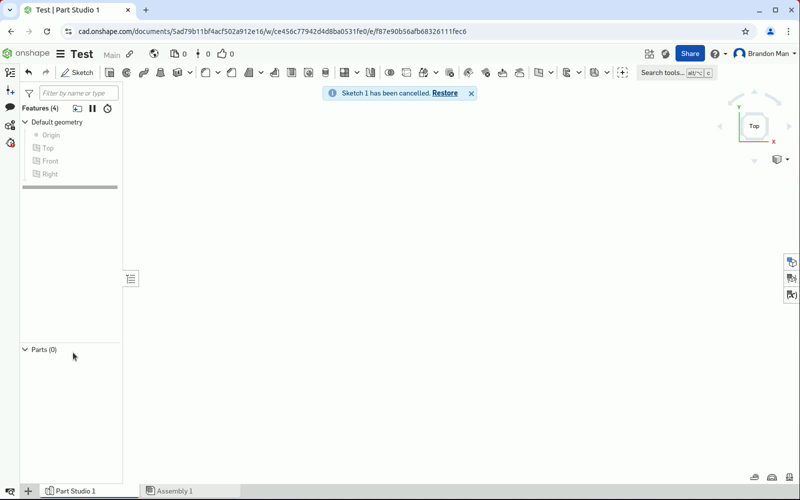
key_down(shift)
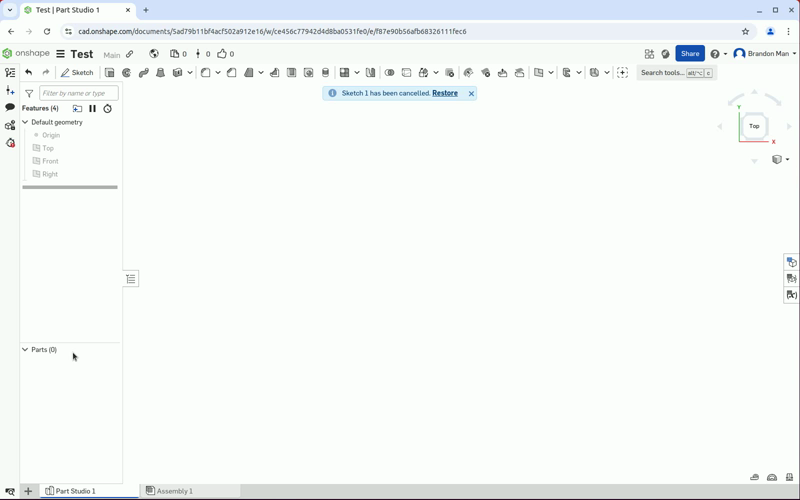
key(up)
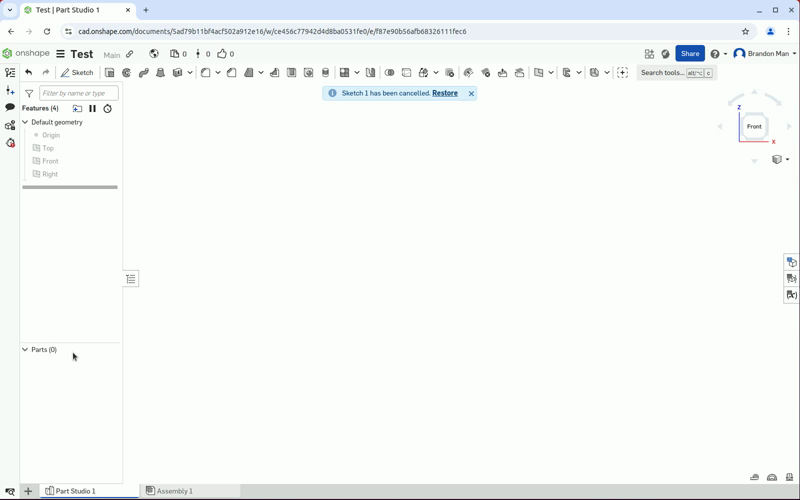
key_up(shift)
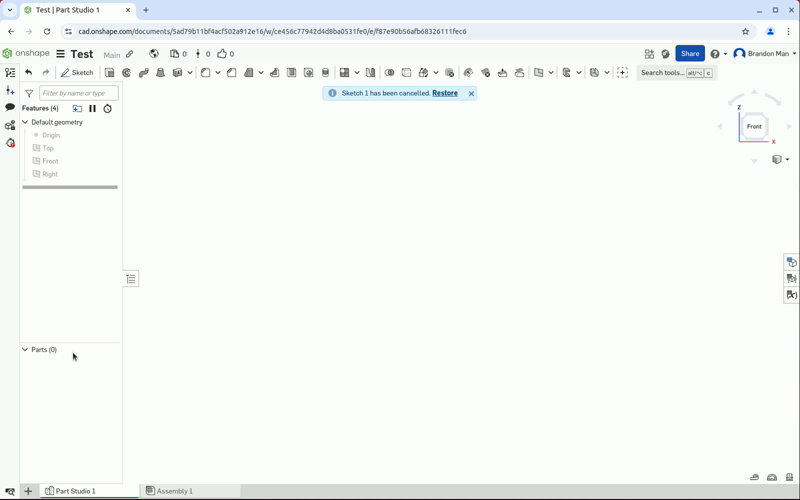
mouse_move(73, 352)
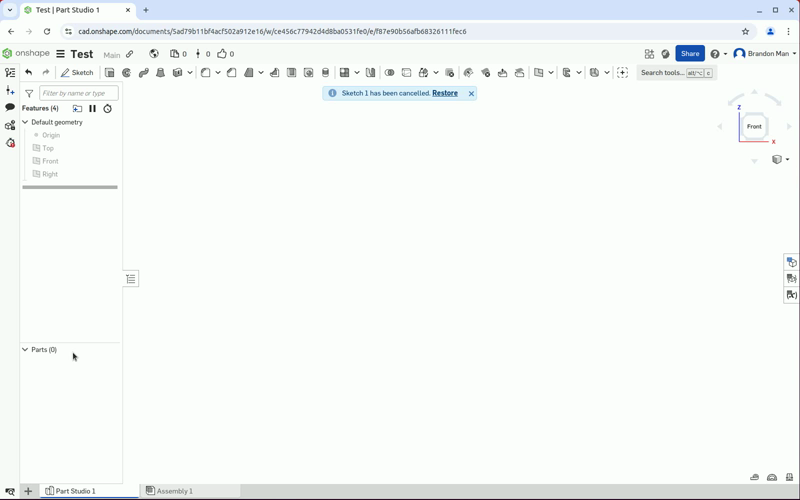
key(shift+y)
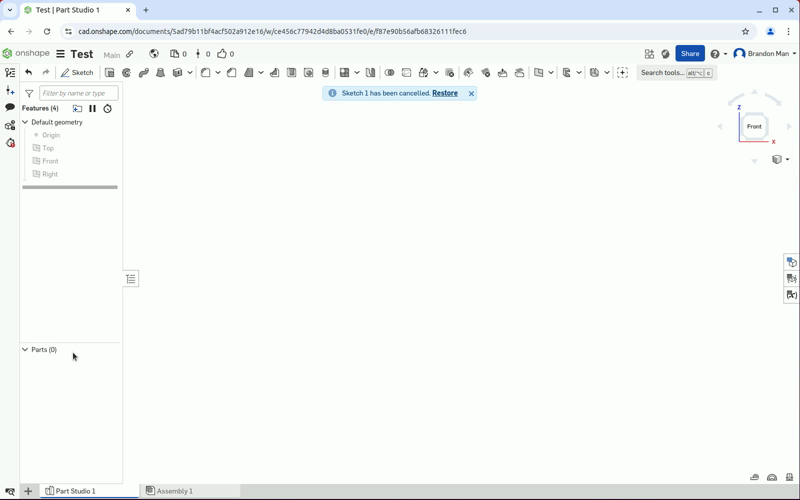
key(shift+s)
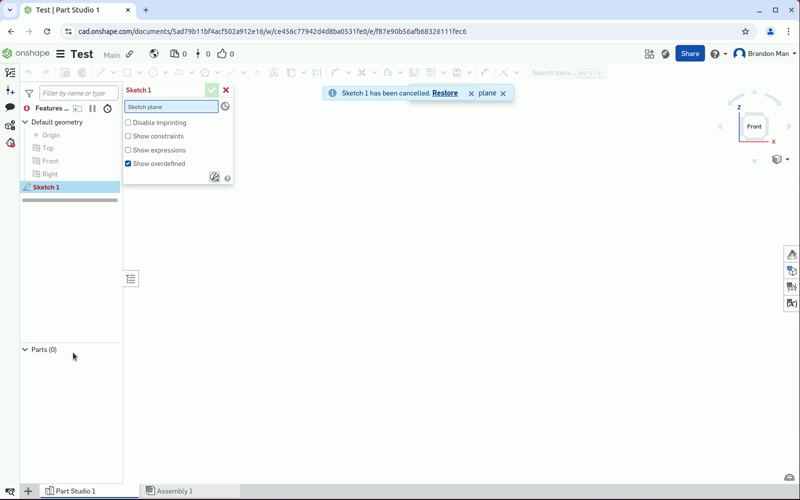
mouse_move(73, 163)
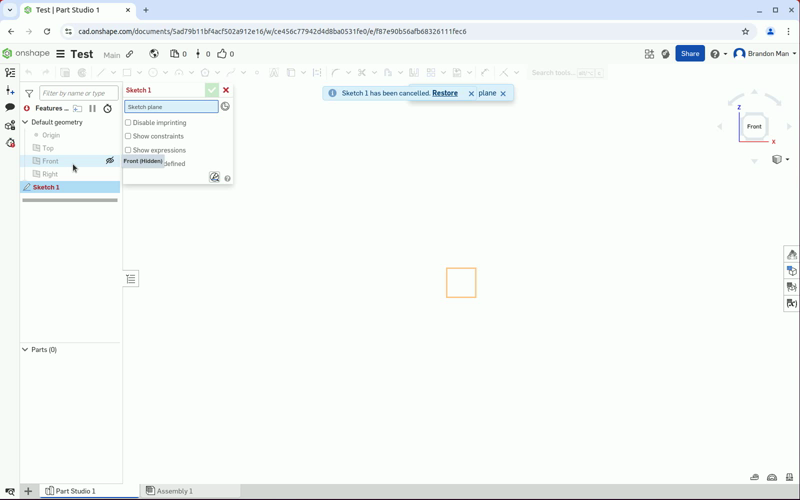
click(73, 163)
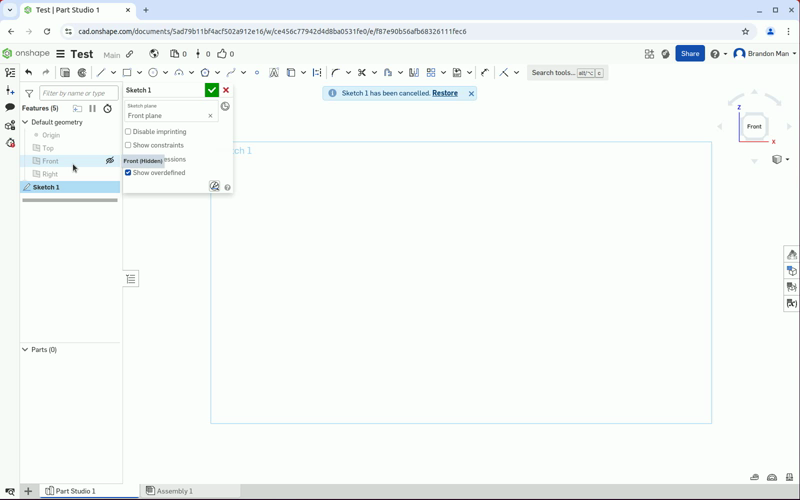
mouse_move(73, 352)
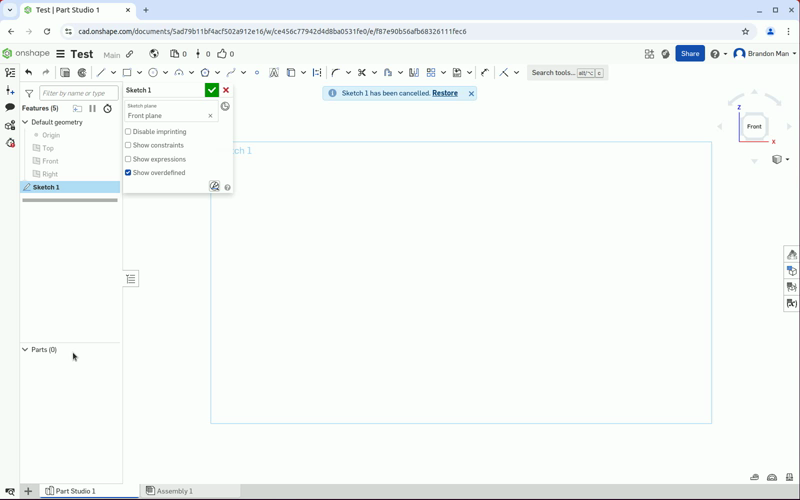
key(y)
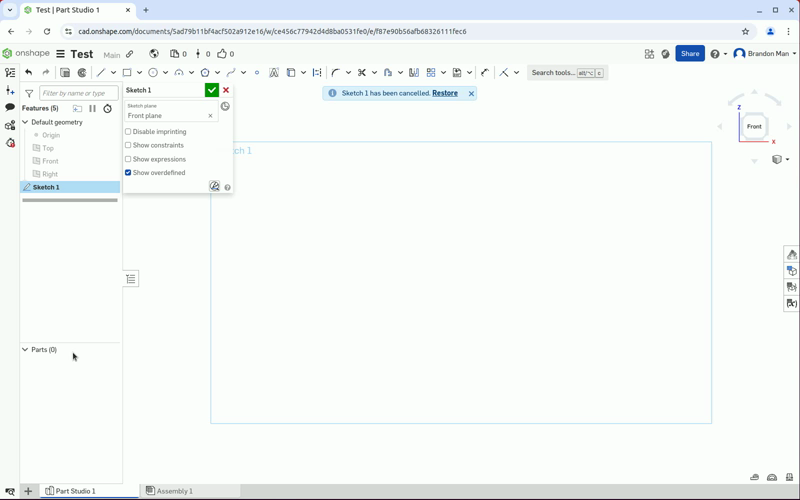
key(l)
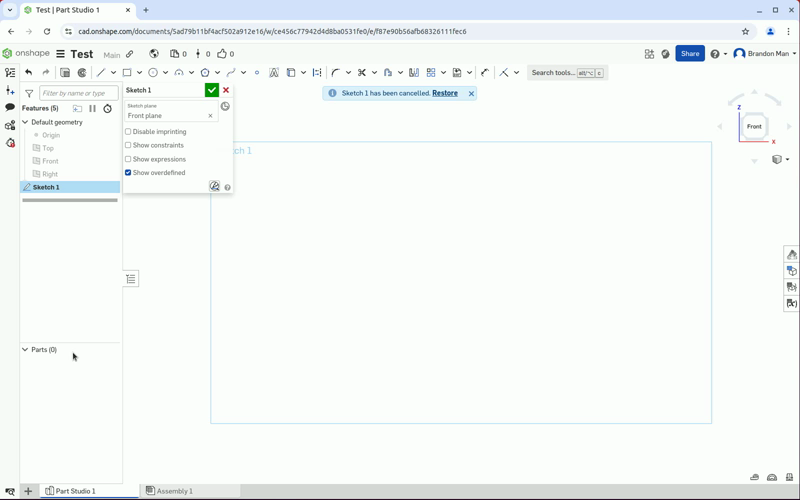
key_down(shift)
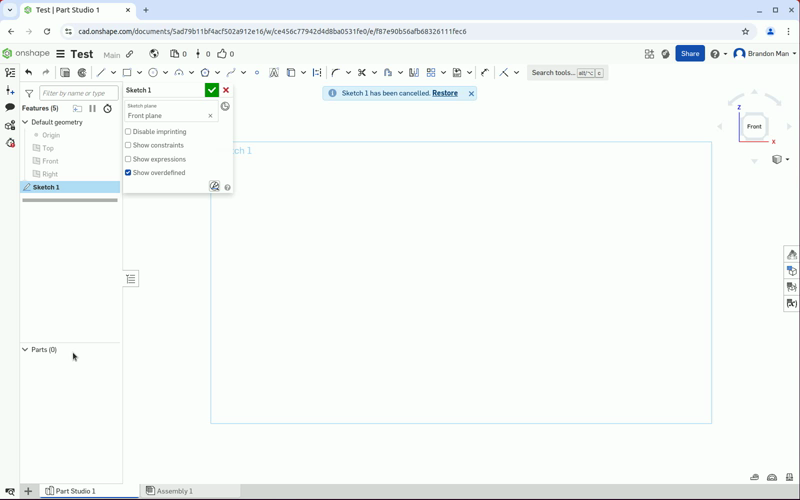
mouse_move(348, 282)
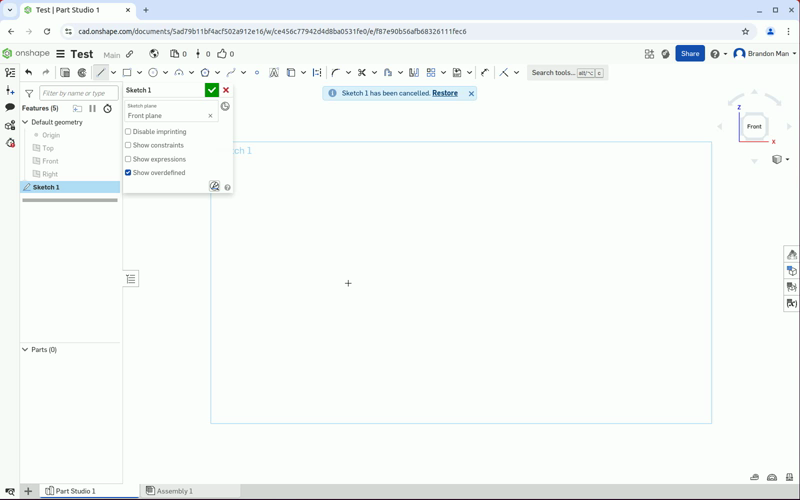
click(348, 282)
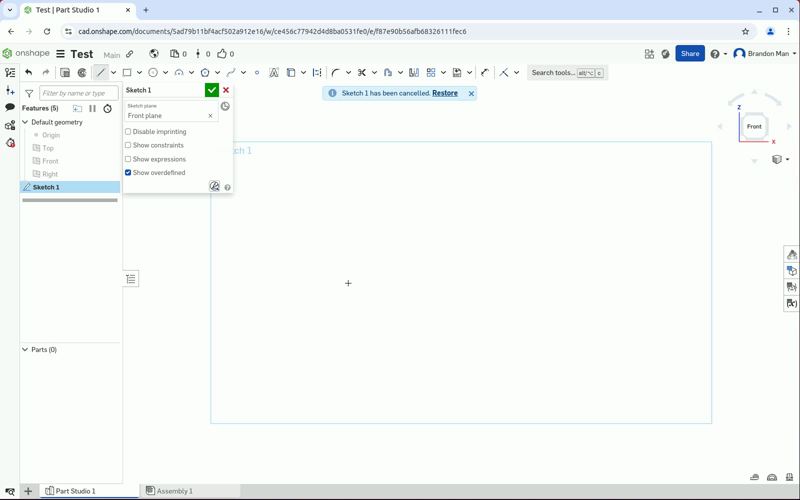
key_up(shift)
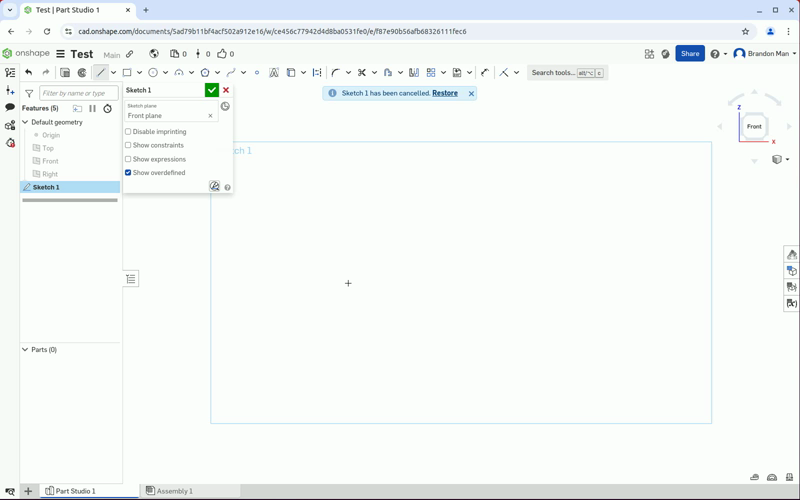
key_down(shift)
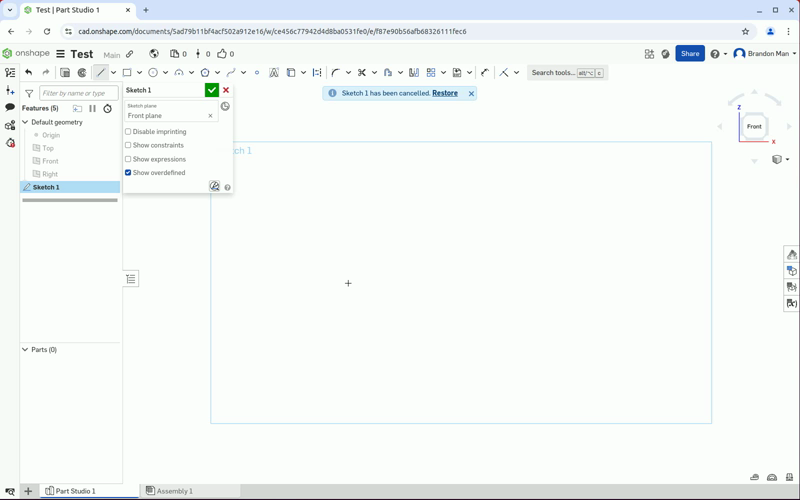
mouse_move(460, 282)
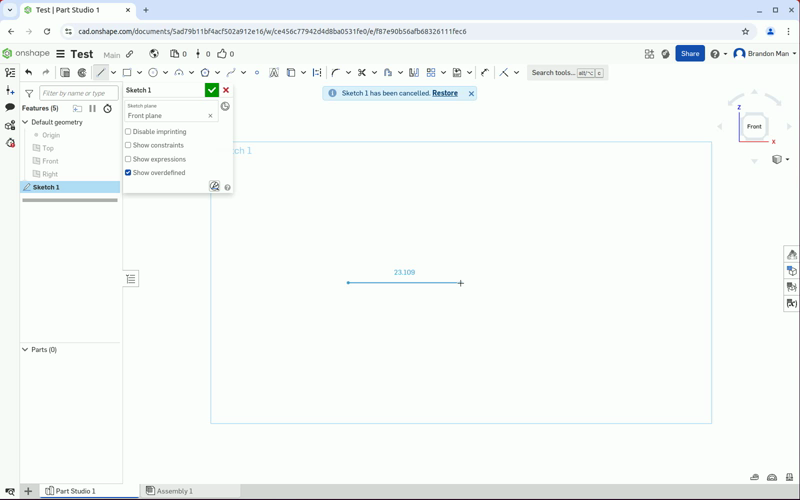
click(460, 282)
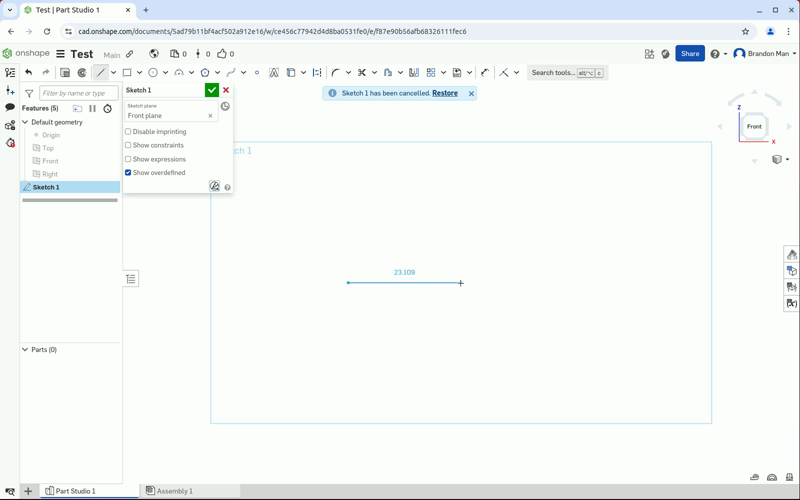
key_up(shift)
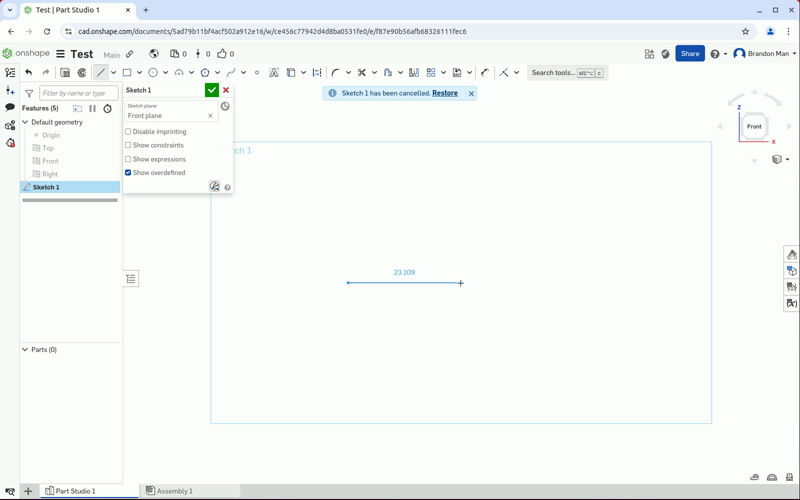
key_down(shift)
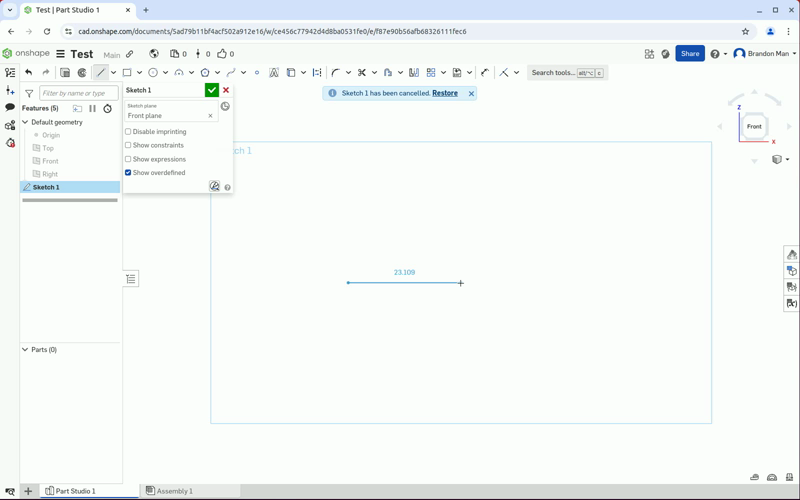
mouse_move(490, 282)
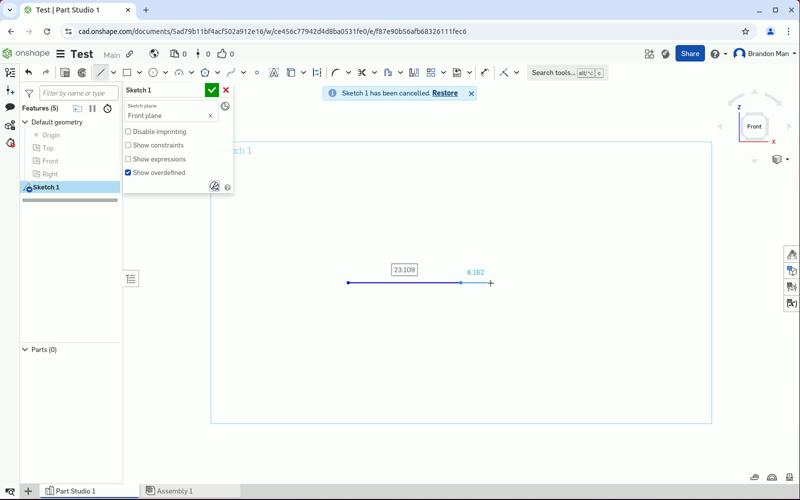
mouse_move(460, 237)
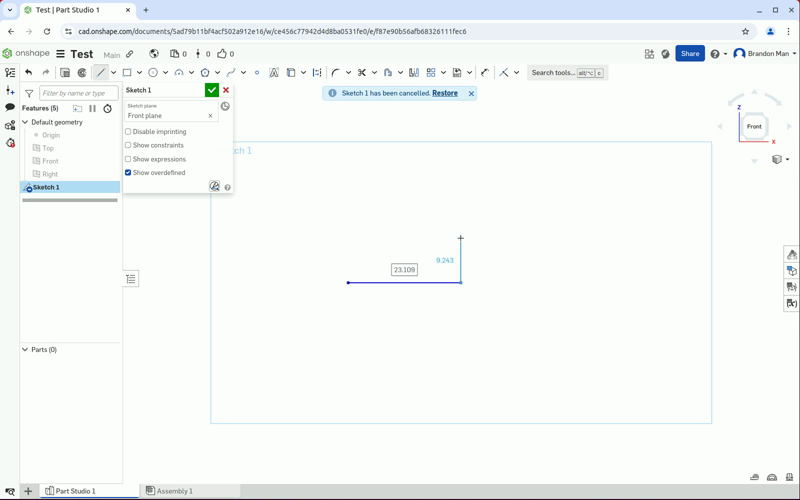
click(460, 237)
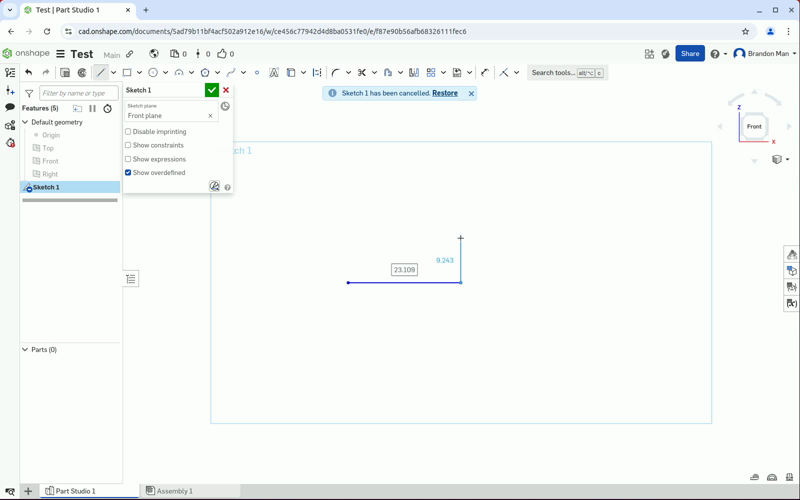
key_up(shift)
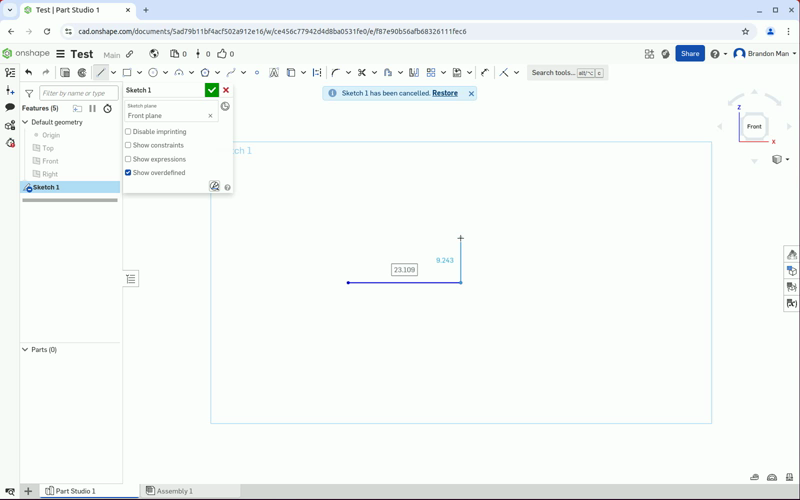
key_down(shift)
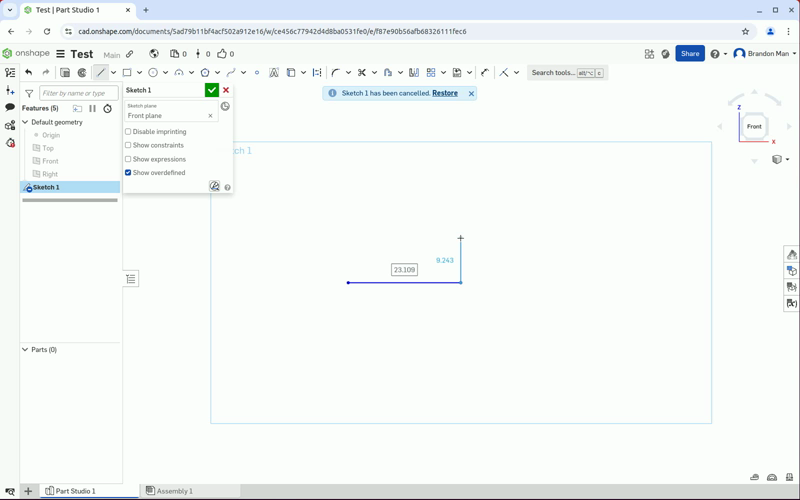
mouse_move(348, 237)
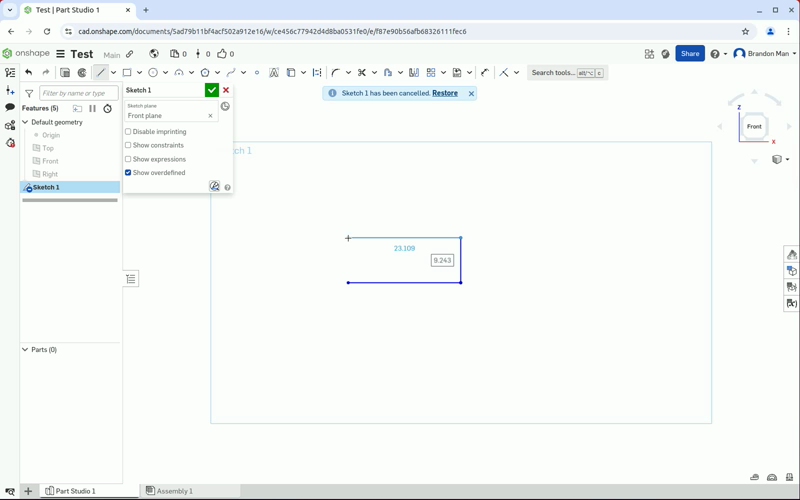
click(348, 237)
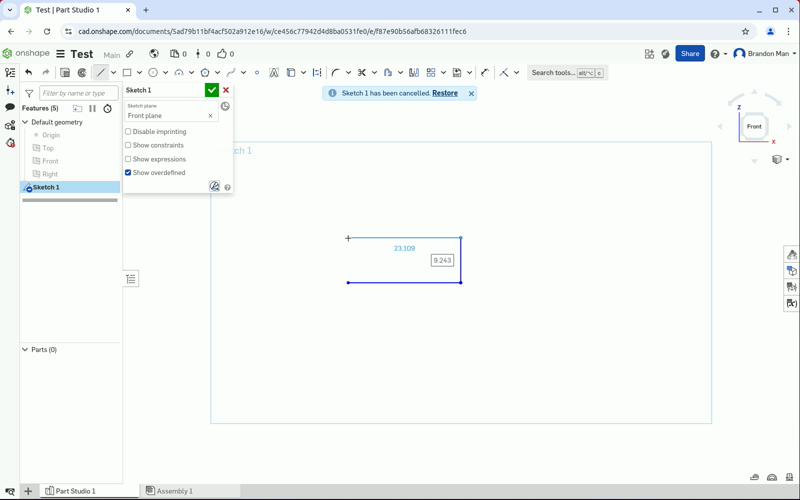
key_up(shift)
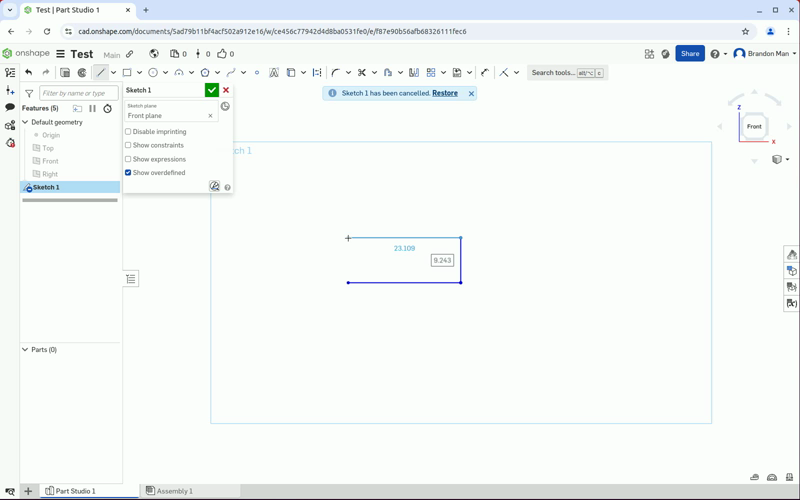
mouse_move(378, 237)
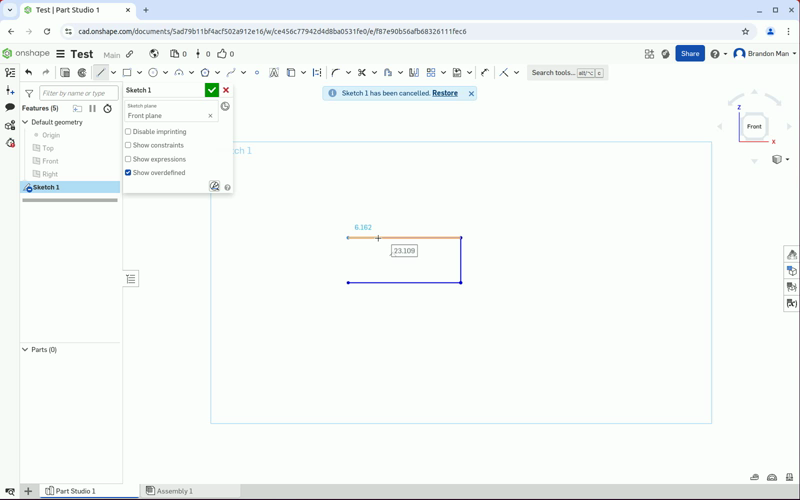
key_down(shift)
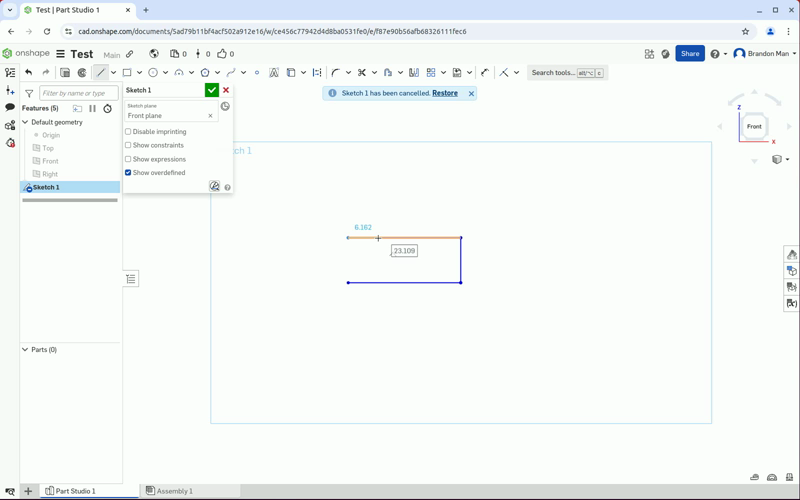
mouse_move(348, 282)
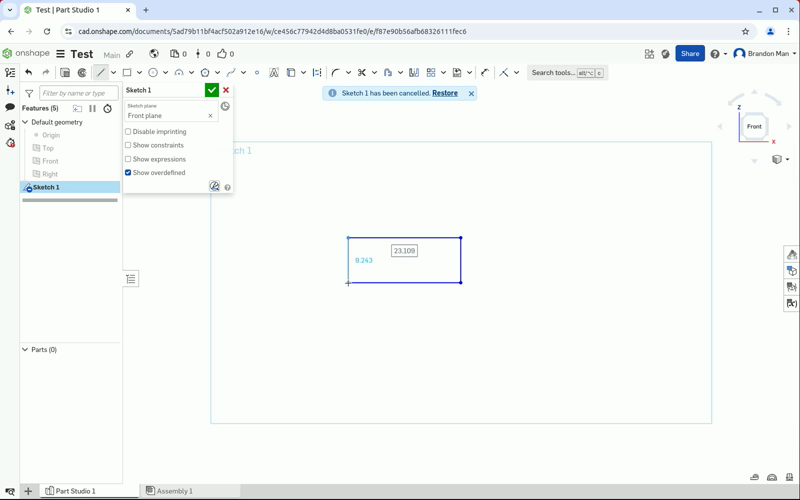
key_up(shift)
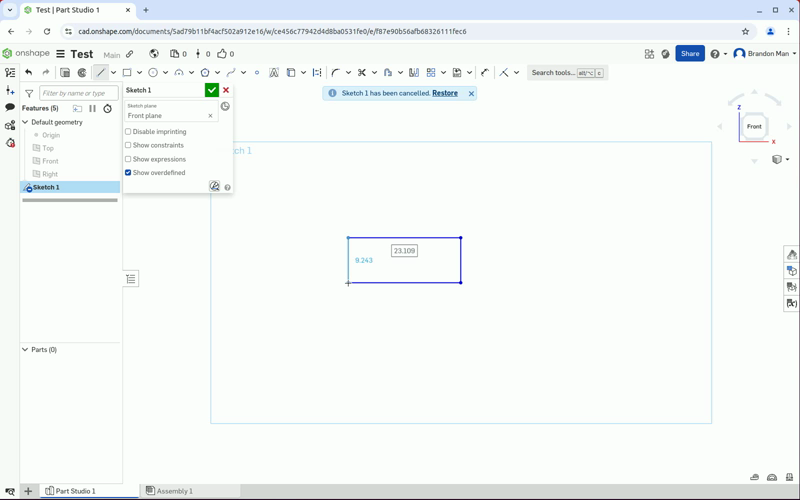
click(348, 282)
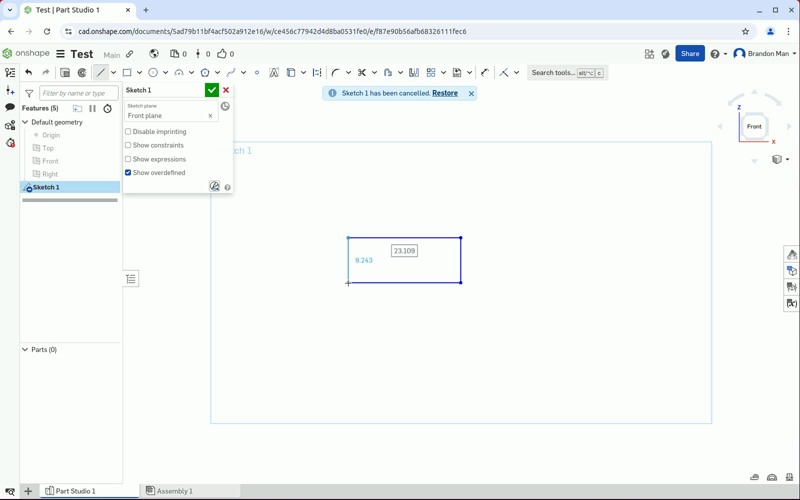
key(esc)
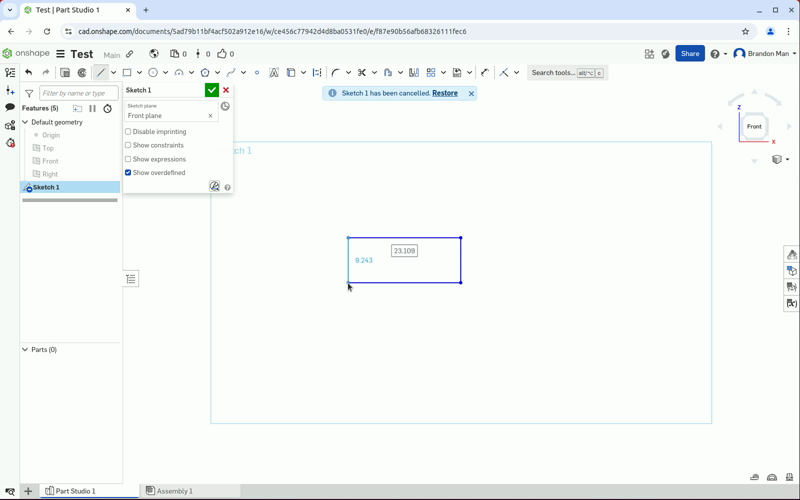
mouse_move(445, 268)
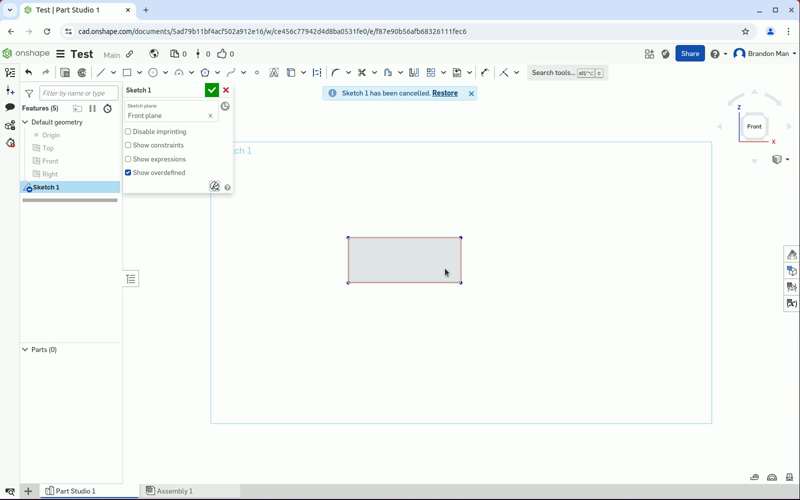
click(445, 268)
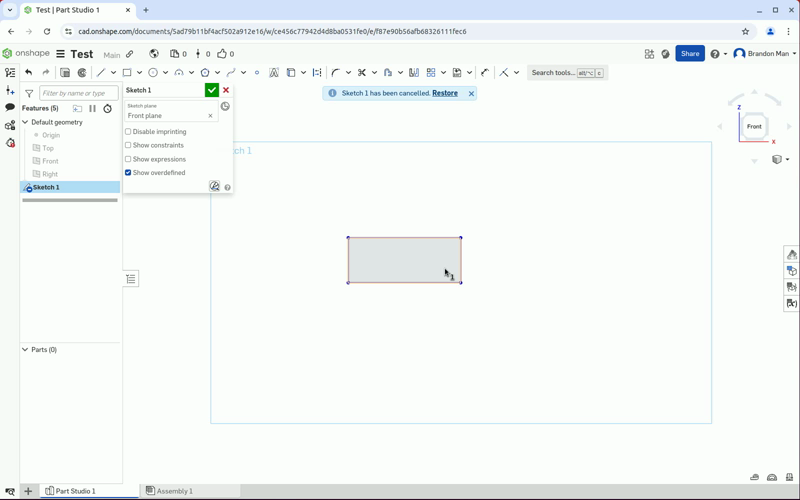
mouse_move(73, 352)
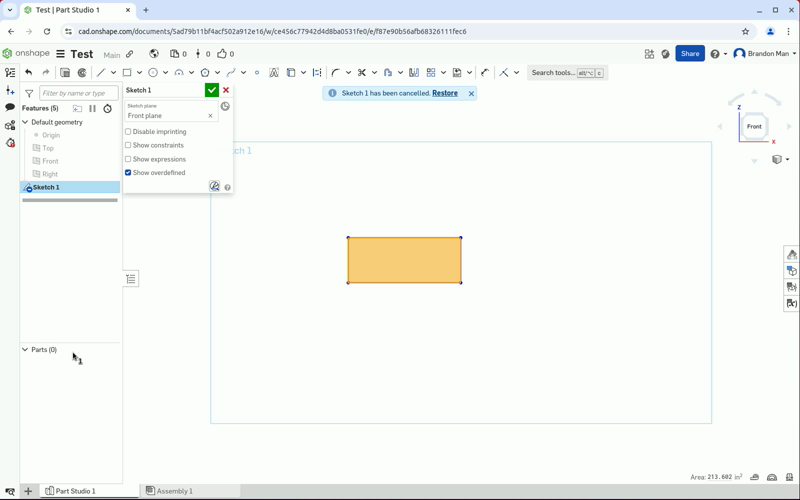
key(shift+y)
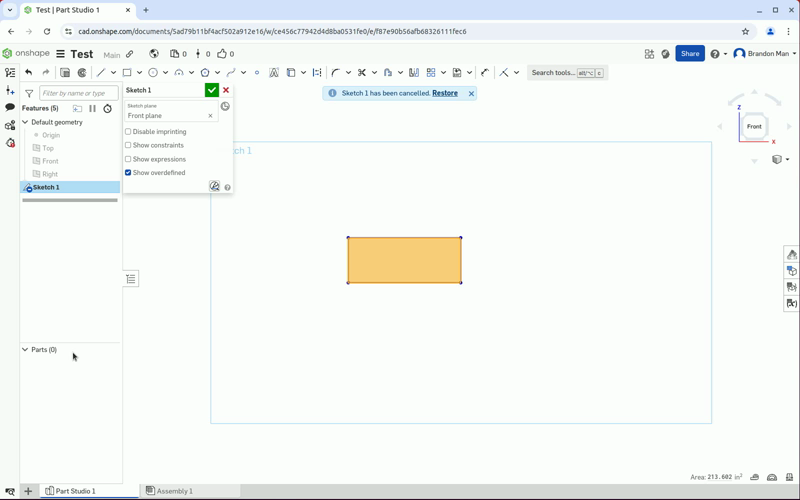
key(shift+e)
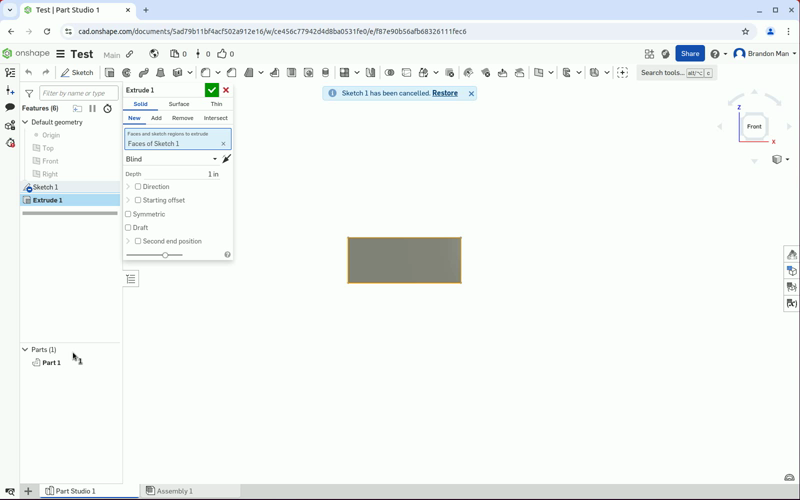
mouse_move(143, 106)
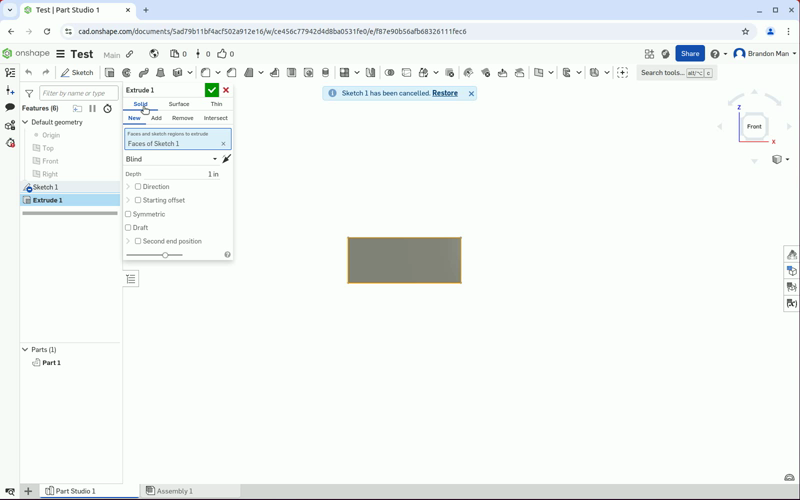
click(143, 106)
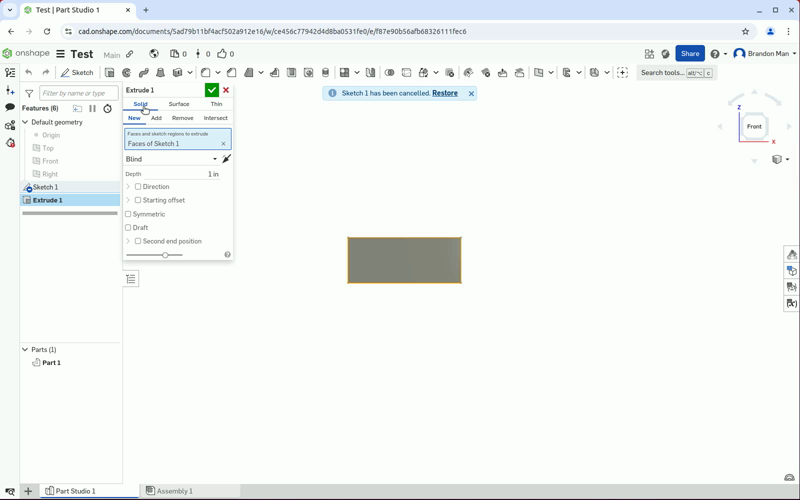
mouse_move(137, 120)
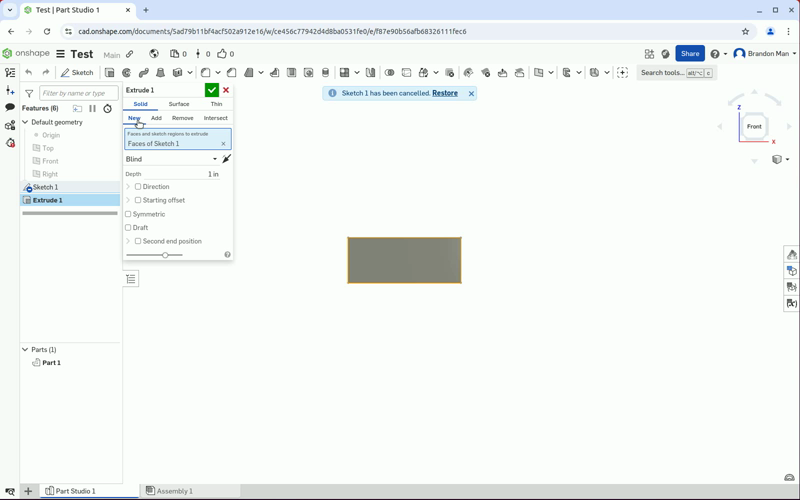
click(137, 120)
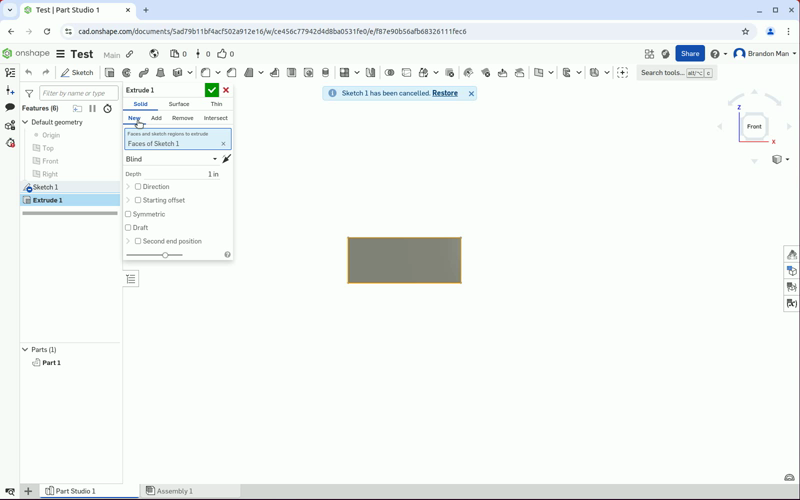
key(tab, 4)
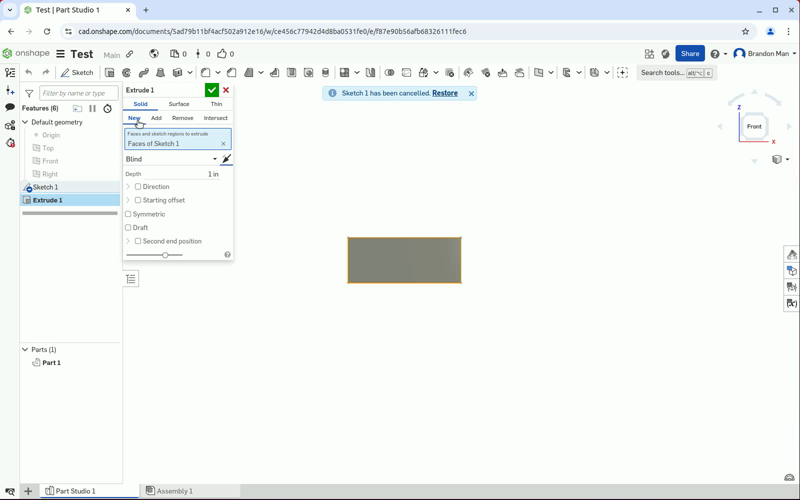
text(18.535)
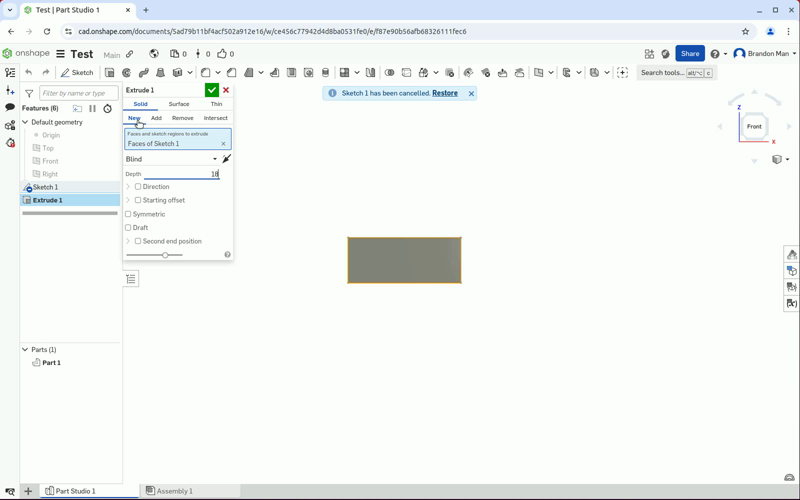
key(enter)
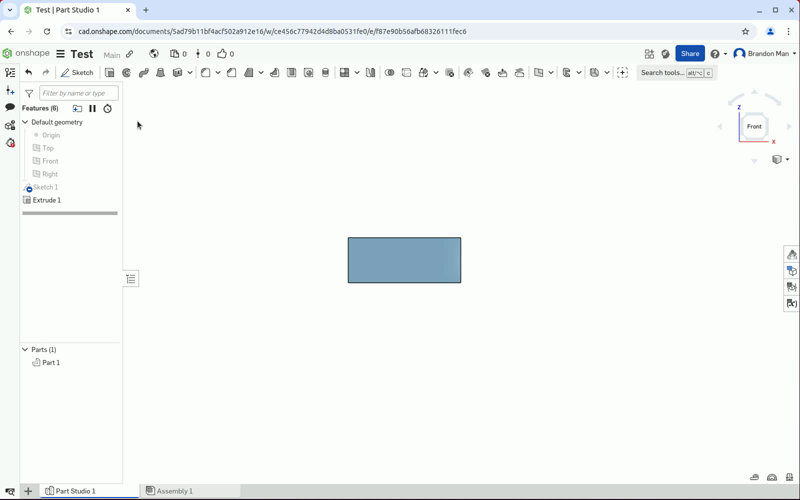
key(shift+h)
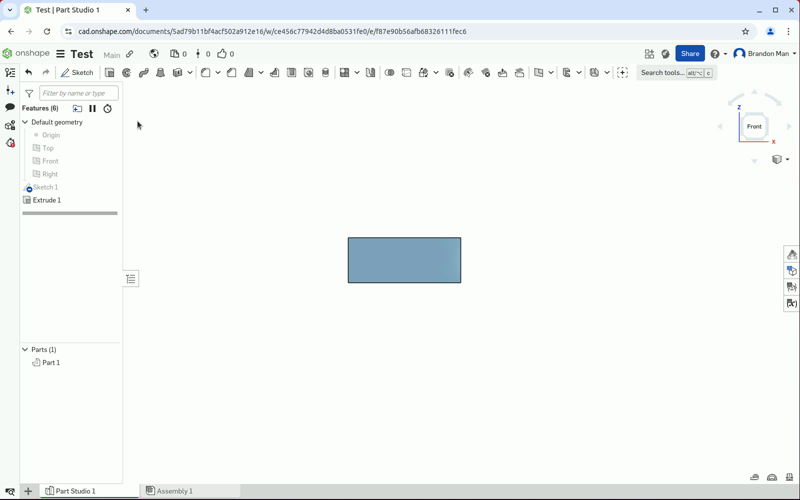
key(shift+h)
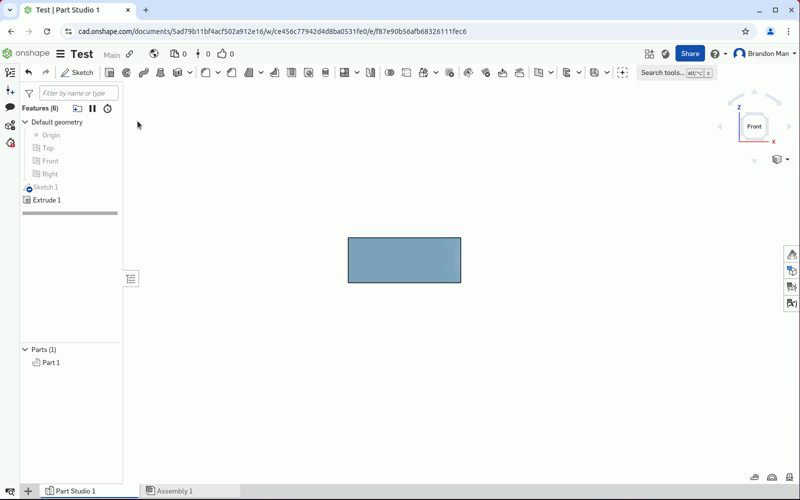
mouse_move(73, 189)
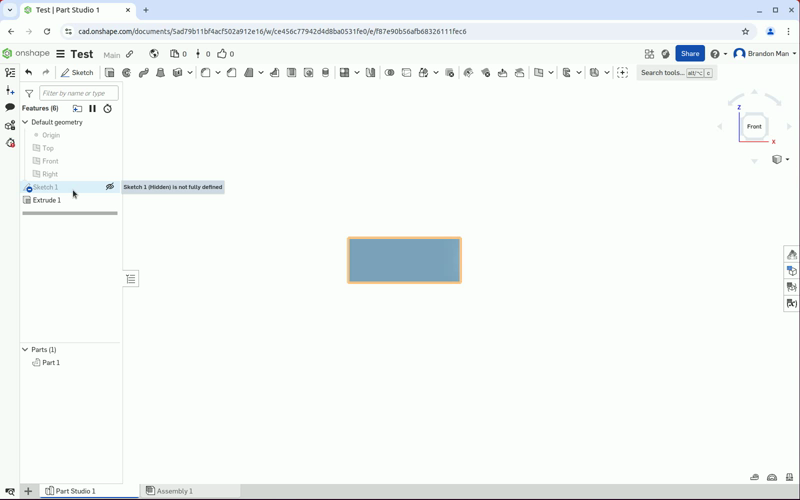
click(73, 189)
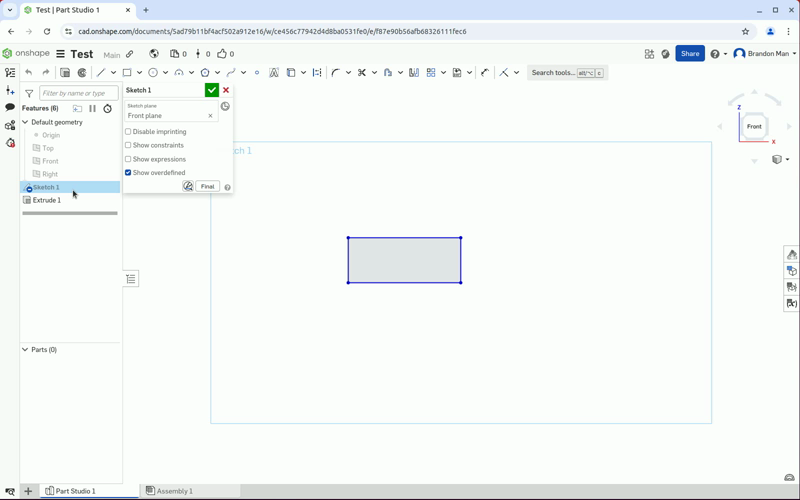
mouse_move(229, 92)
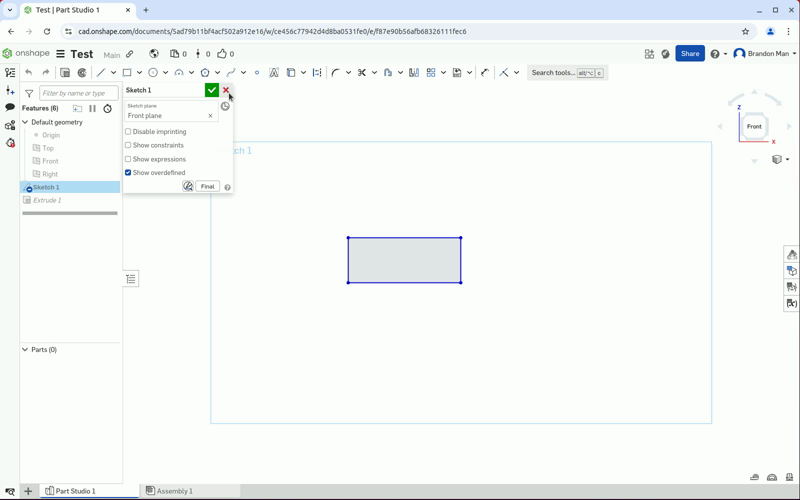
click(229, 92)
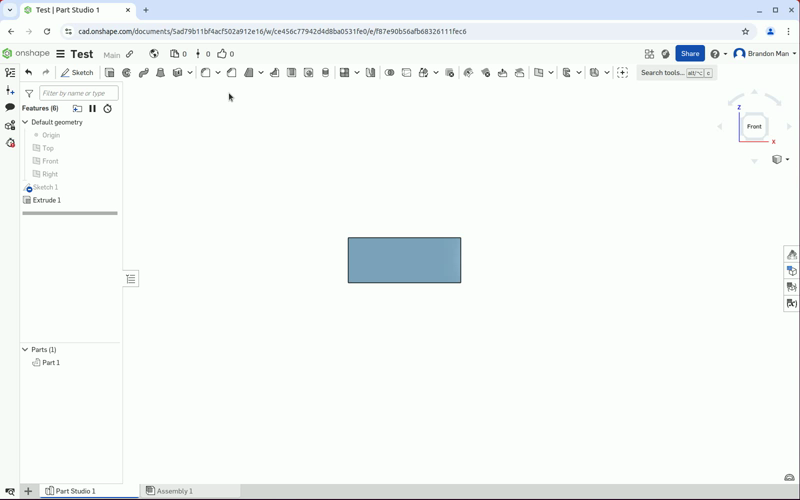
mouse_move(541, 75)
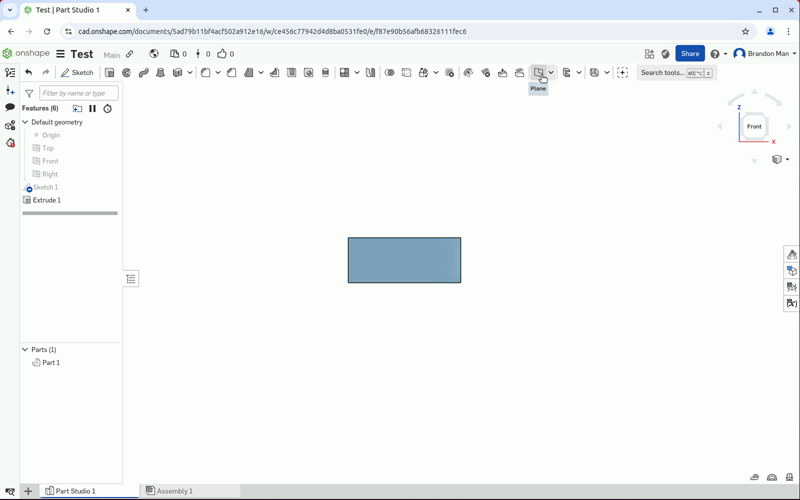
click(541, 75)
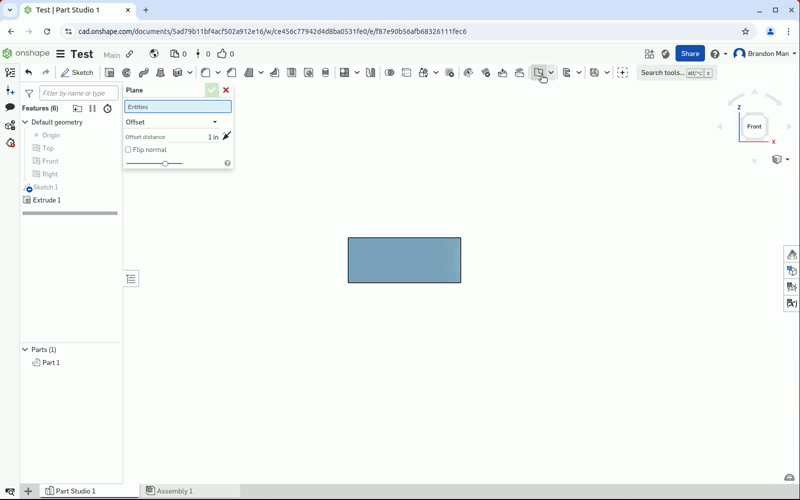
mouse_move(73, 163)
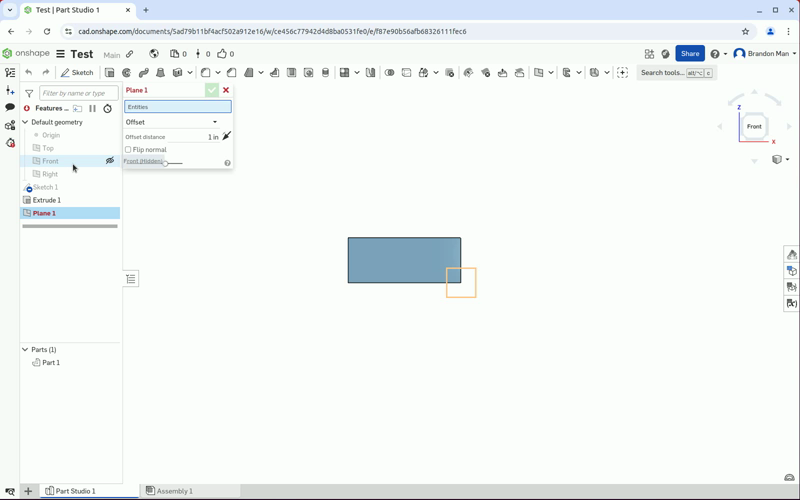
click(73, 163)
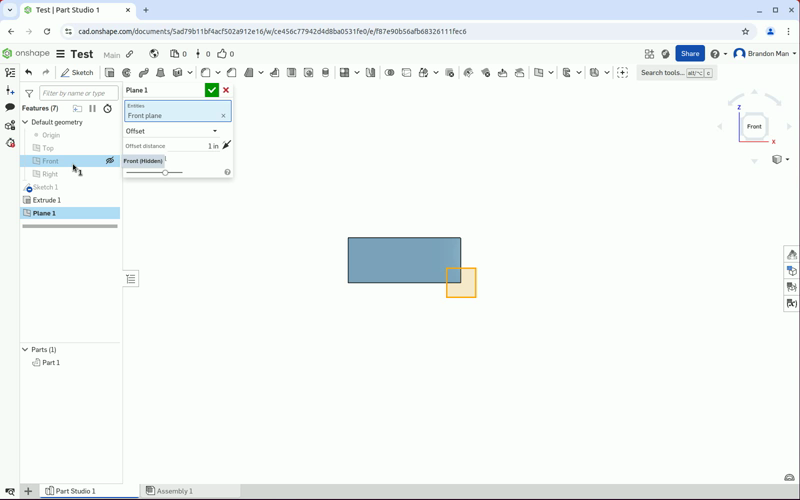
key(tab, 2)
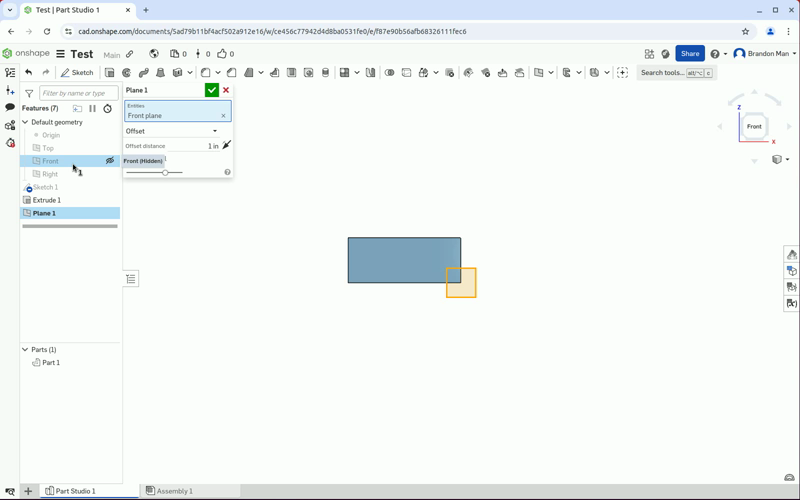
text(18.548)
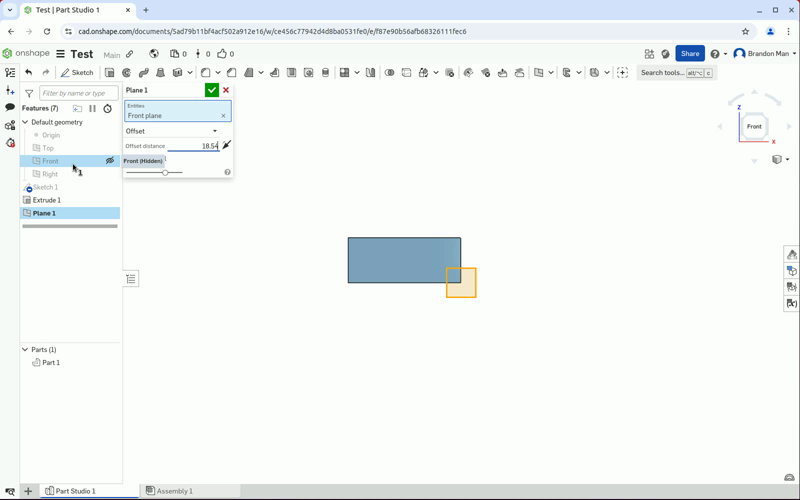
key(enter, 2)
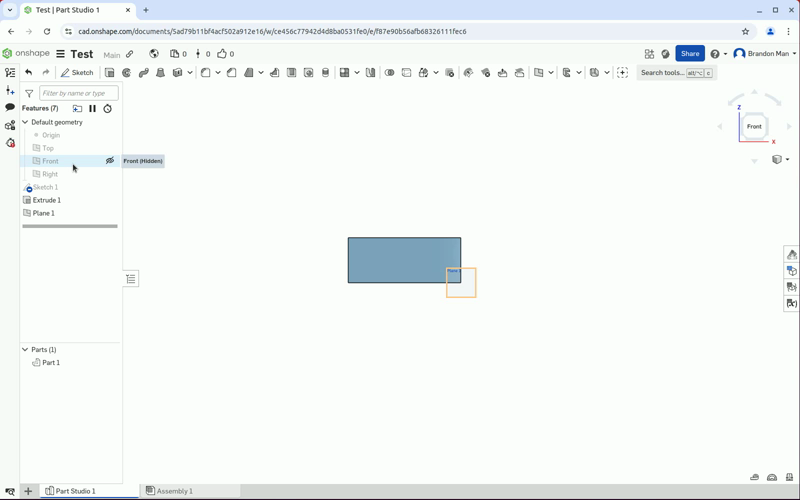
key(shift+s)
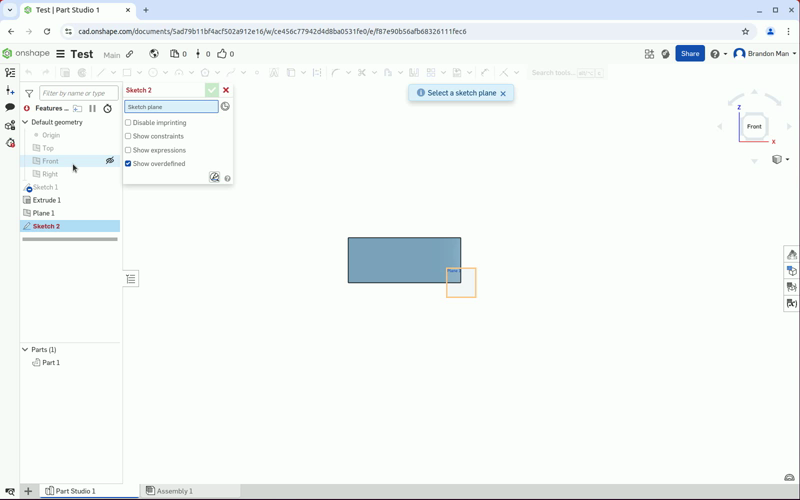
mouse_move(73, 215)
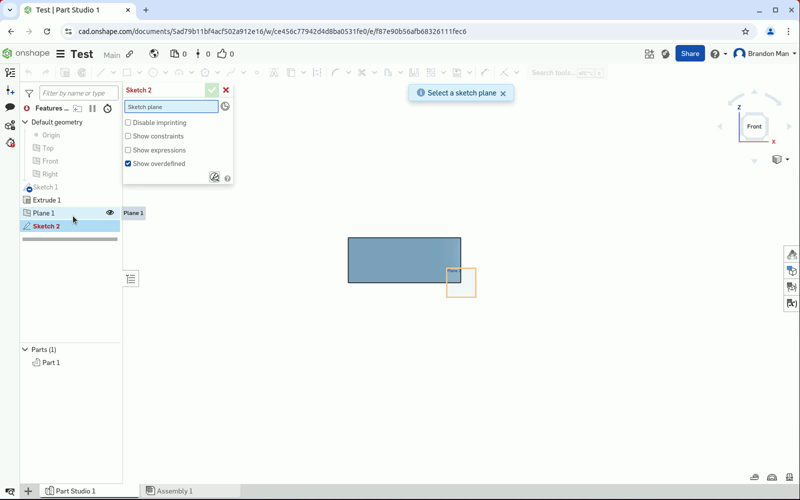
click(73, 215)
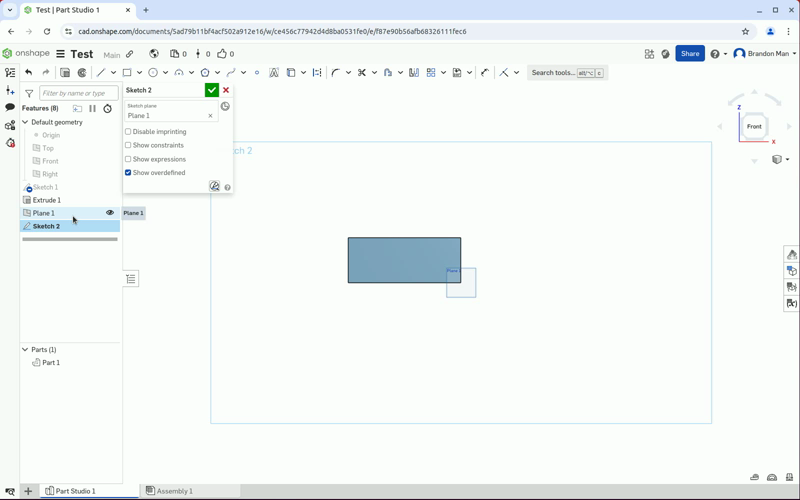
mouse_move(73, 352)
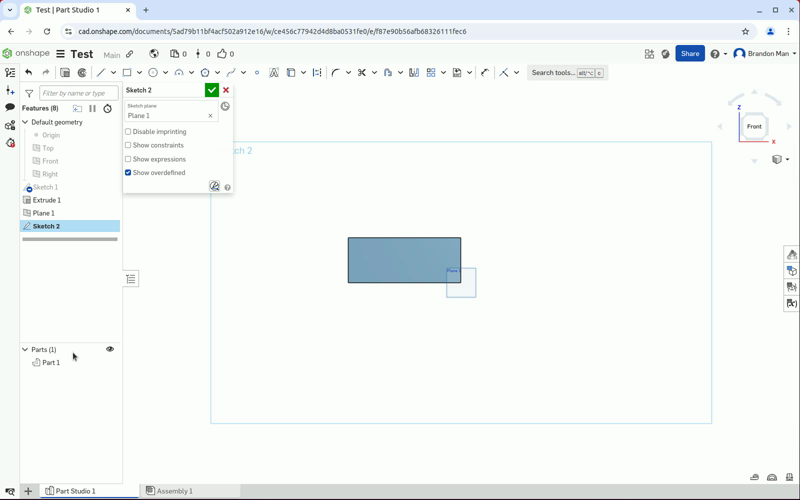
key(y)
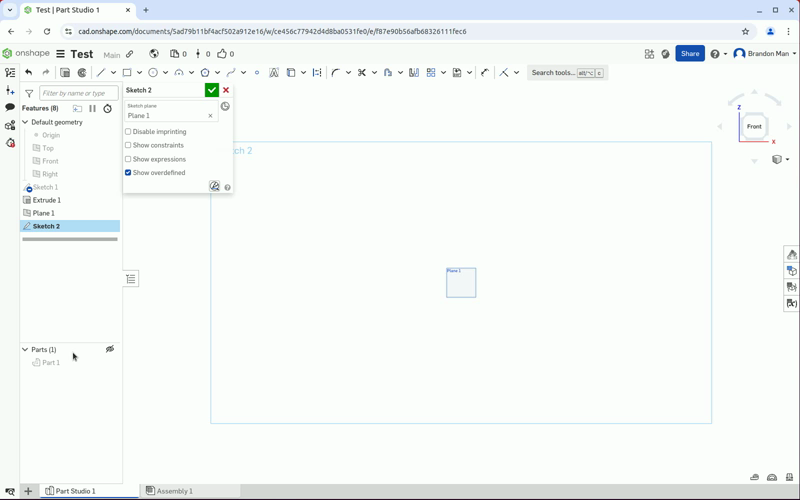
key(l)
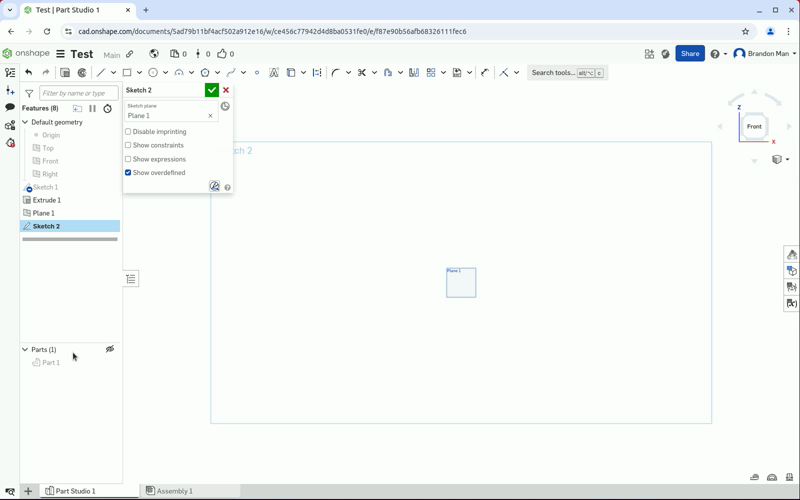
key_down(shift)
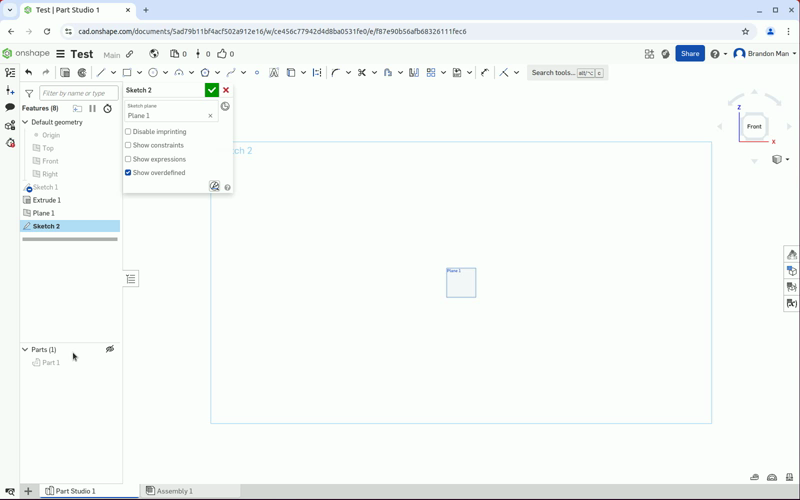
mouse_move(348, 266)
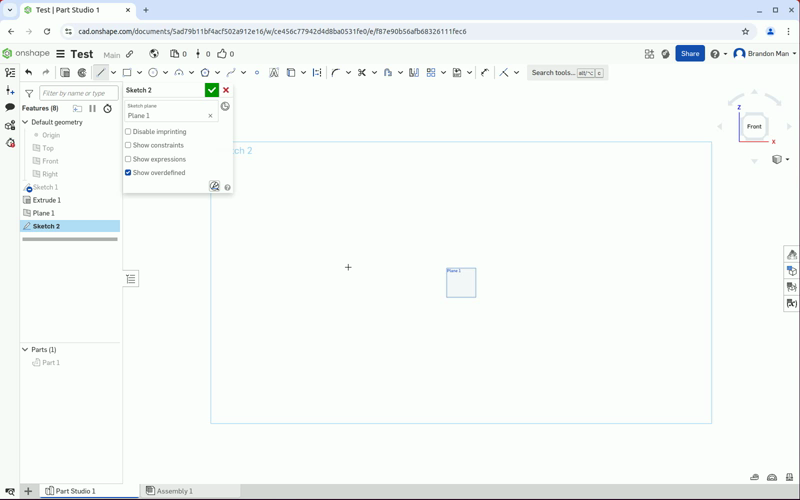
click(348, 266)
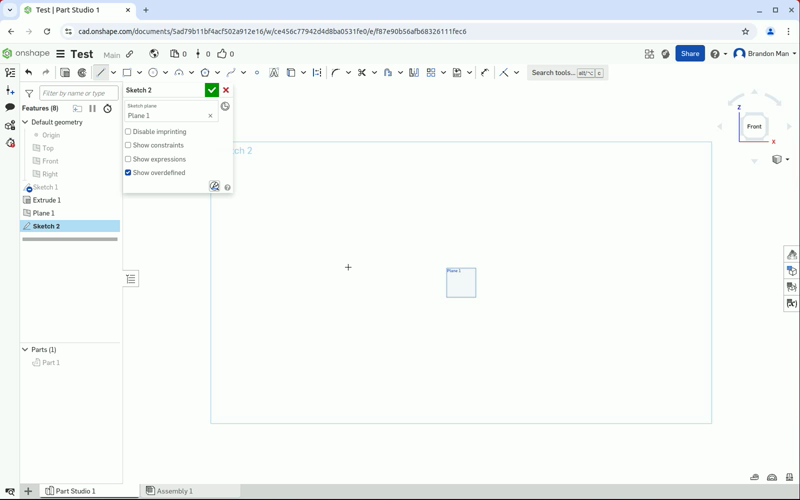
key_up(shift)
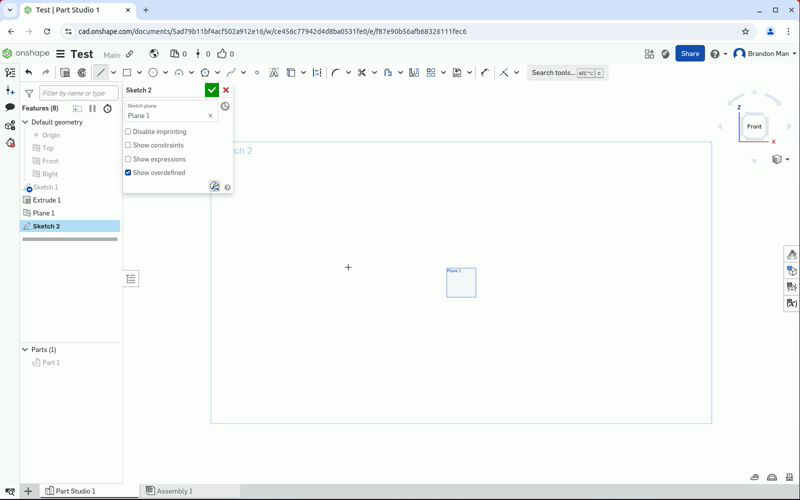
key_down(shift)
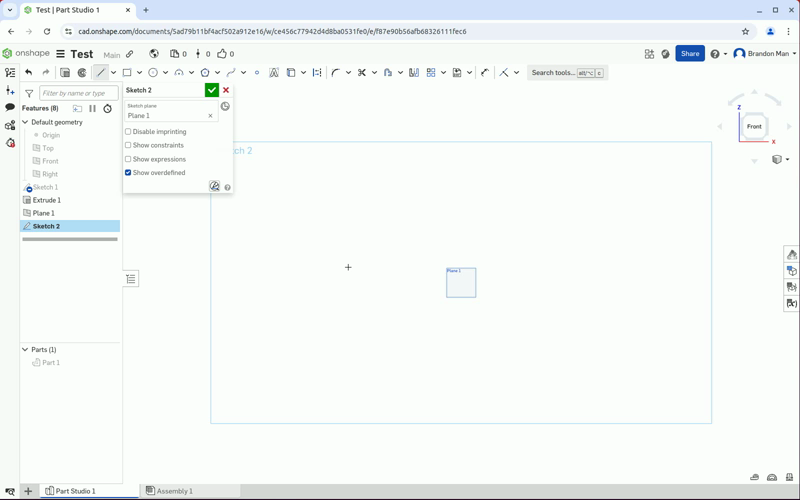
mouse_move(460, 266)
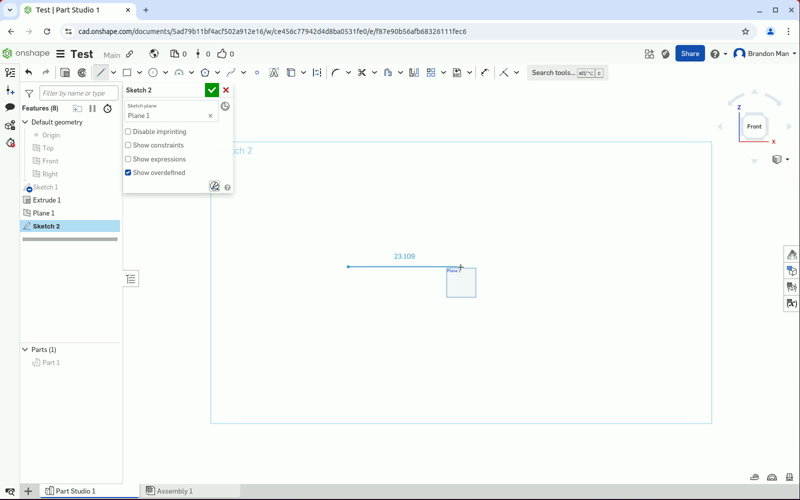
click(460, 266)
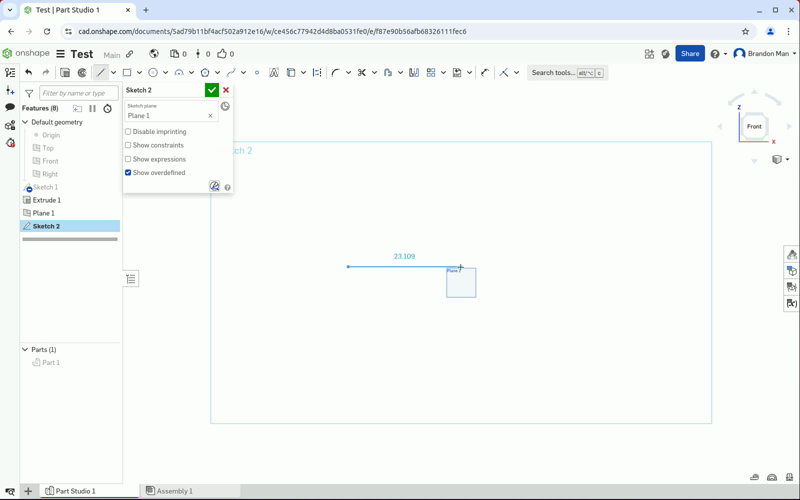
key_up(shift)
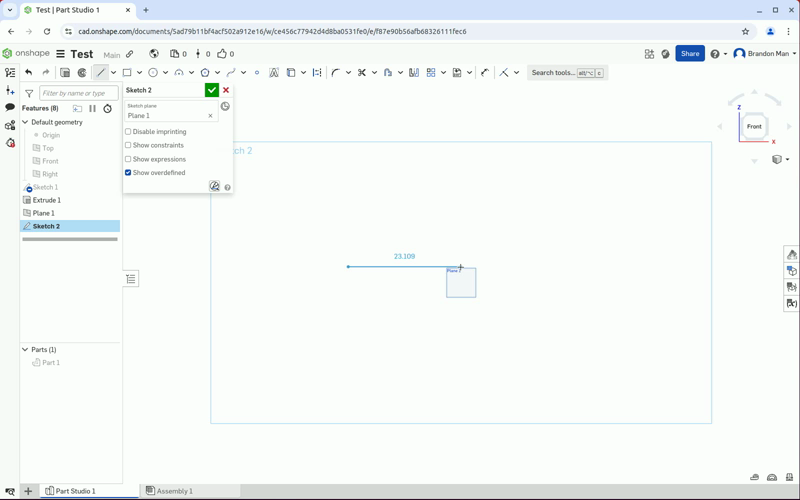
key_down(shift)
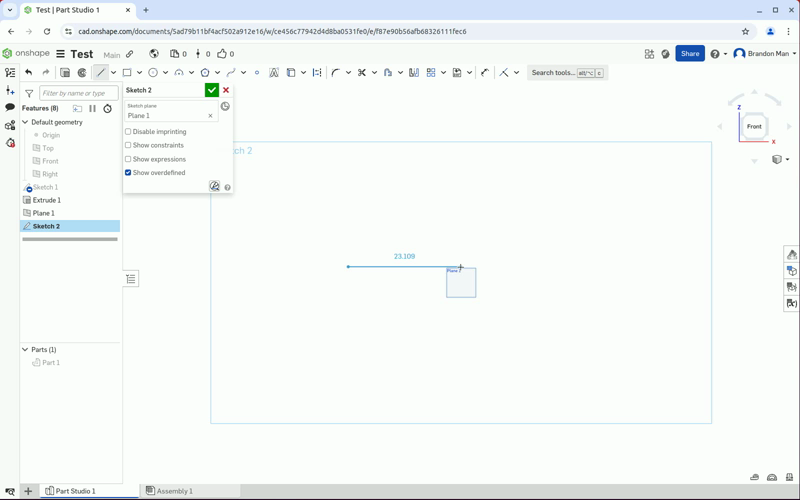
mouse_move(490, 266)
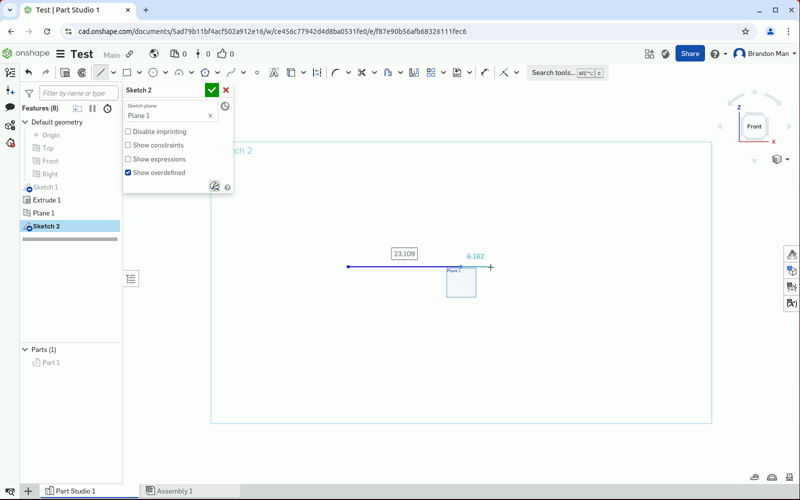
mouse_move(460, 254)
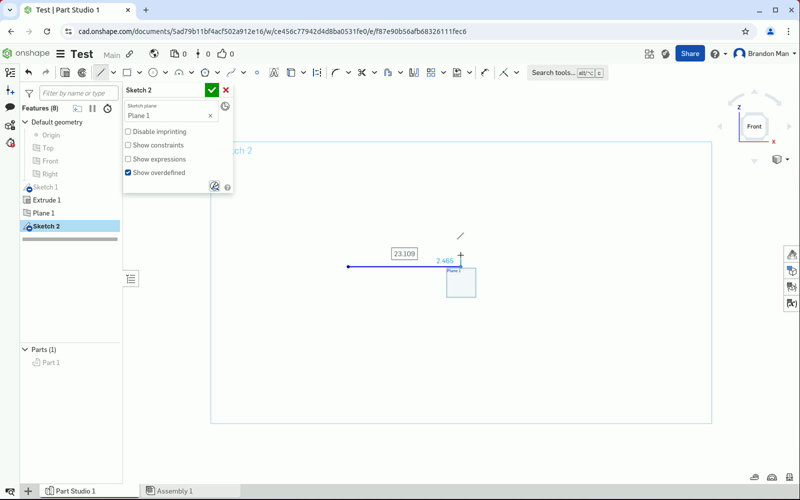
click(460, 254)
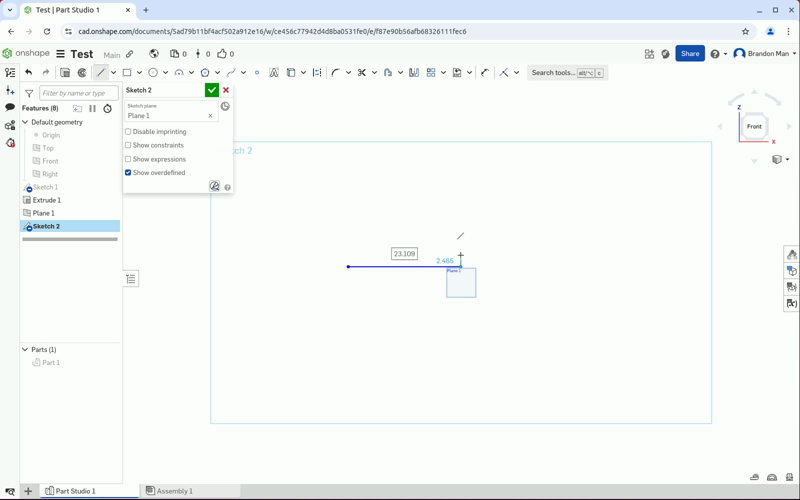
key_up(shift)
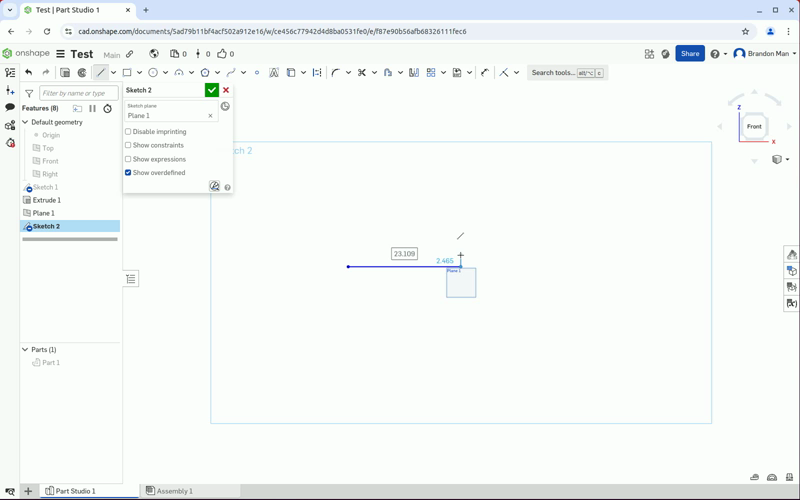
key_down(shift)
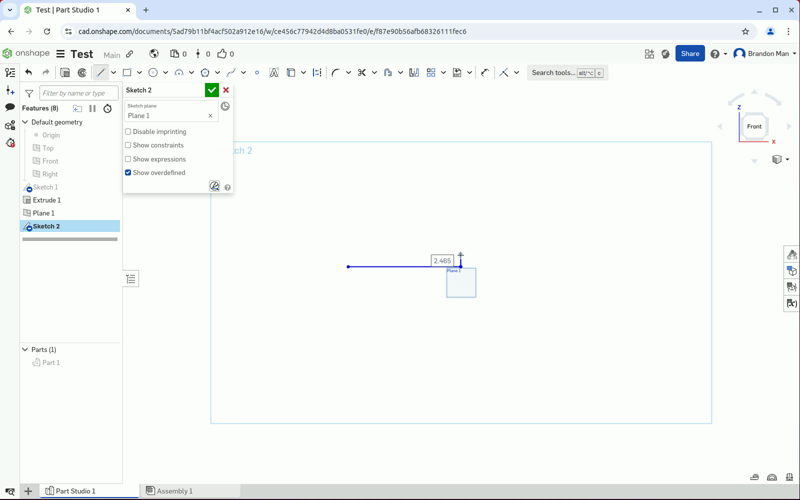
mouse_move(348, 254)
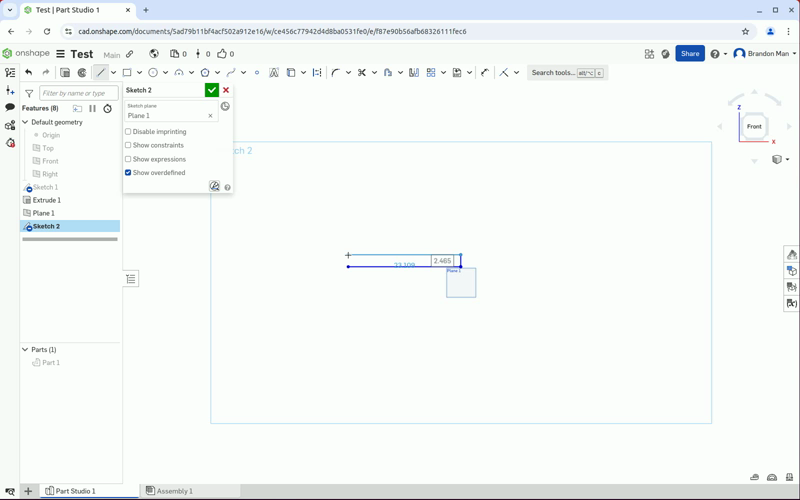
click(348, 254)
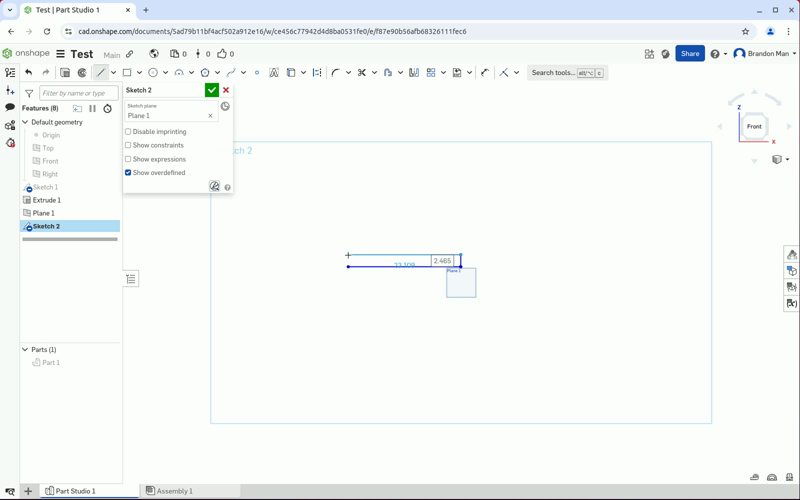
key_up(shift)
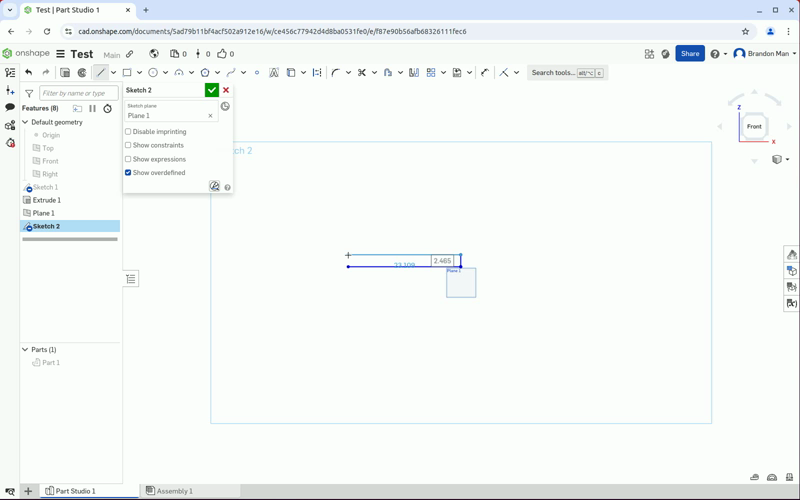
mouse_move(378, 254)
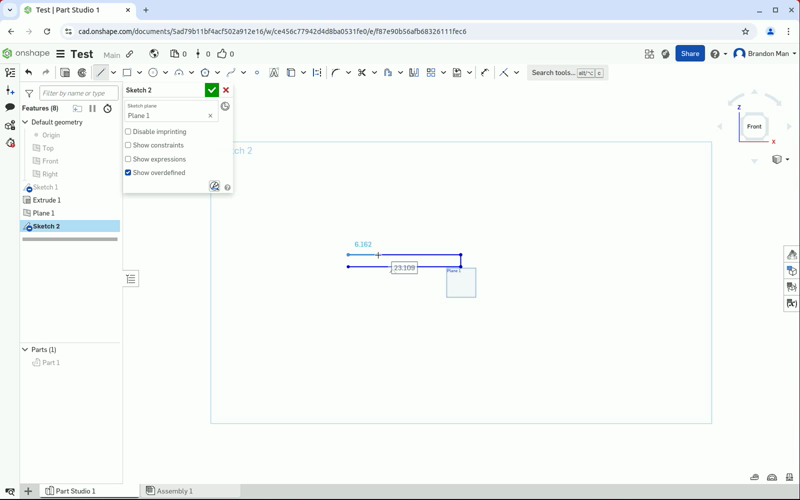
key_down(shift)
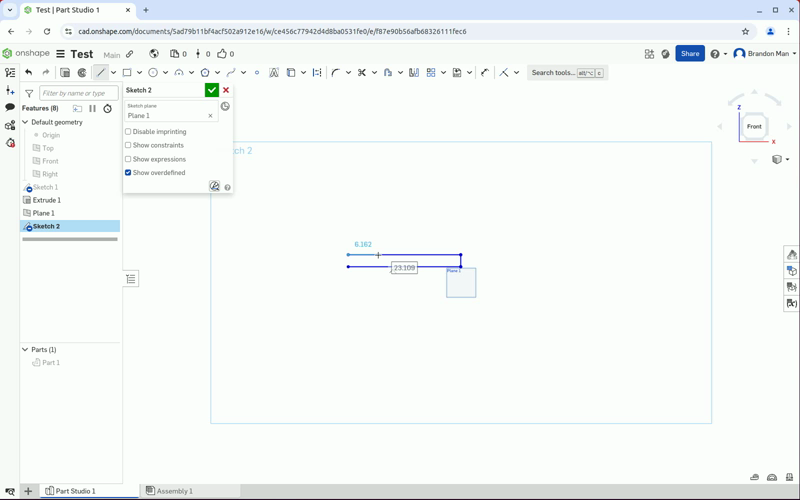
mouse_move(348, 266)
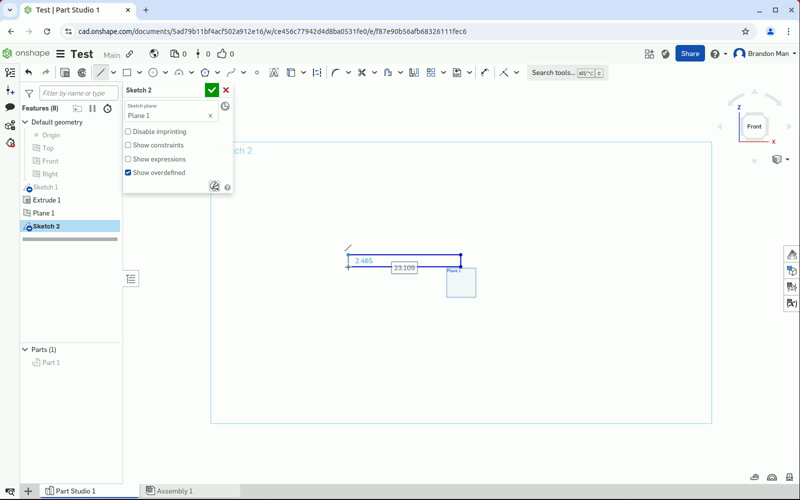
key_up(shift)
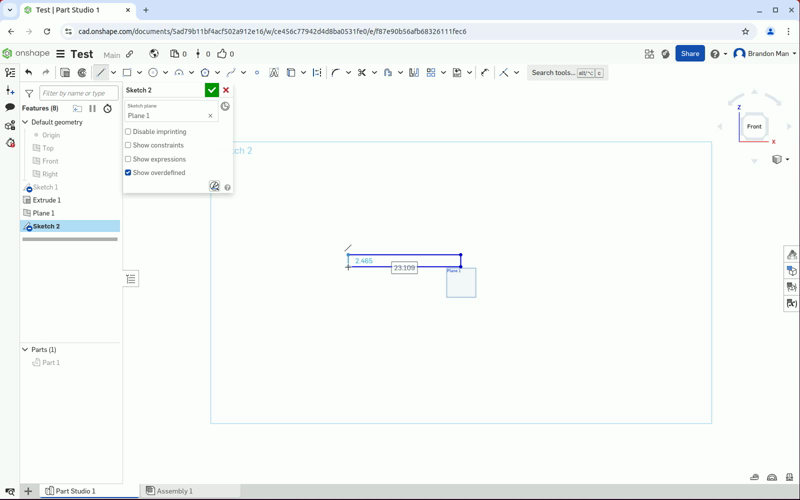
click(348, 266)
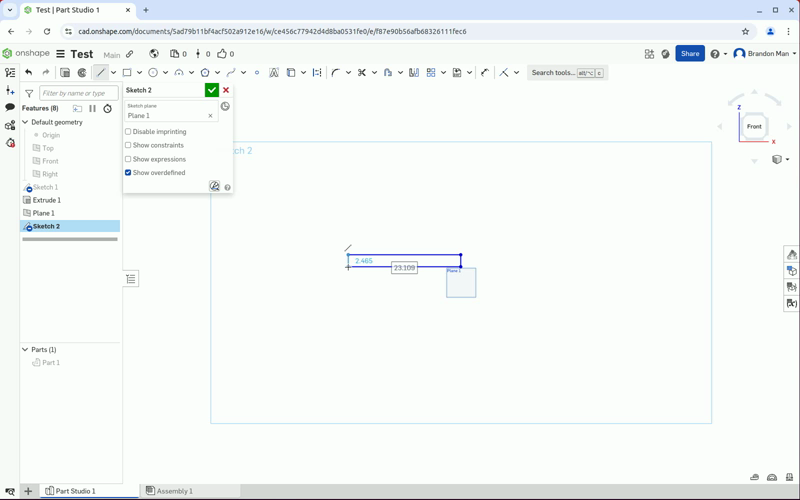
key(esc)
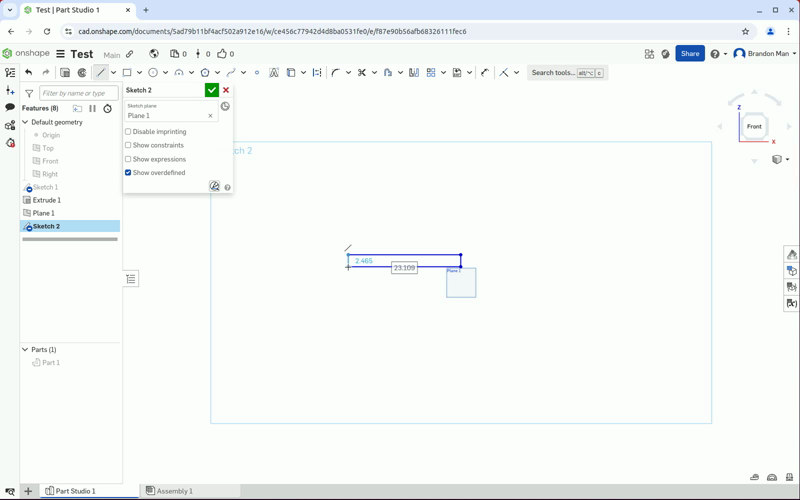
mouse_move(412, 262)
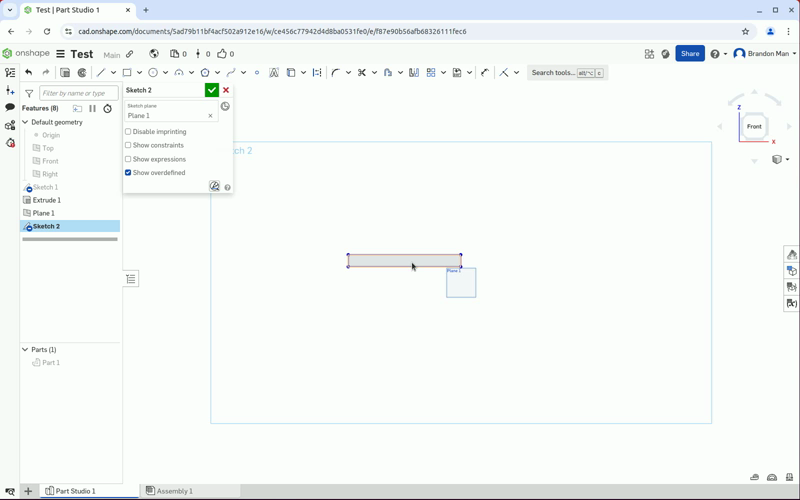
scroll(6)
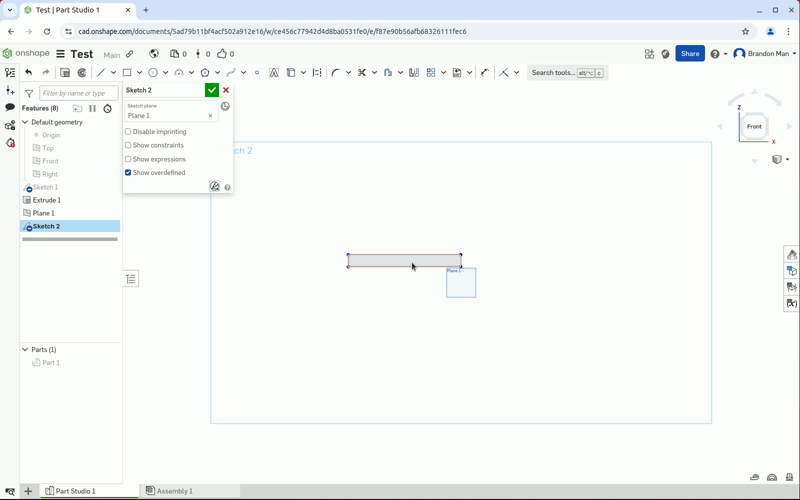
scroll(6)
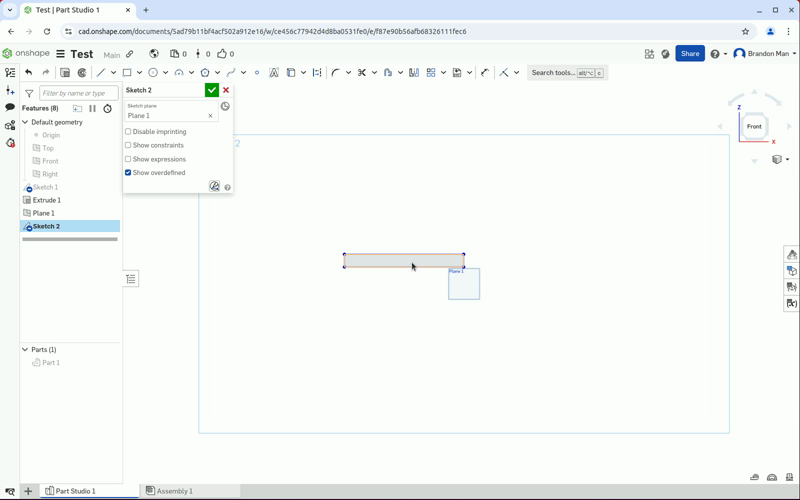
scroll(6)
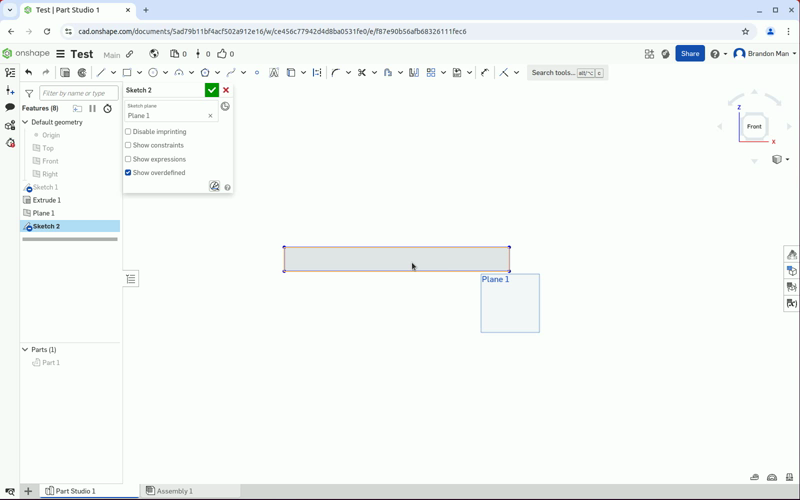
scroll(6)
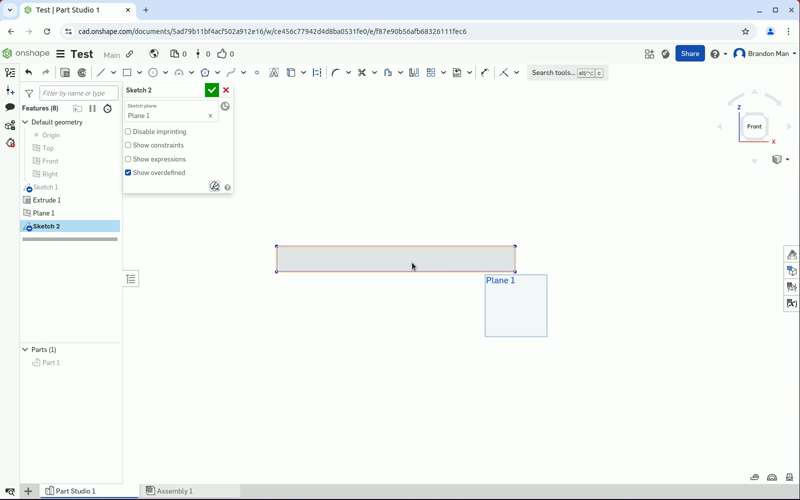
scroll(6)
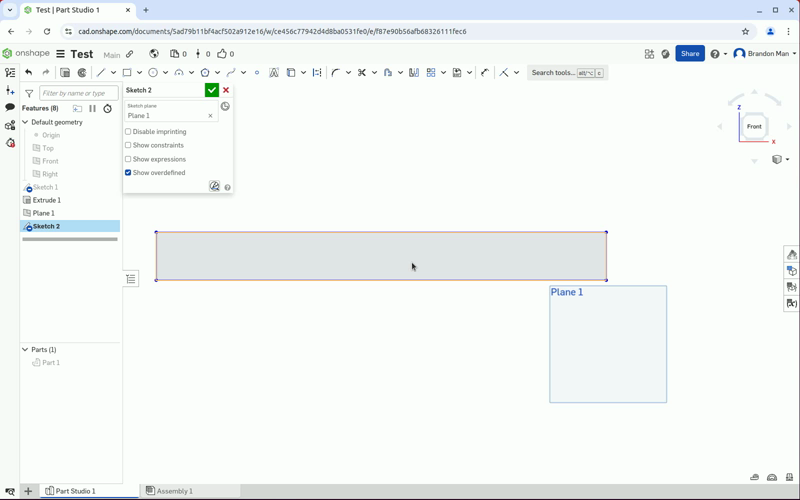
scroll(6)
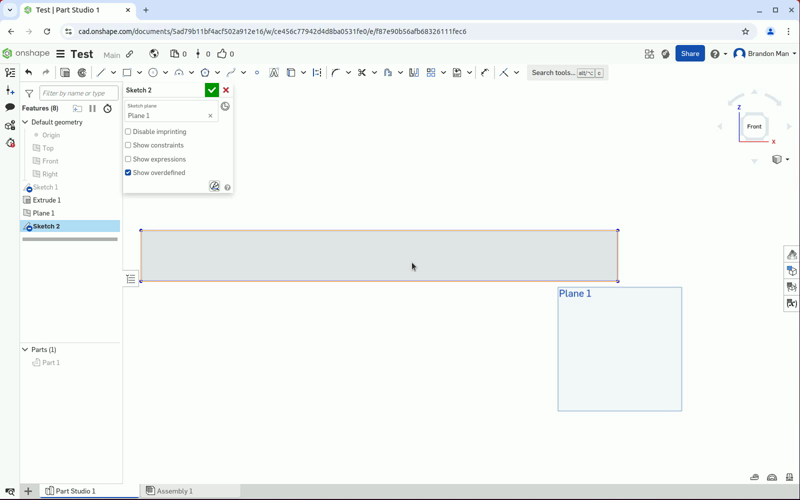
scroll(6)
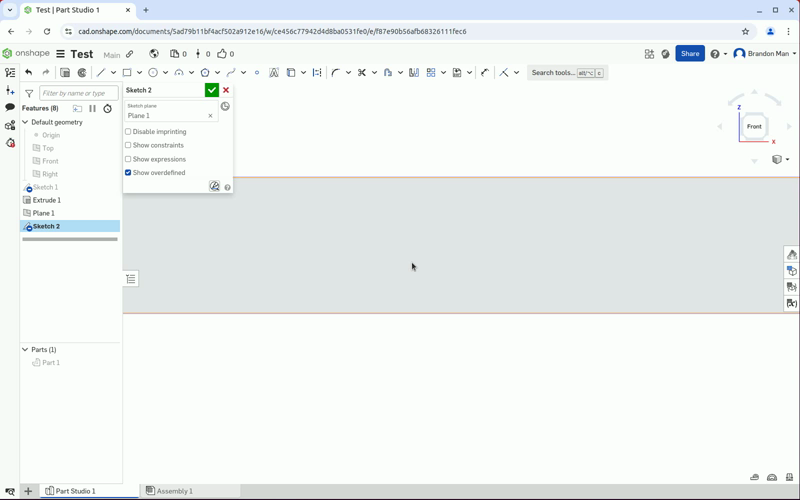
click(412, 262)
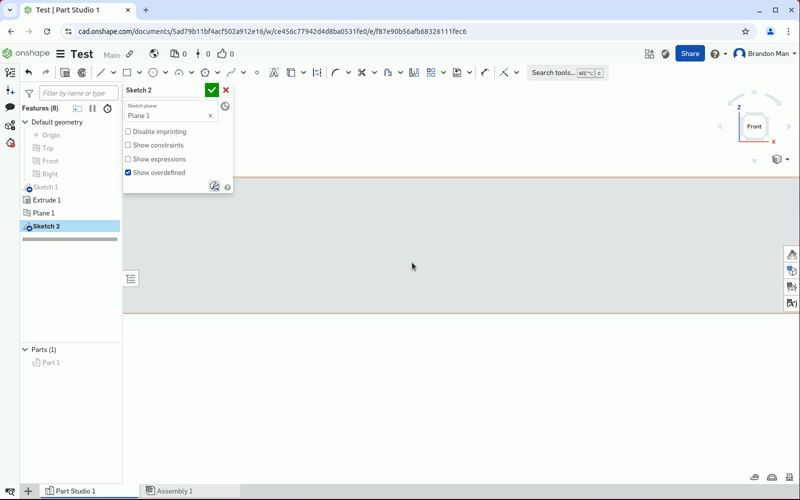
scroll(-6)
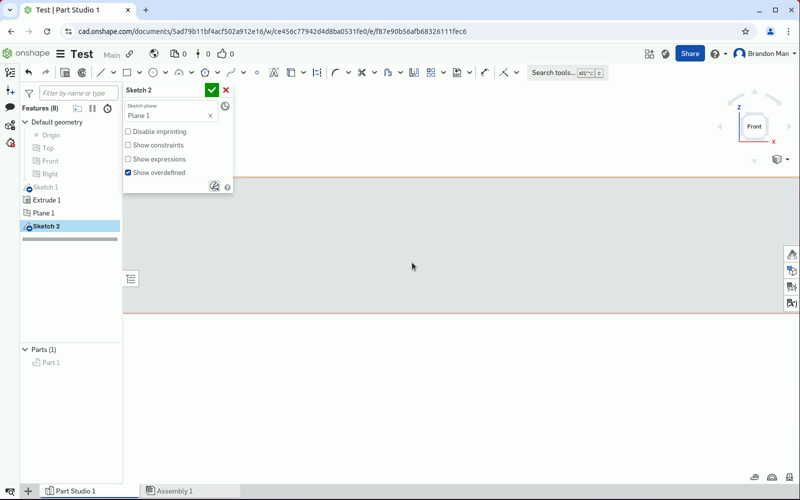
scroll(-6)
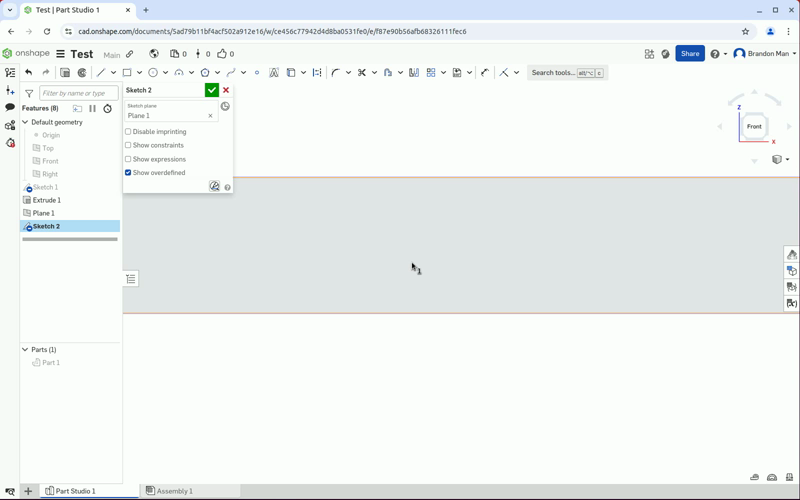
scroll(-6)
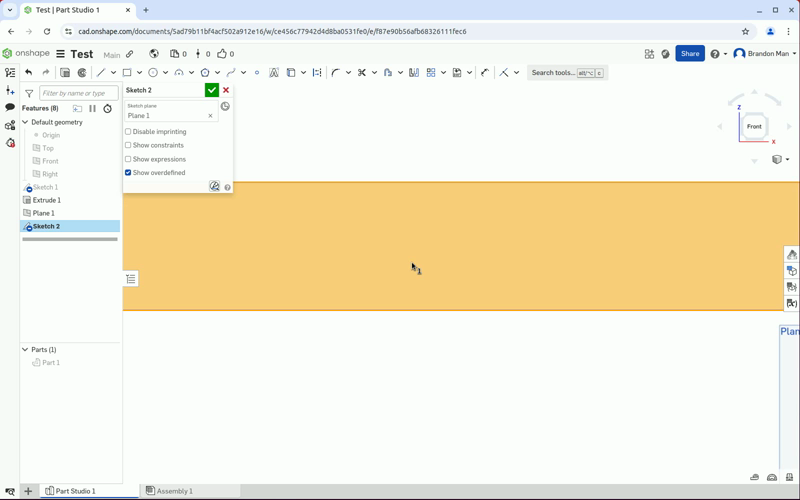
scroll(-6)
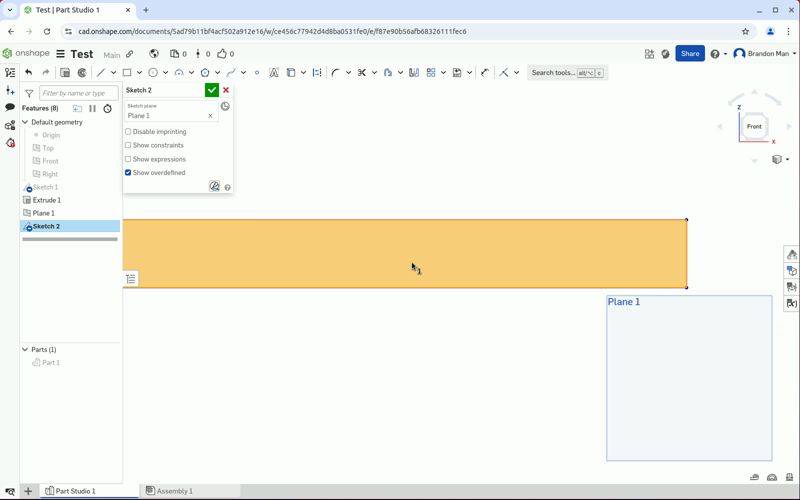
scroll(-6)
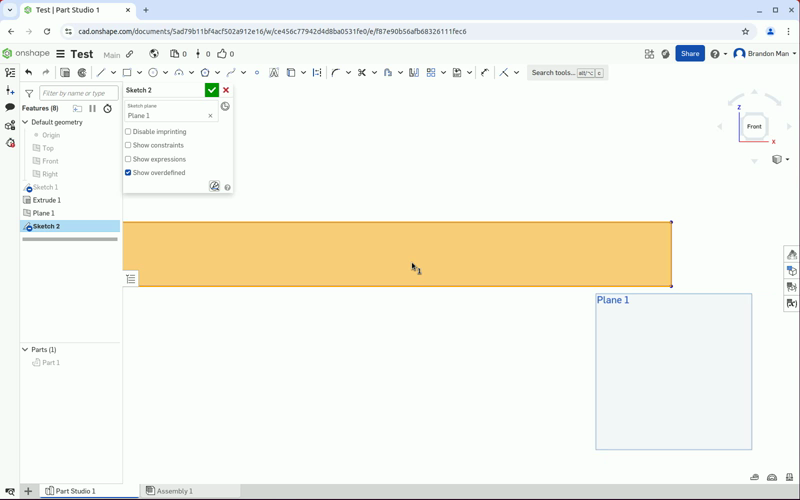
scroll(-6)
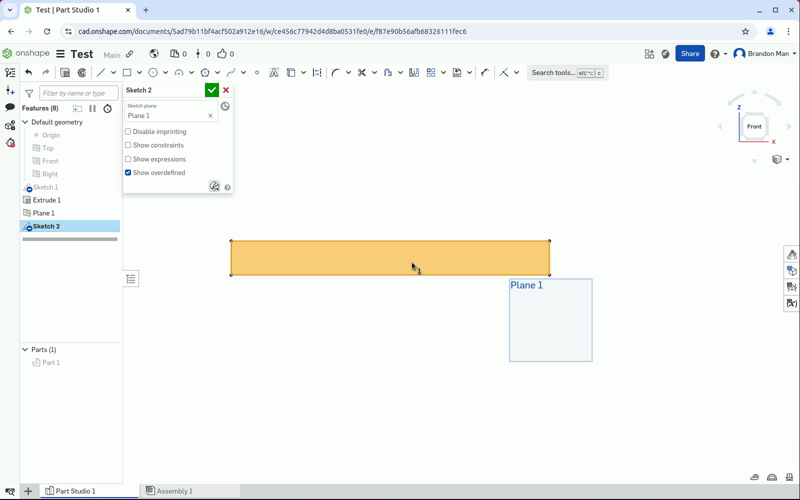
scroll(-6)
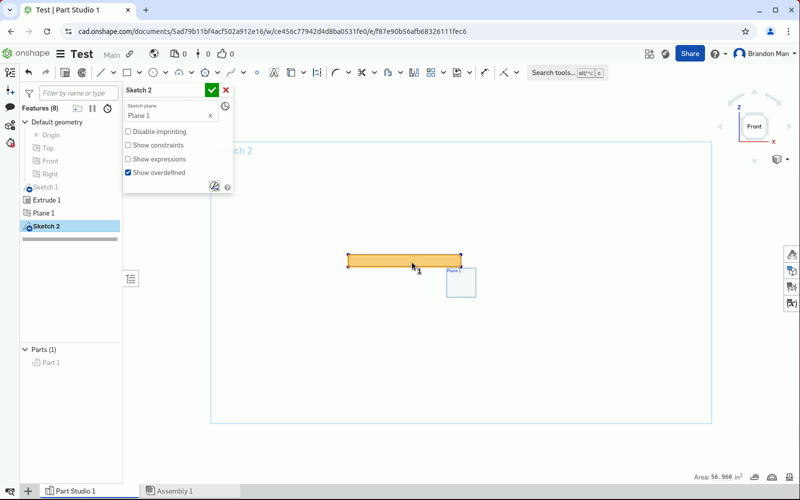
mouse_move(73, 352)
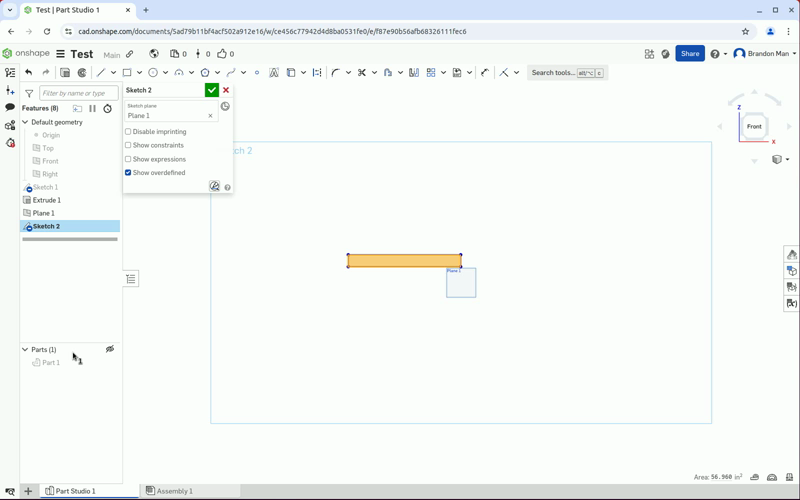
key(shift+y)
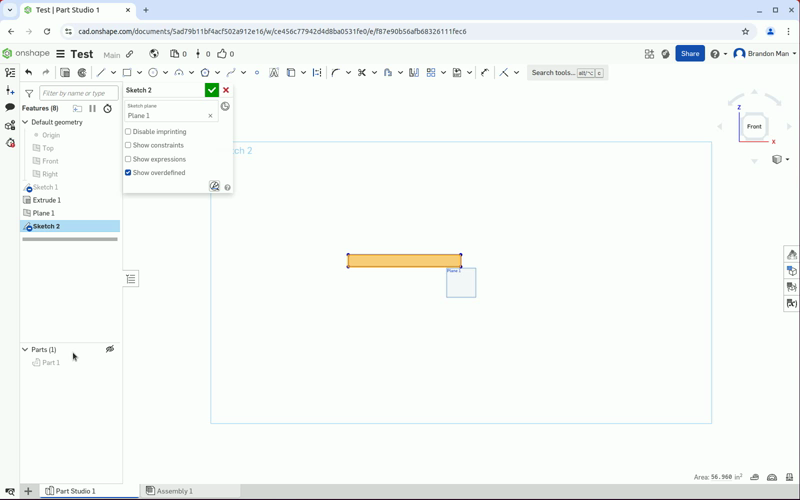
key(shift+e)
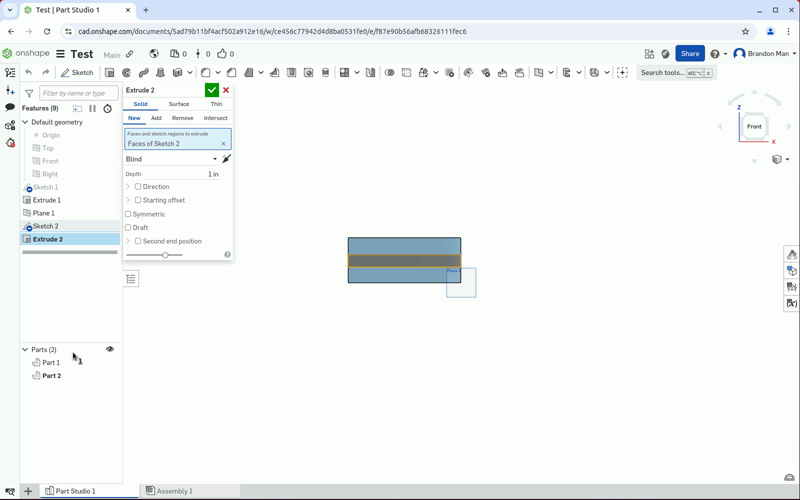
mouse_move(143, 106)
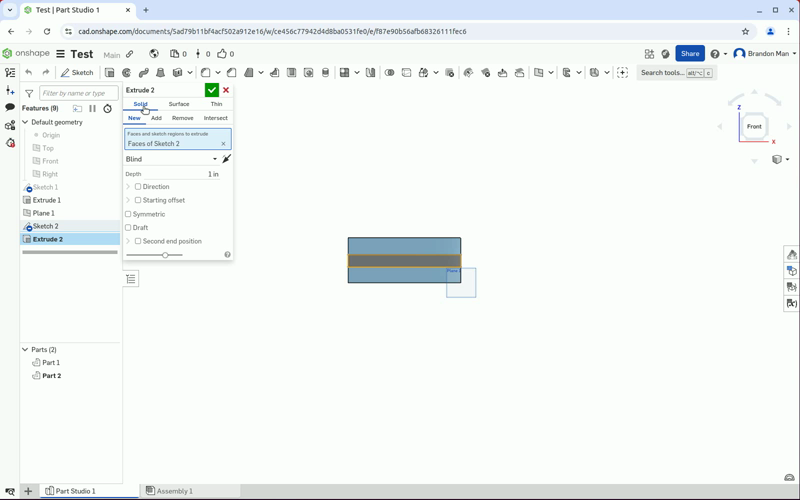
click(143, 106)
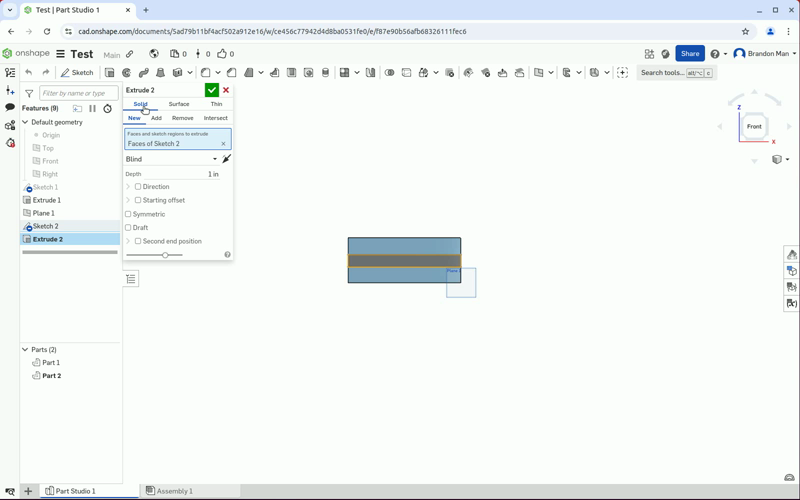
mouse_move(186, 120)
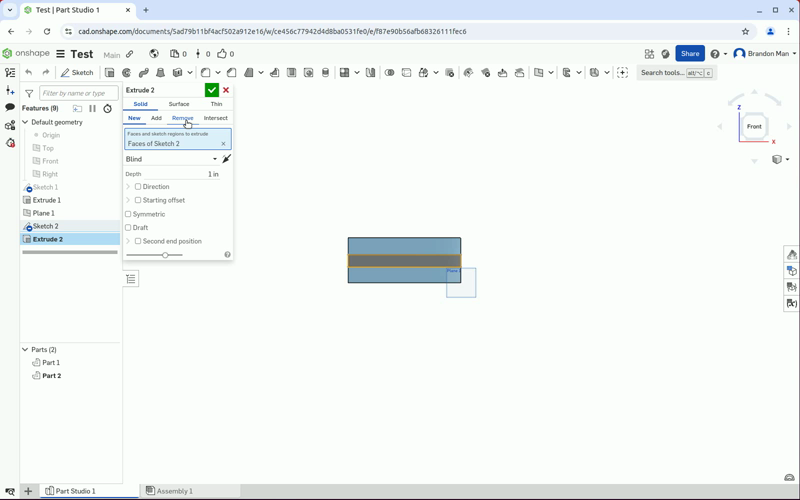
click(186, 120)
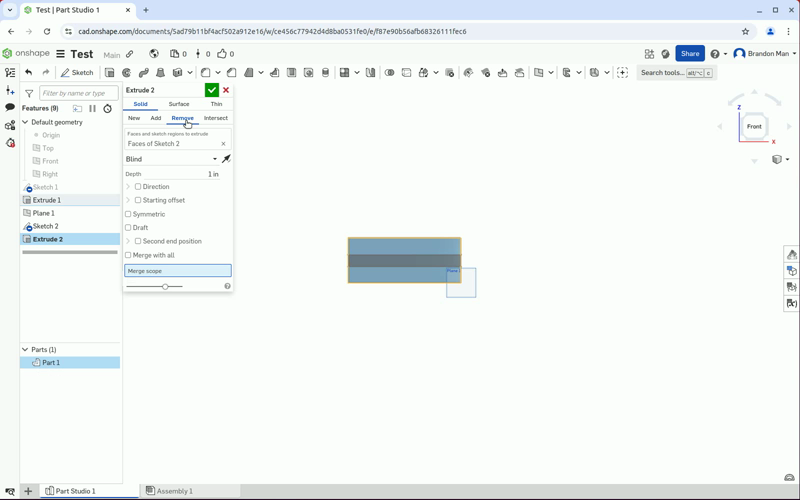
key(tab, 4)
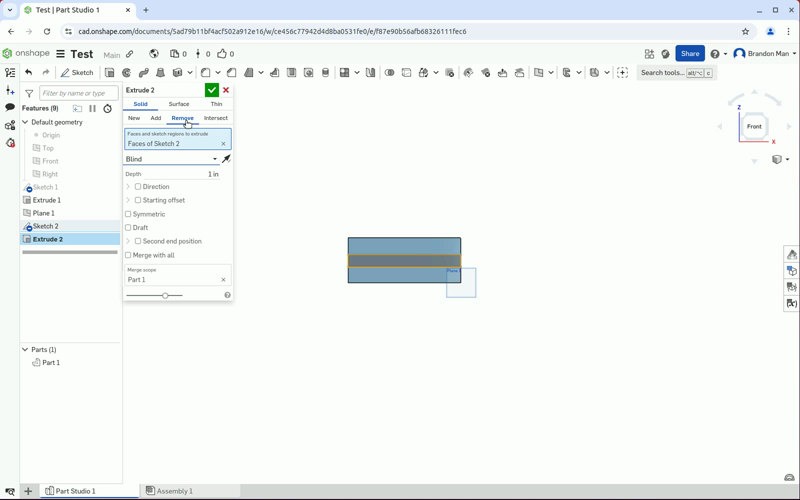
text(9.147)
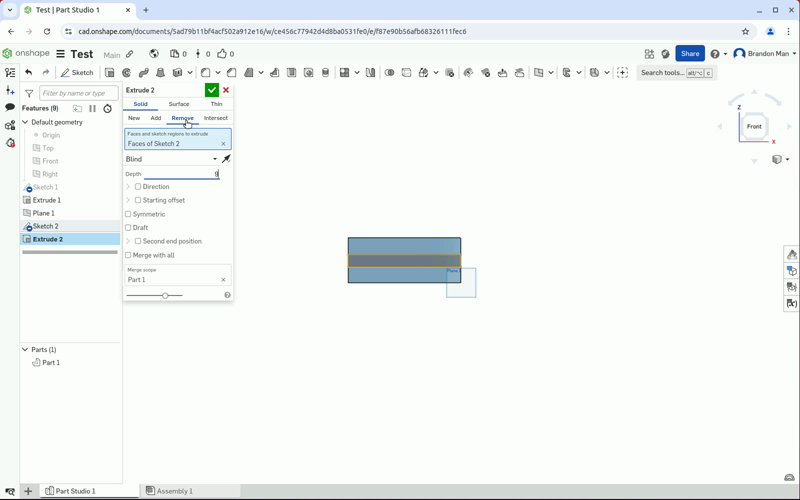
key(tab, 6)
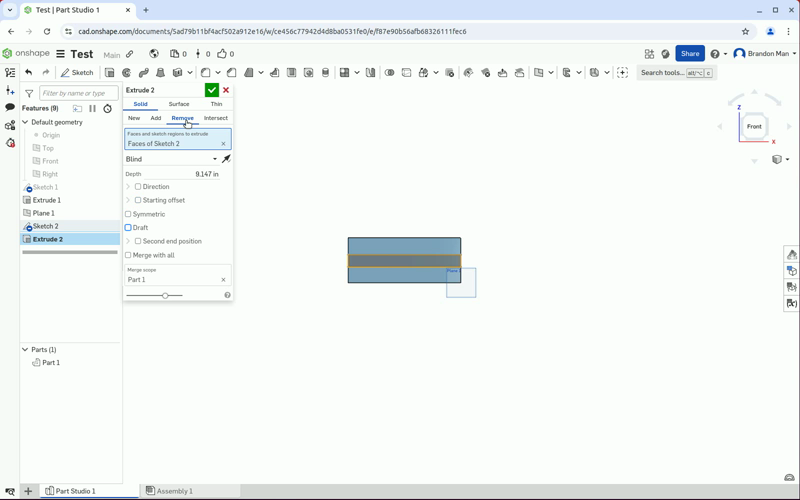
key(space)
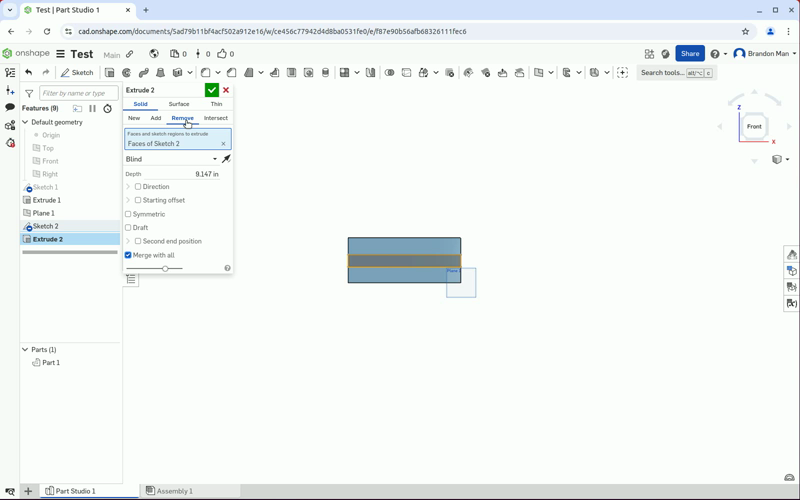
key(enter)
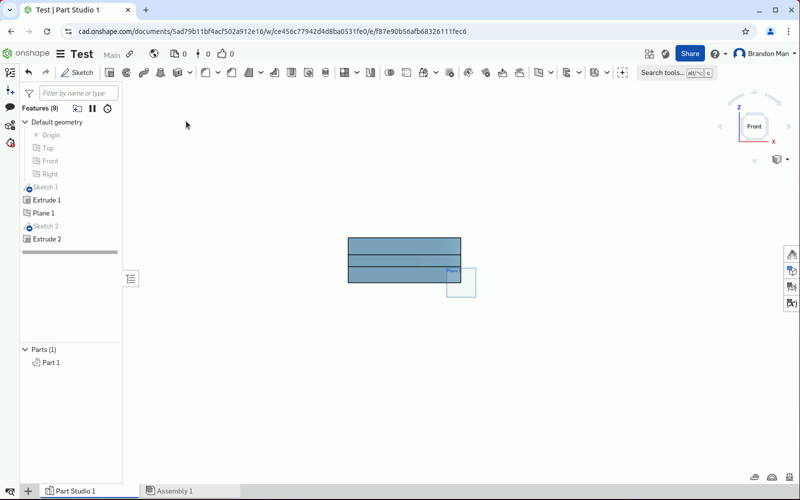
key(shift+h)
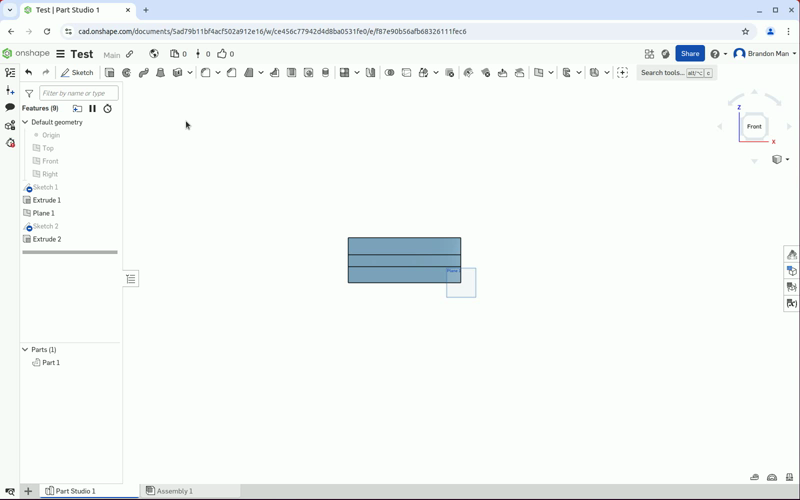
key(shift+h)
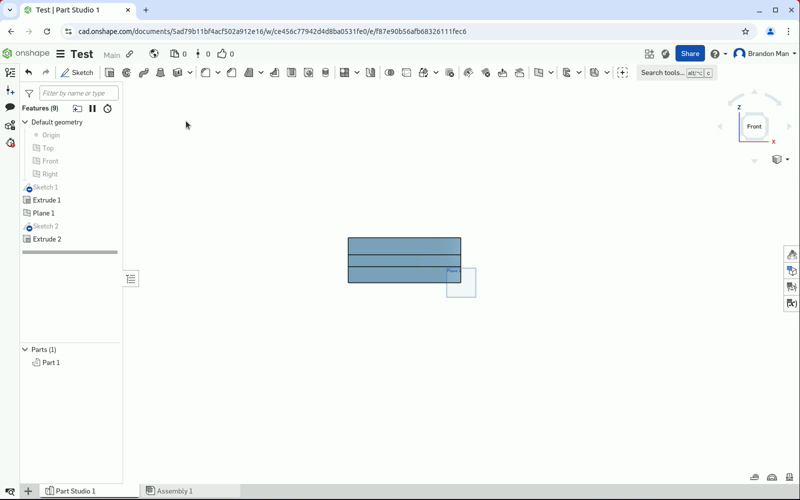
mouse_move(73, 189)
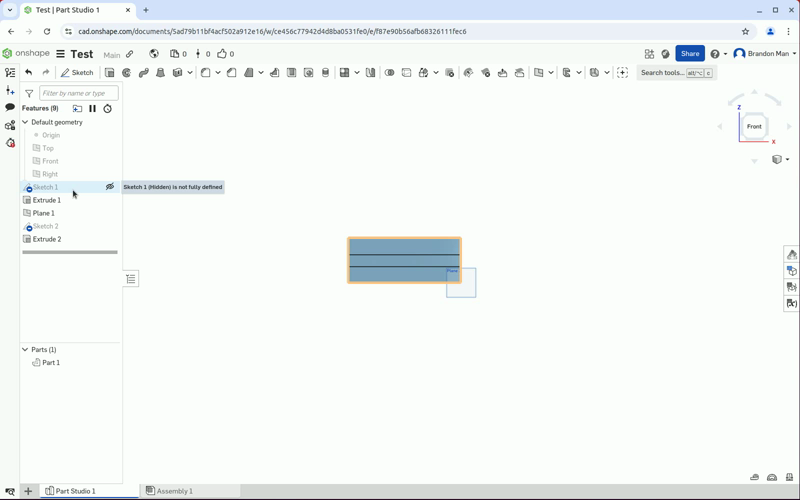
click(73, 189)
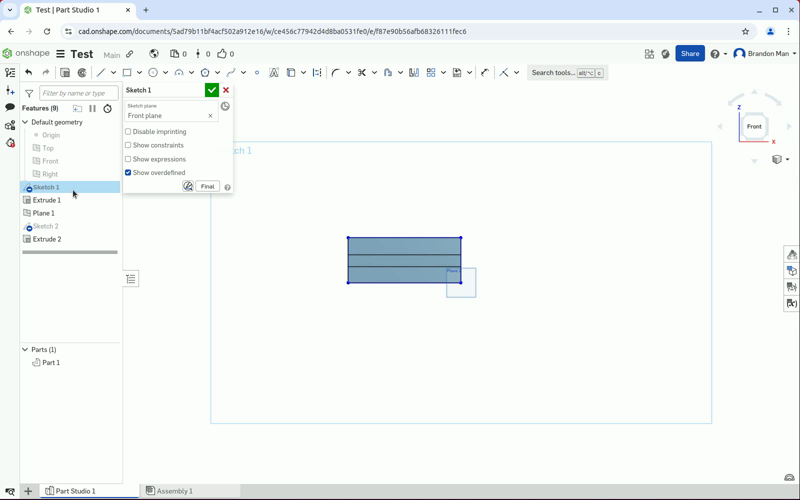
mouse_move(229, 92)
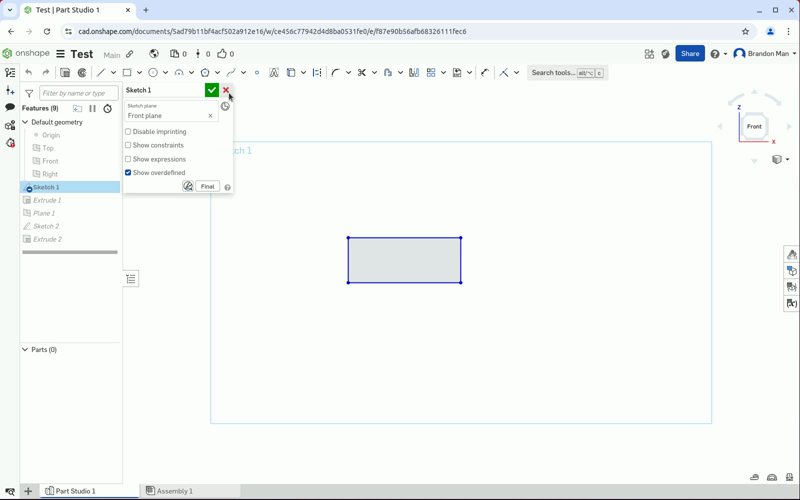
click(229, 92)
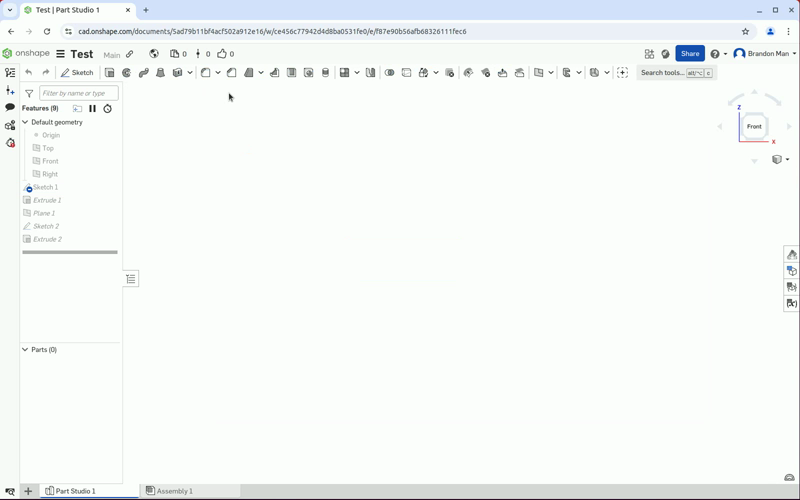
mouse_move(73, 352)
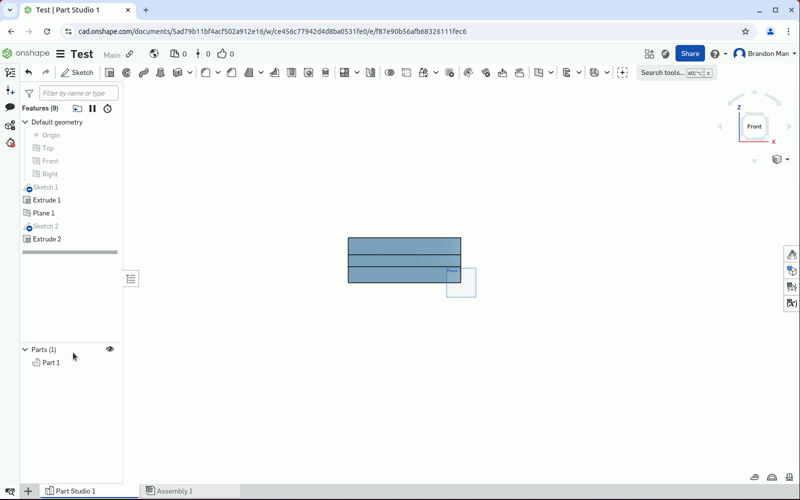
key(y)
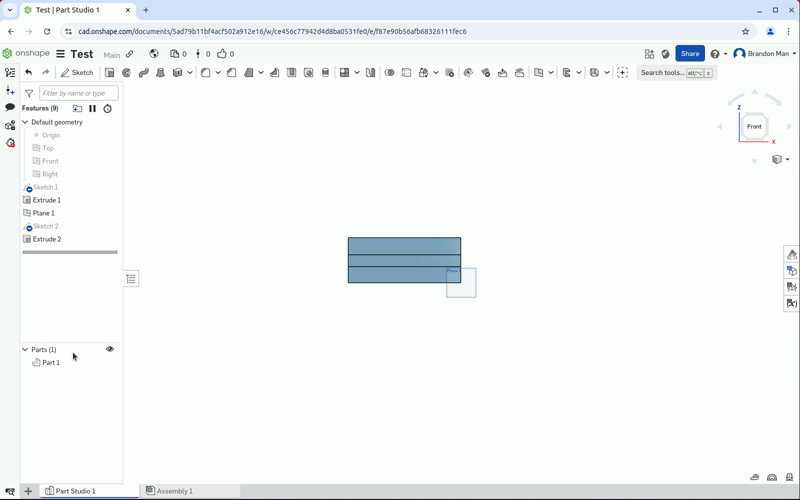
key(shift+p)
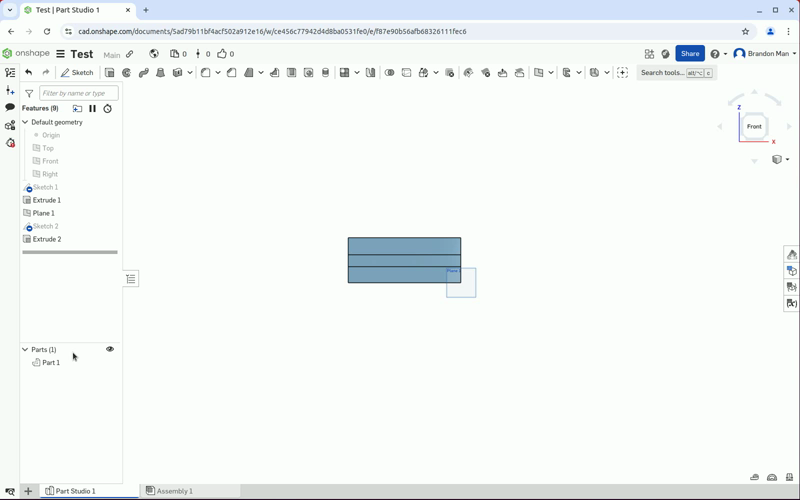
key(space)
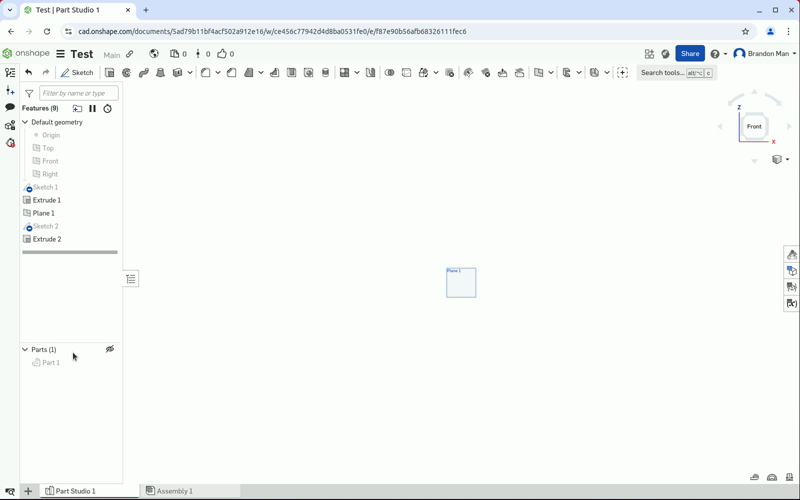
key_down(shift)
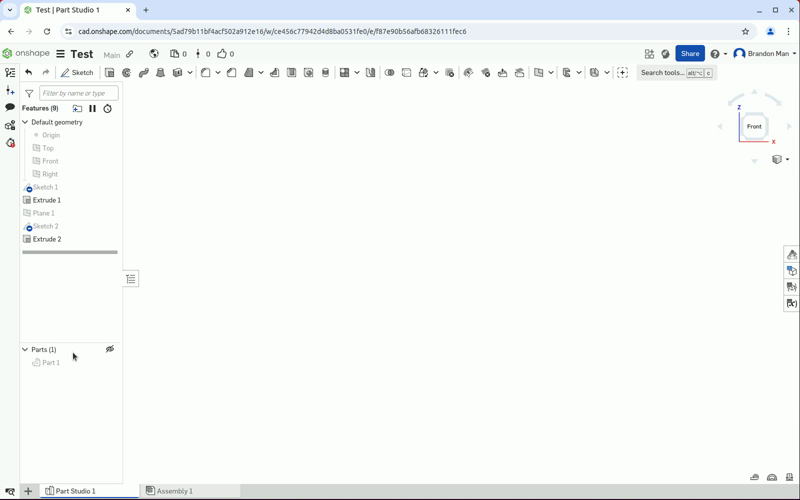
key(down)
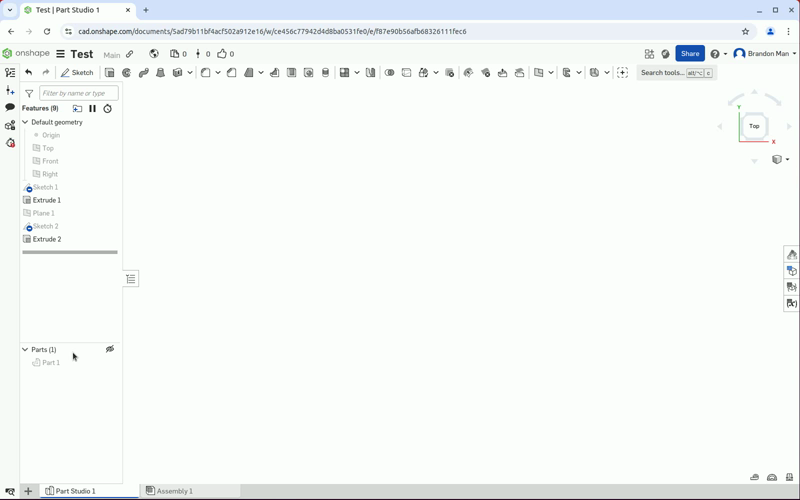
key_up(shift)
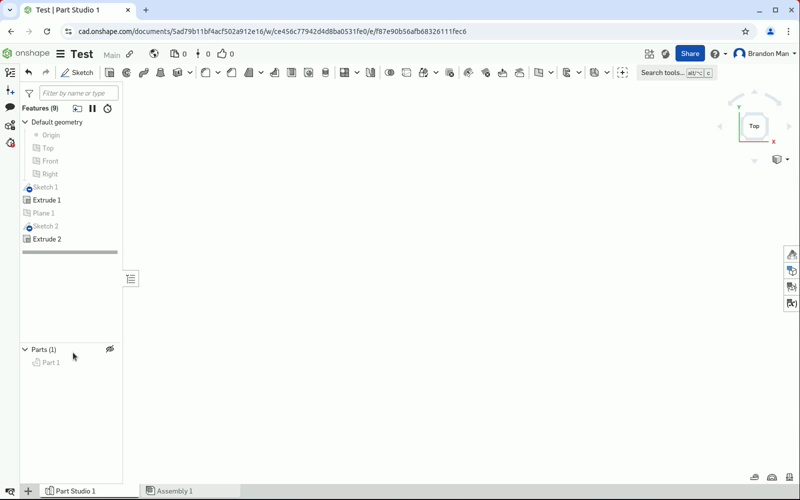
mouse_move(73, 352)
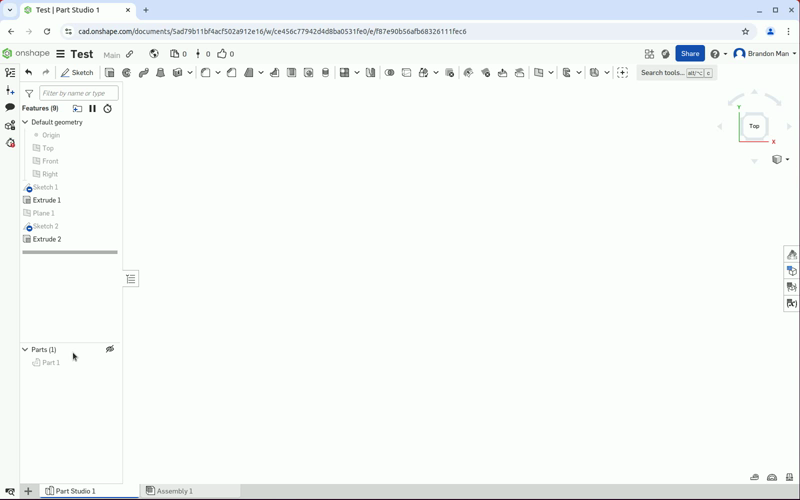
key(shift+y)
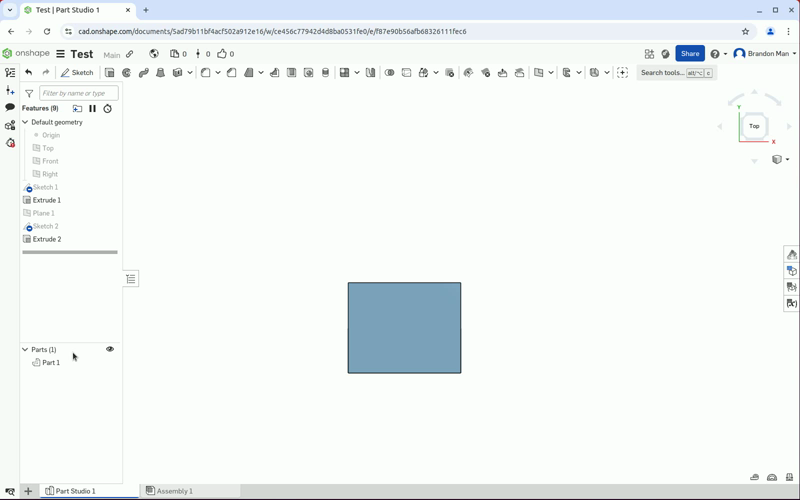
mouse_move(541, 75)
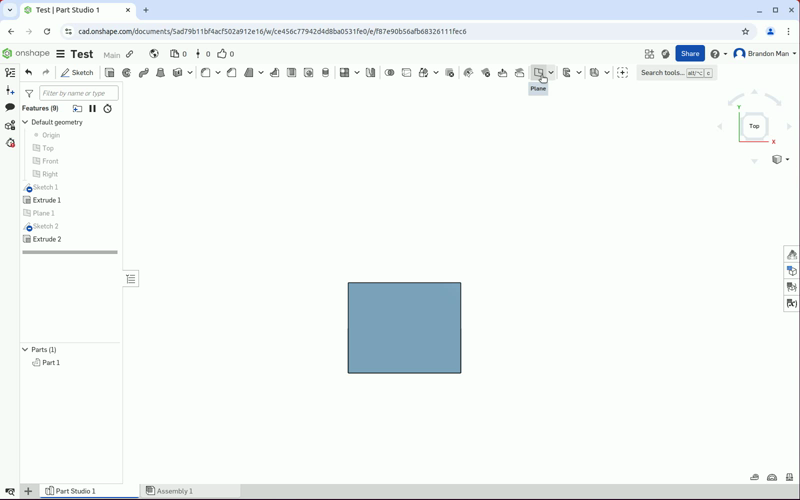
click(541, 75)
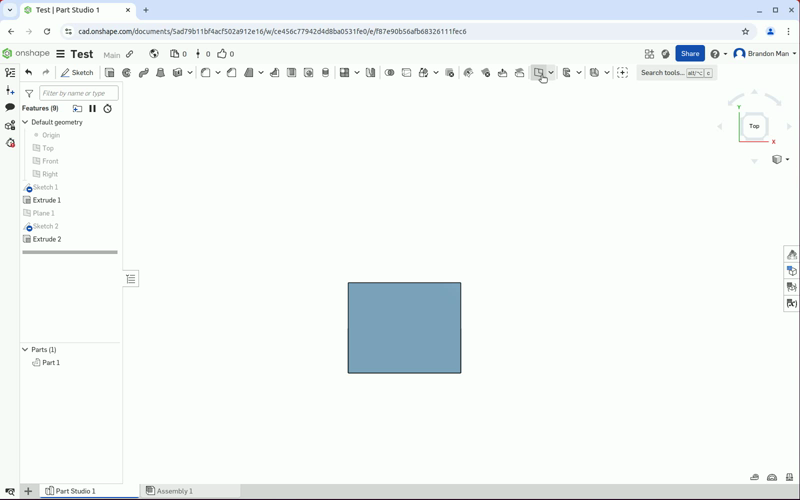
mouse_move(73, 150)
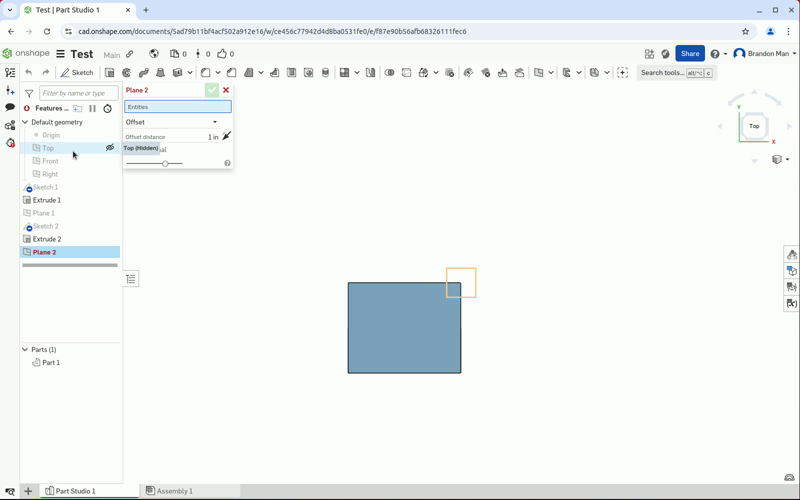
click(73, 150)
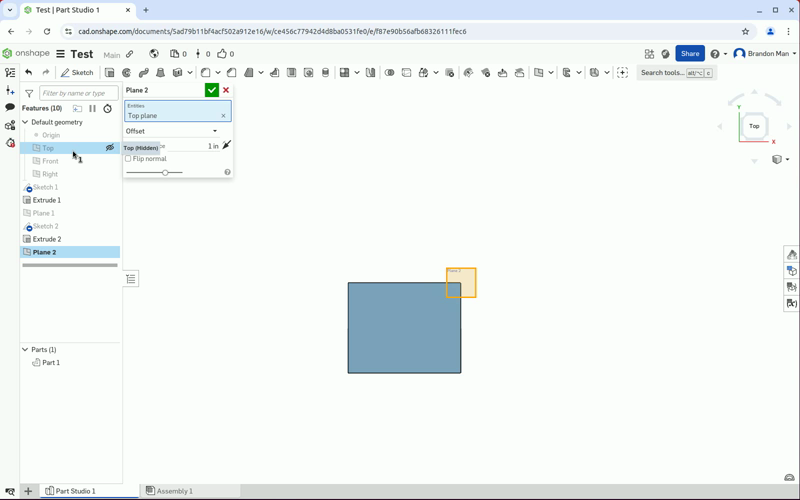
key(tab, 2)
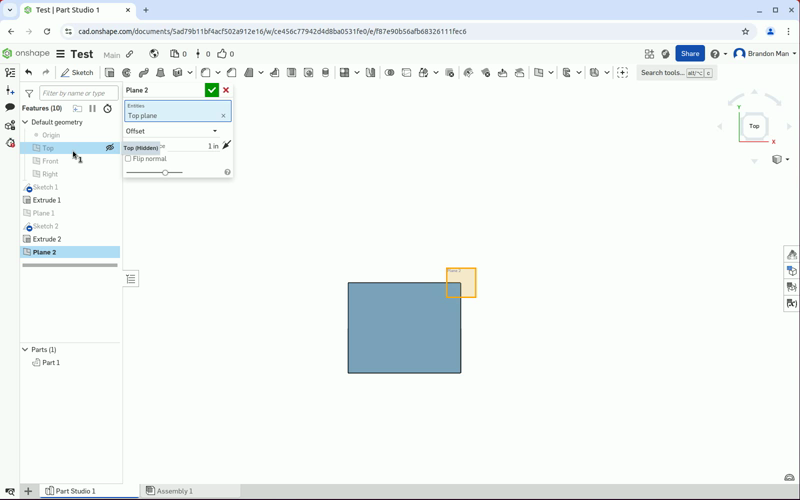
text(9.151)
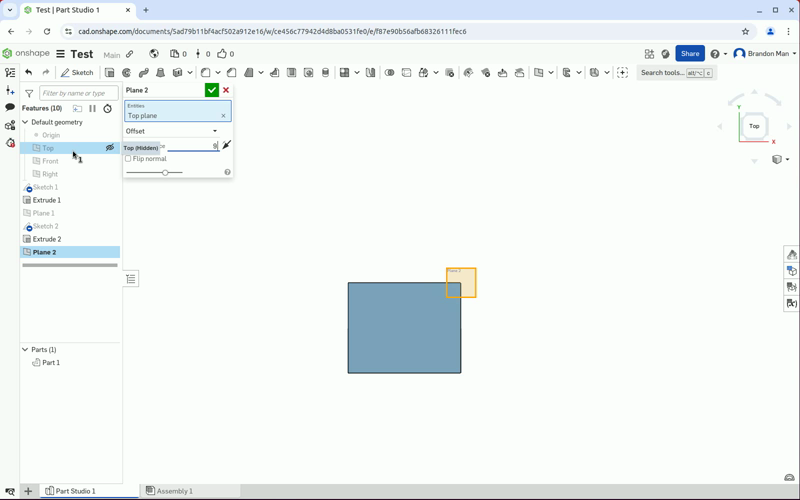
key(enter, 2)
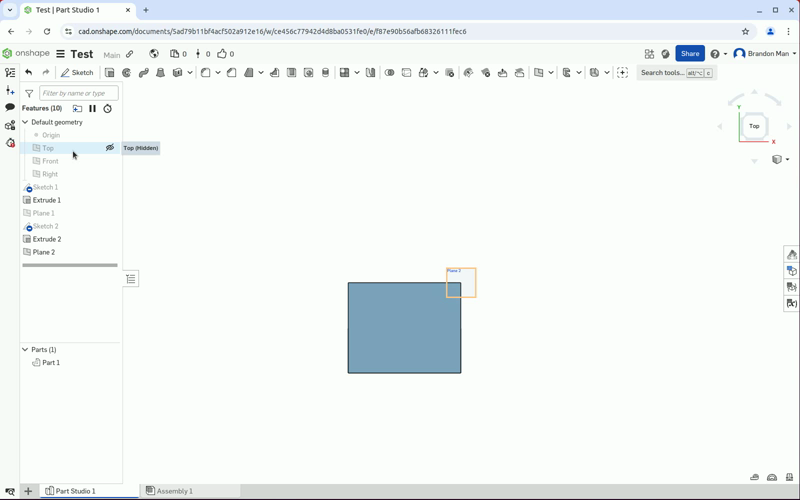
key(shift+s)
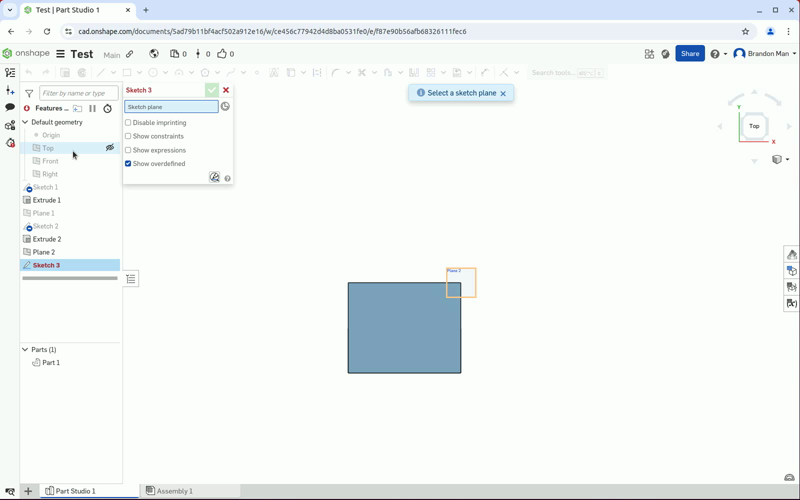
mouse_move(73, 254)
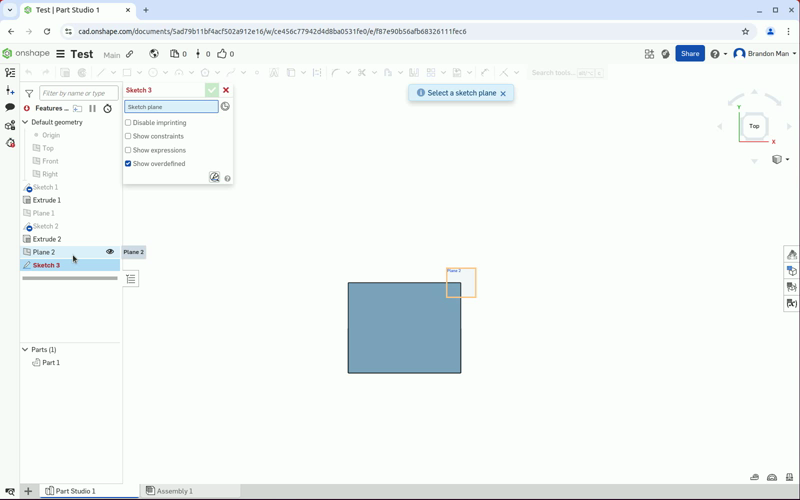
click(73, 254)
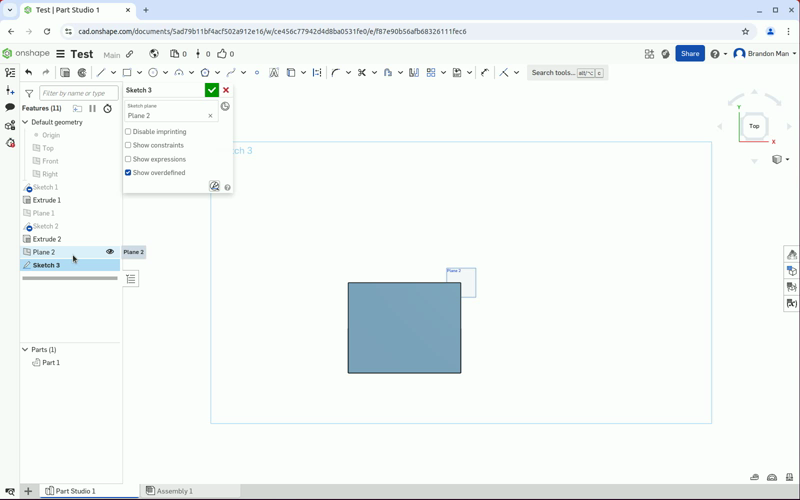
mouse_move(73, 352)
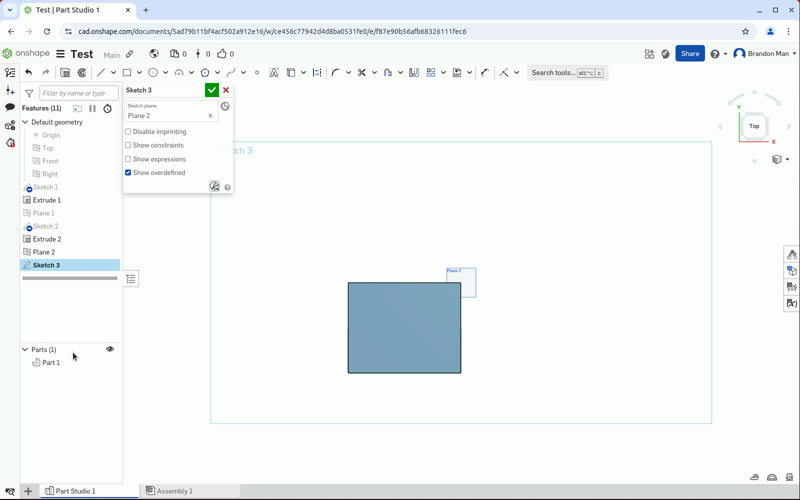
key(y)
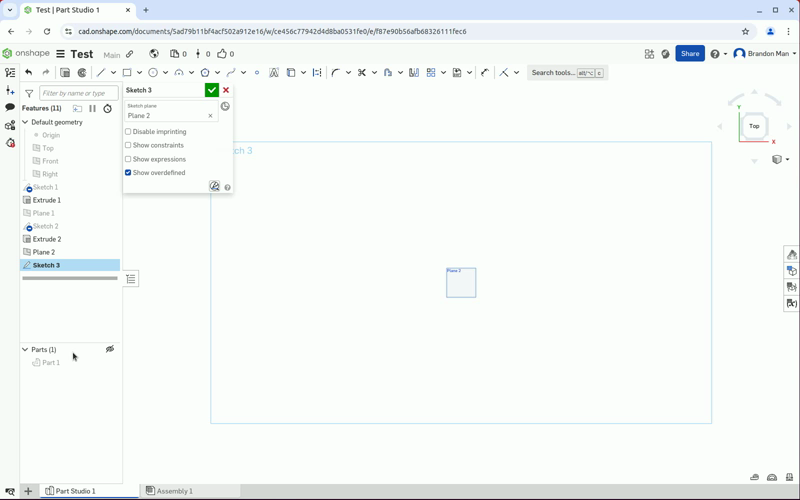
key(c)
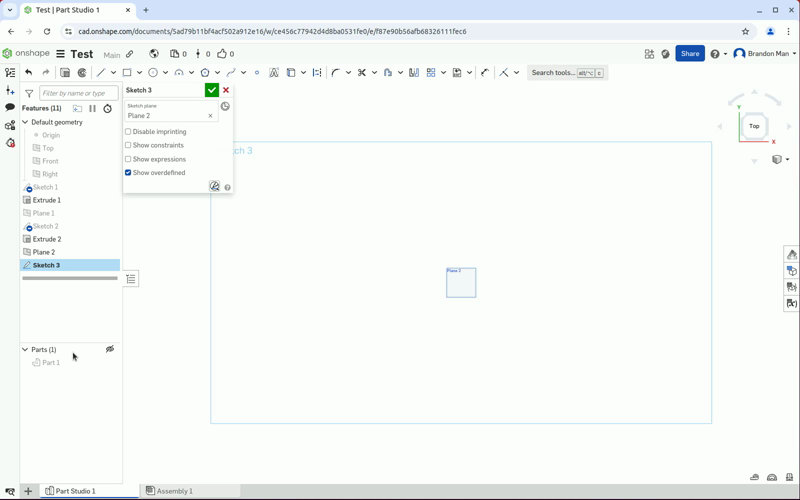
key_down(shift)
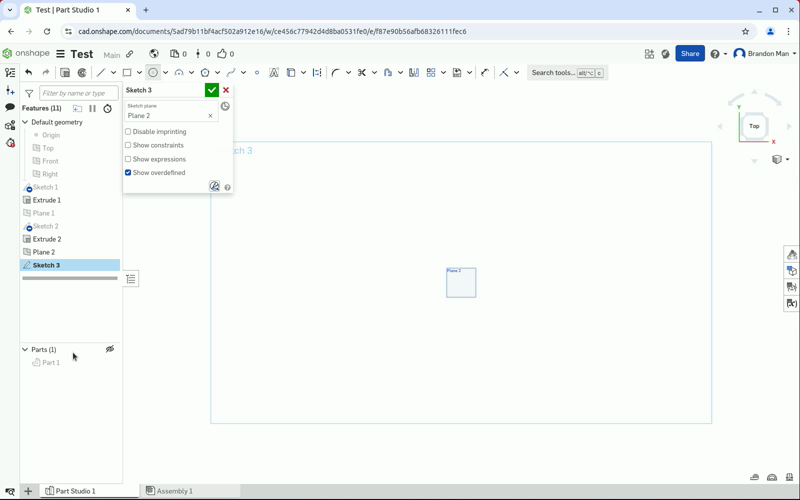
mouse_move(368, 303)
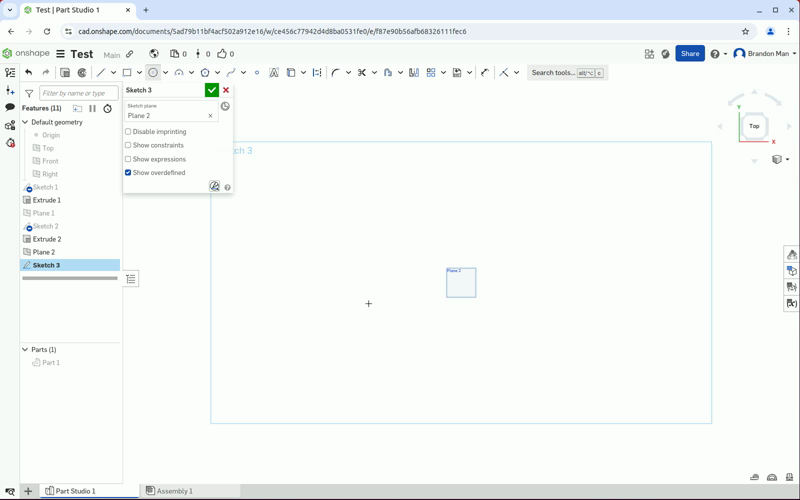
click(368, 303)
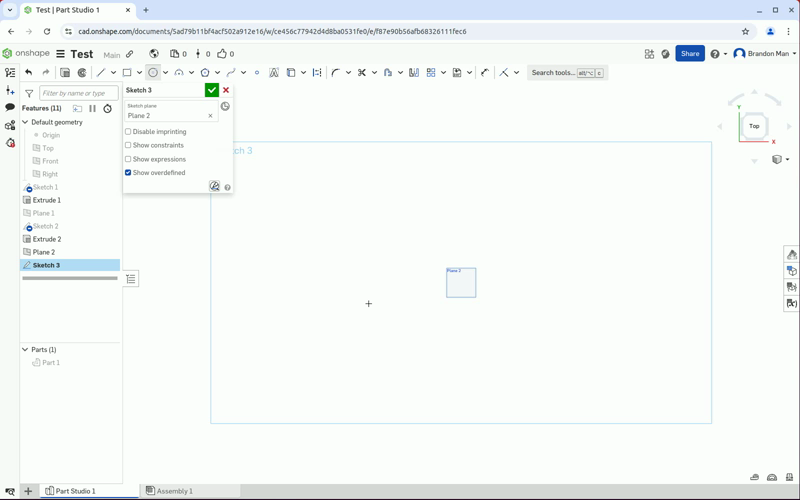
key_up(shift)
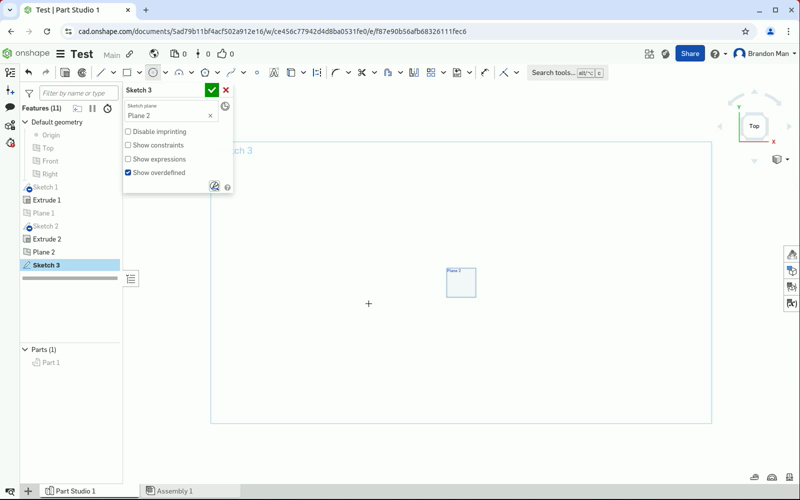
mouse_move(377, 303)
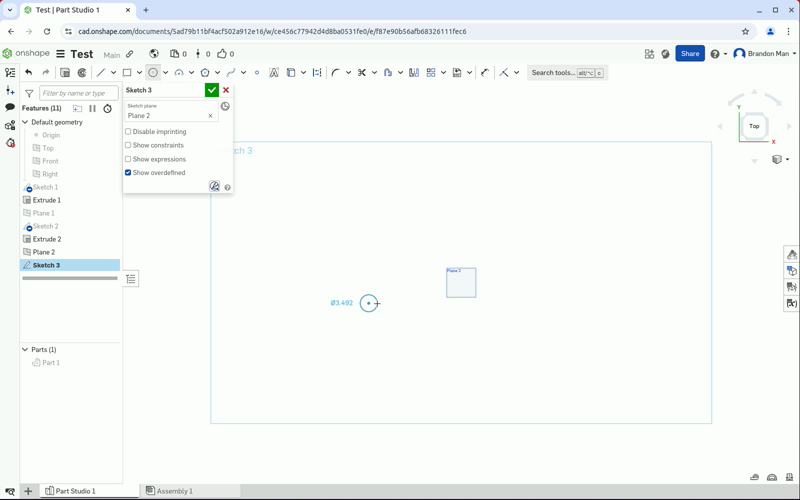
click(377, 303)
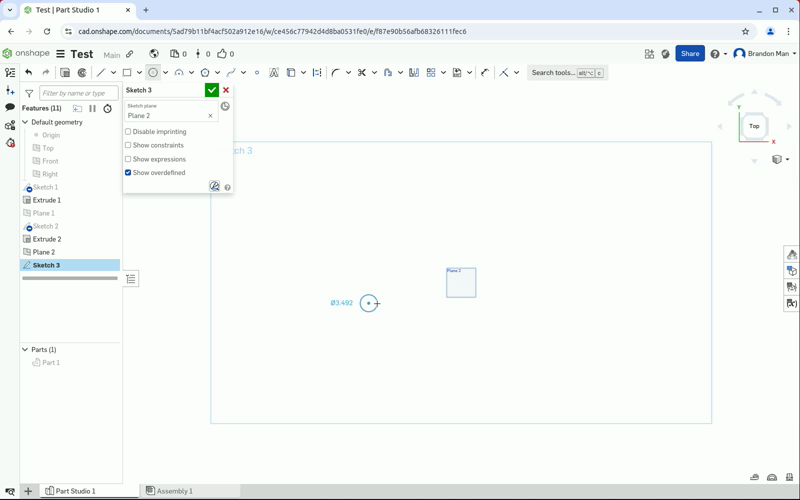
key(esc)
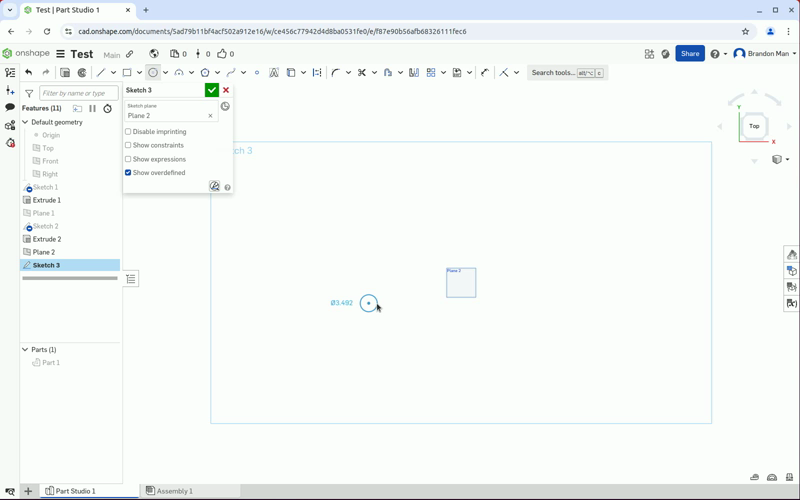
mouse_move(361, 308)
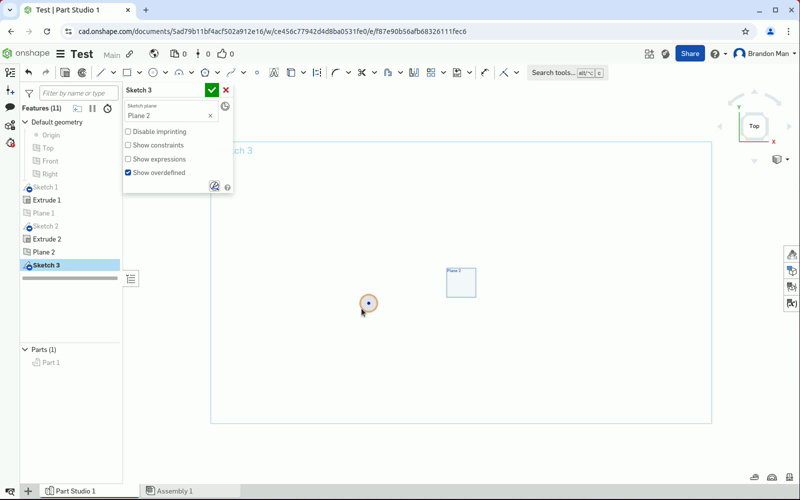
scroll(6)
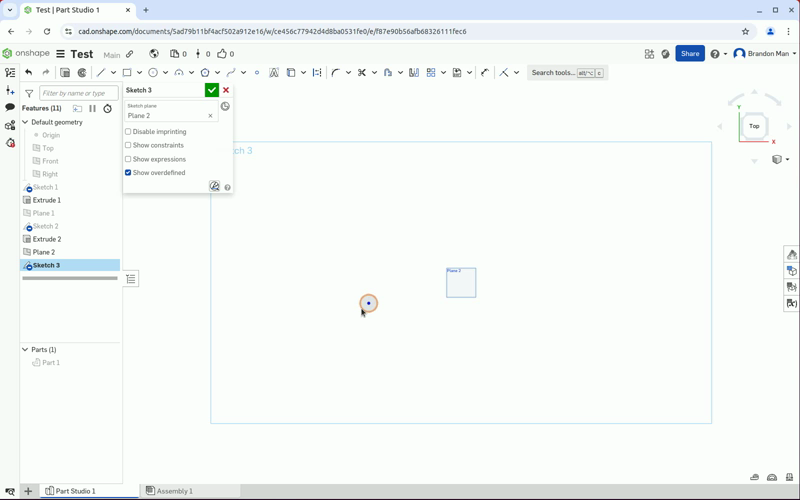
scroll(6)
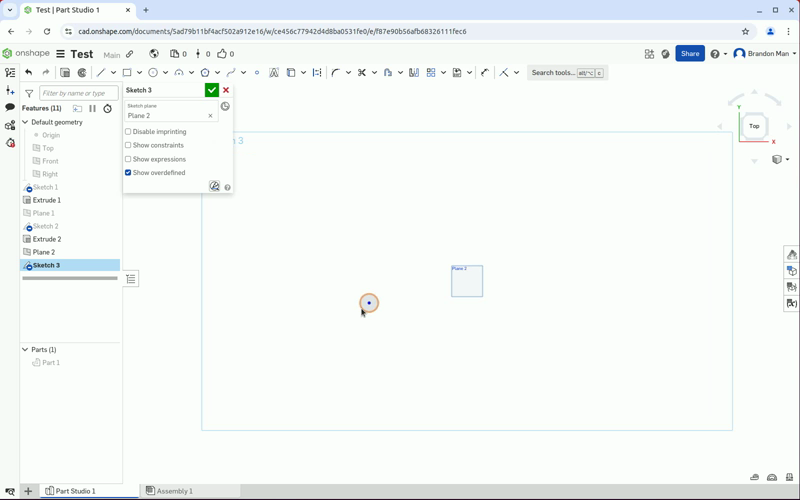
scroll(6)
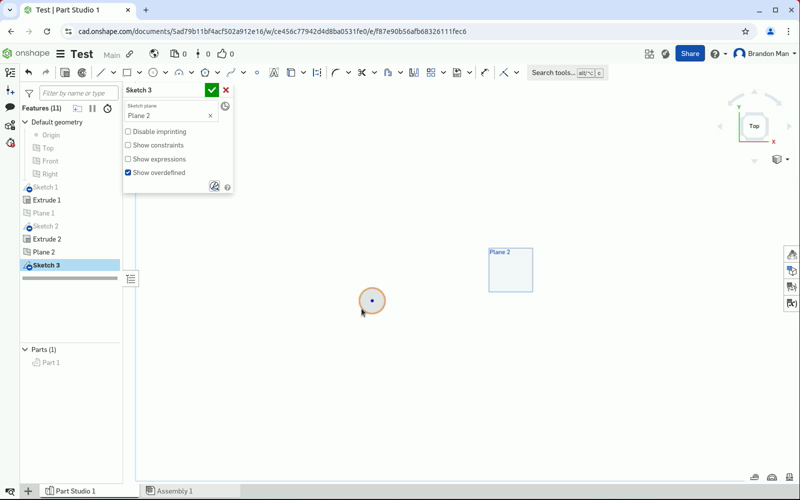
scroll(6)
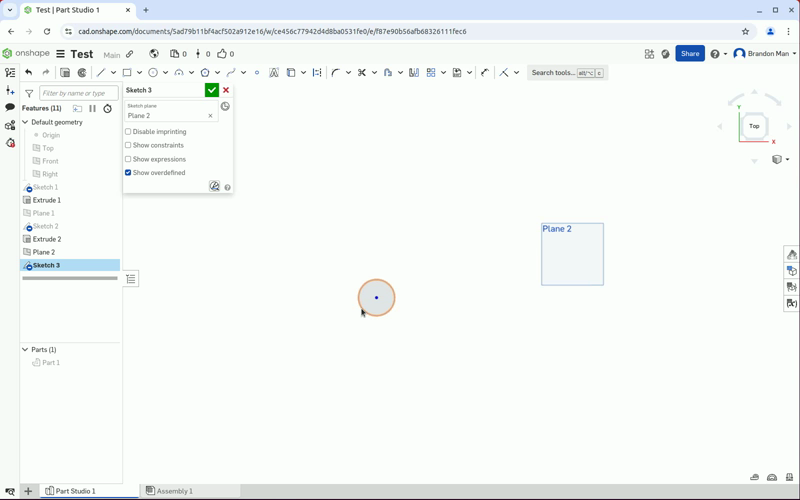
scroll(6)
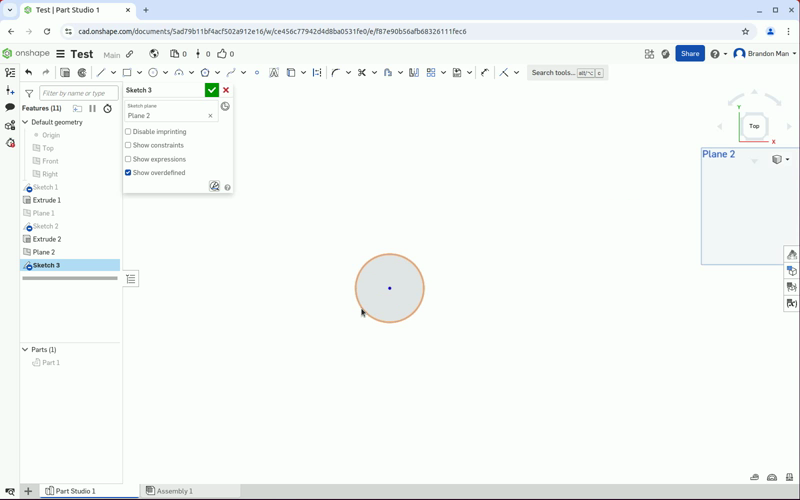
scroll(6)
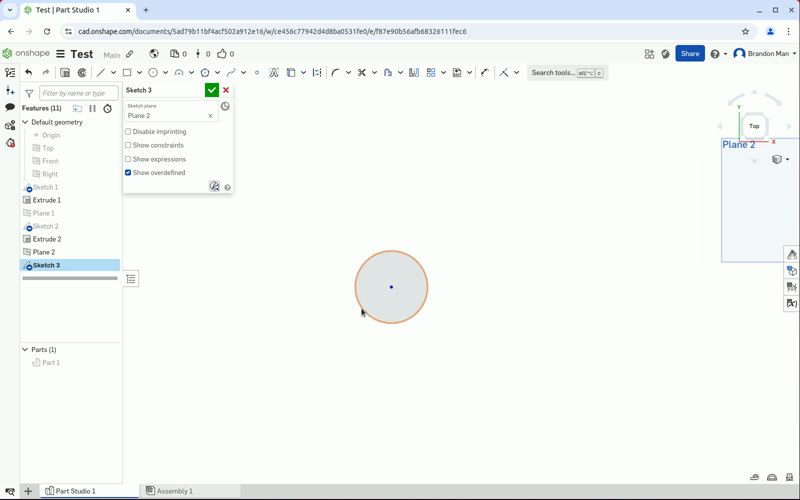
scroll(6)
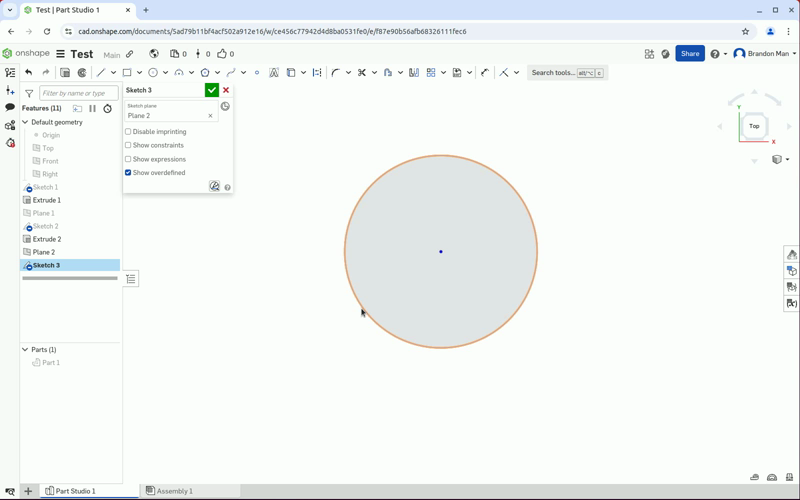
click(361, 308)
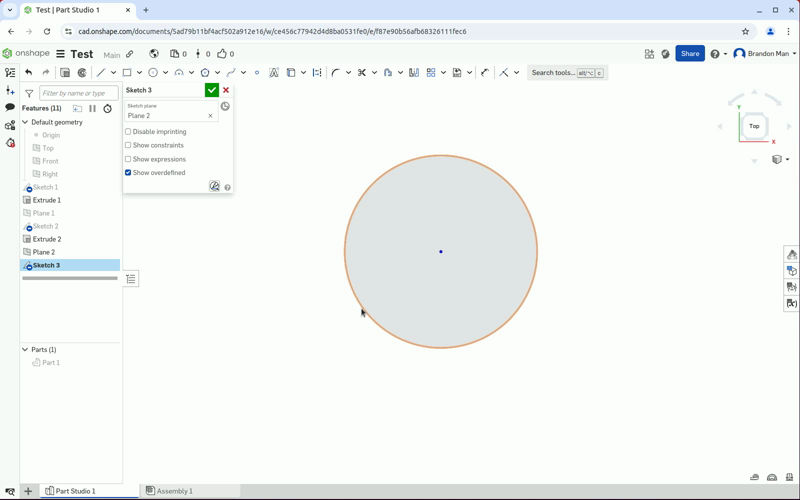
scroll(-6)
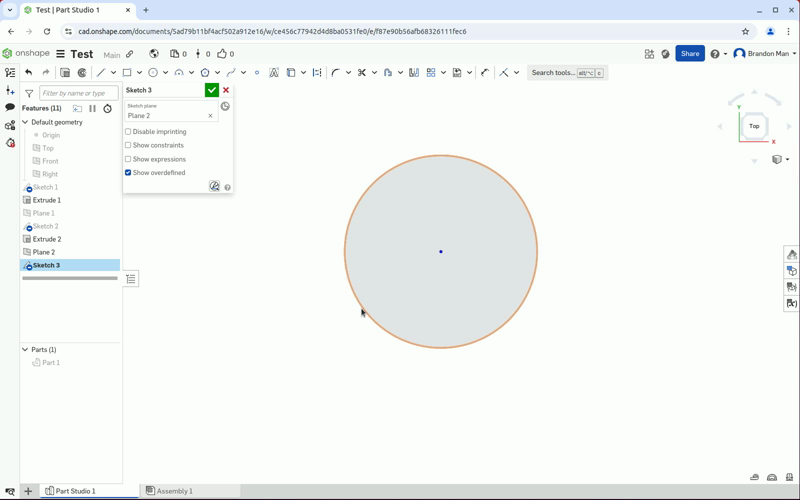
scroll(-6)
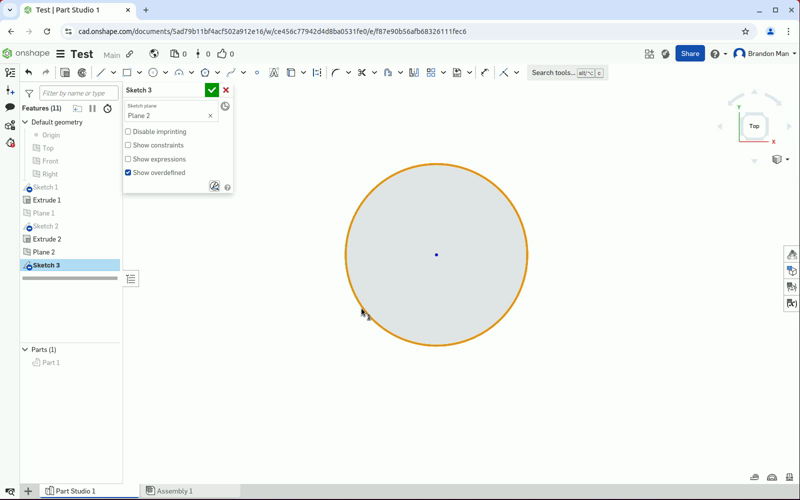
scroll(-6)
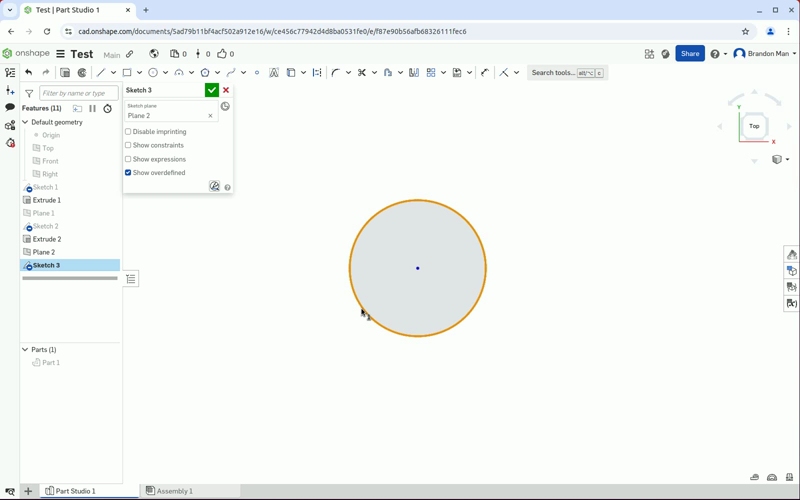
scroll(-6)
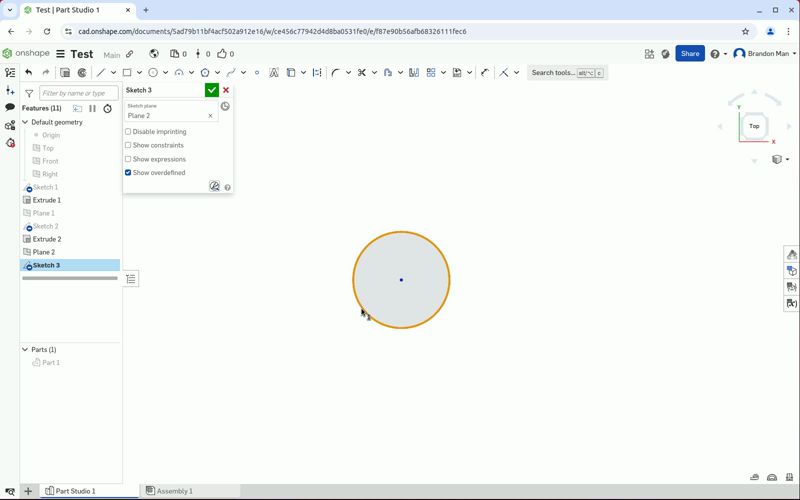
scroll(-6)
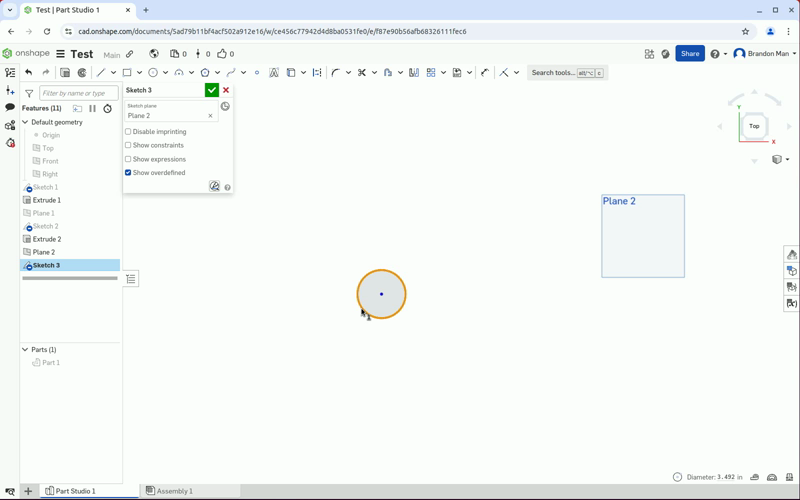
scroll(-6)
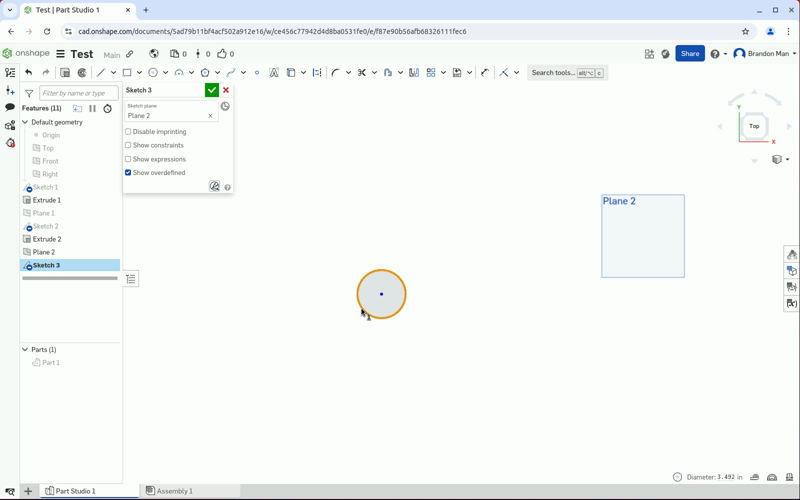
scroll(-6)
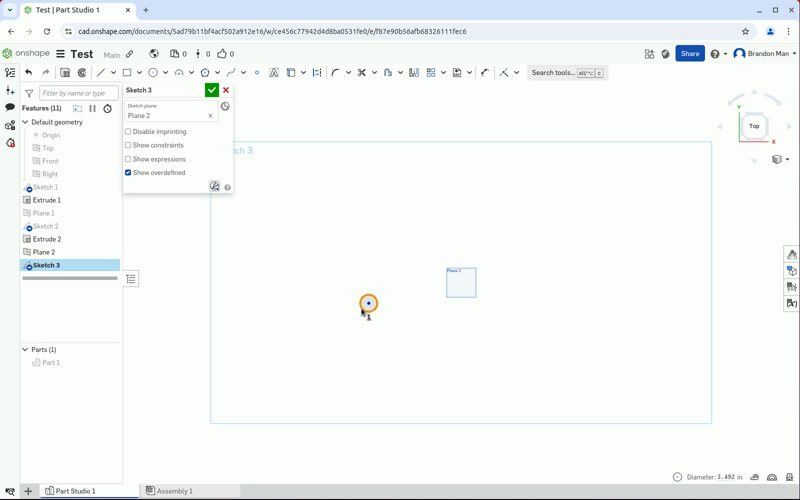
mouse_move(73, 352)
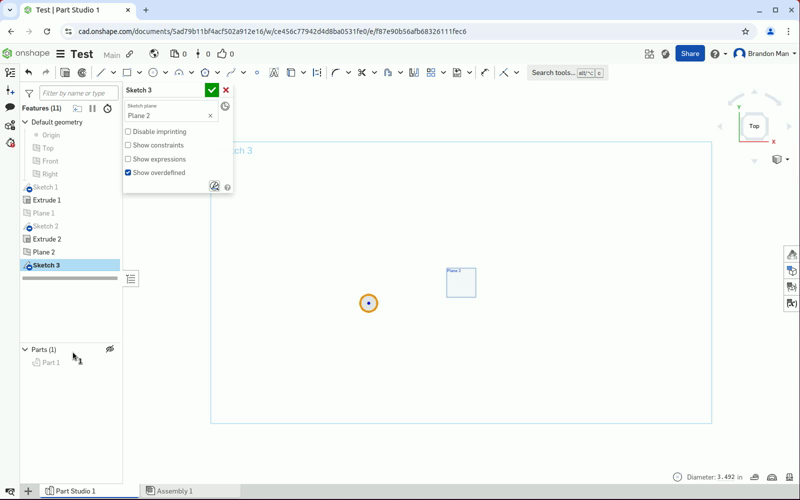
key(shift+y)
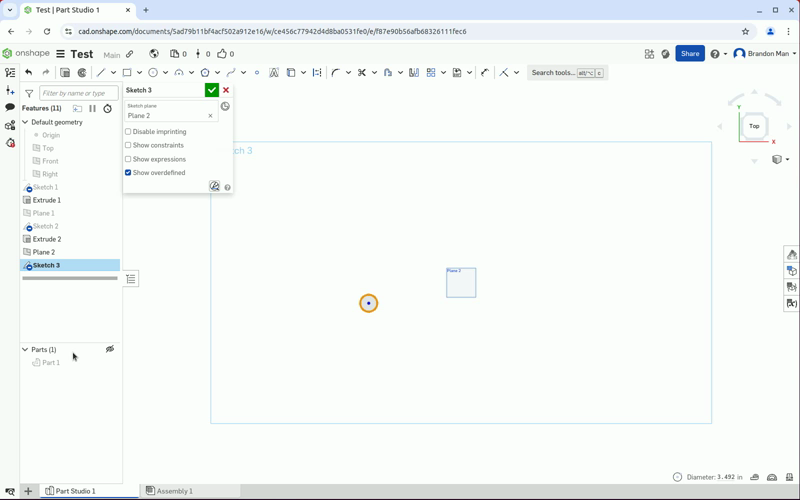
key(shift+e)
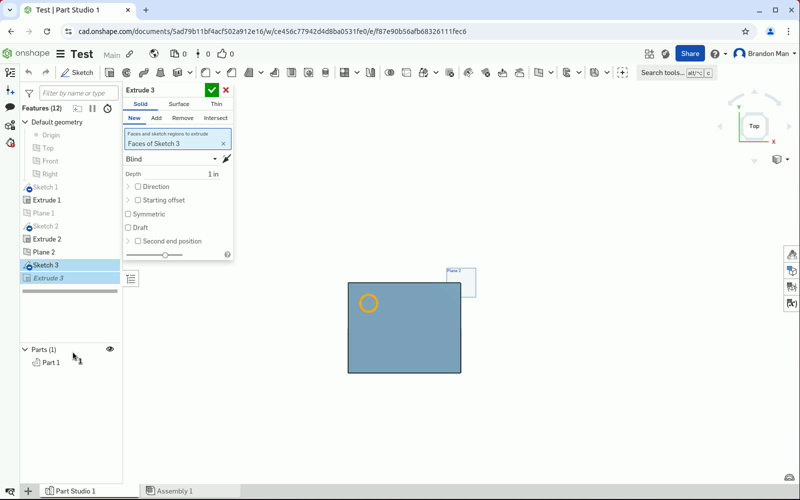
mouse_move(143, 106)
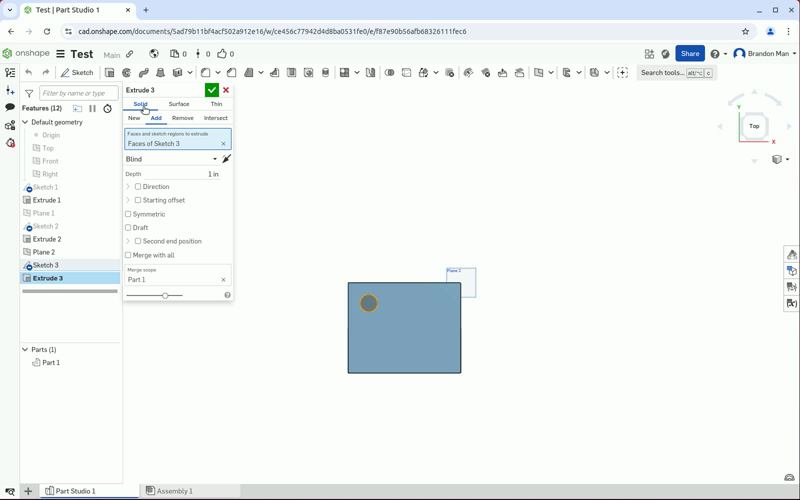
click(143, 106)
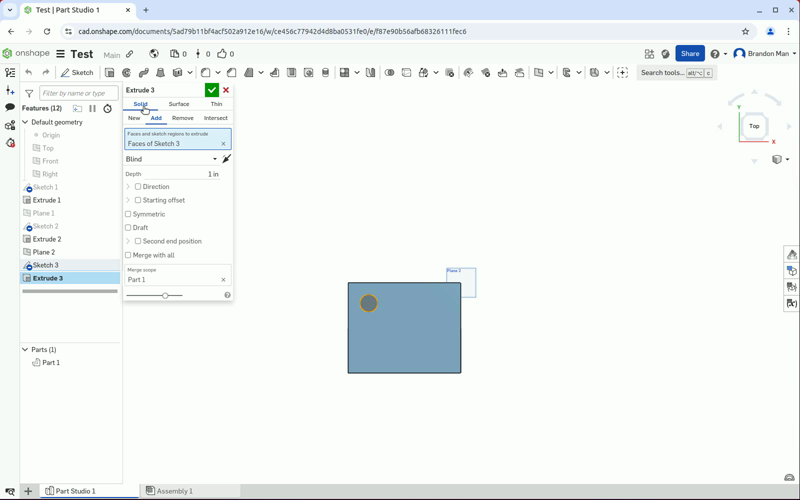
mouse_move(186, 120)
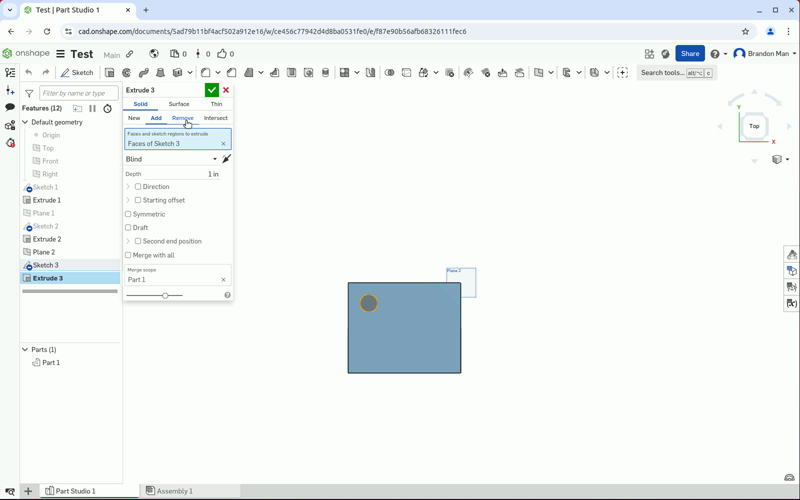
click(186, 120)
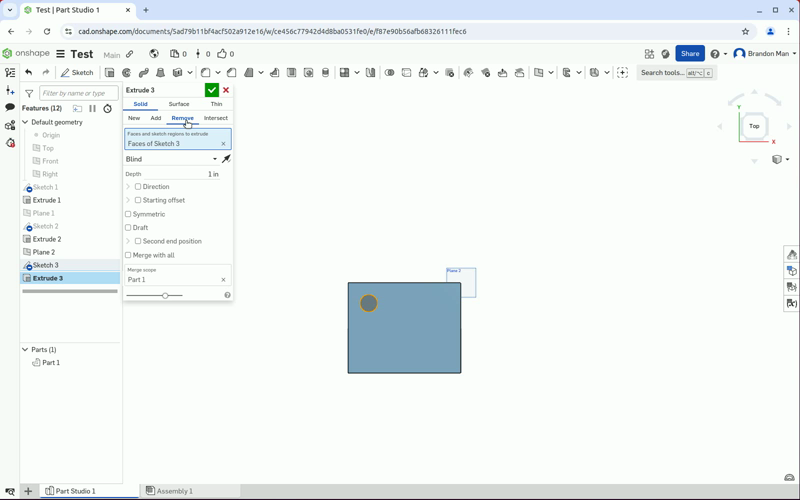
key(tab, 4)
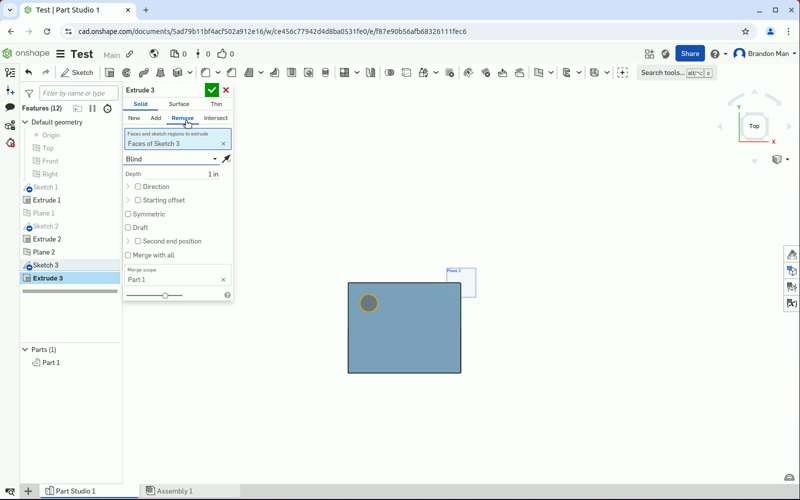
text(28.885)
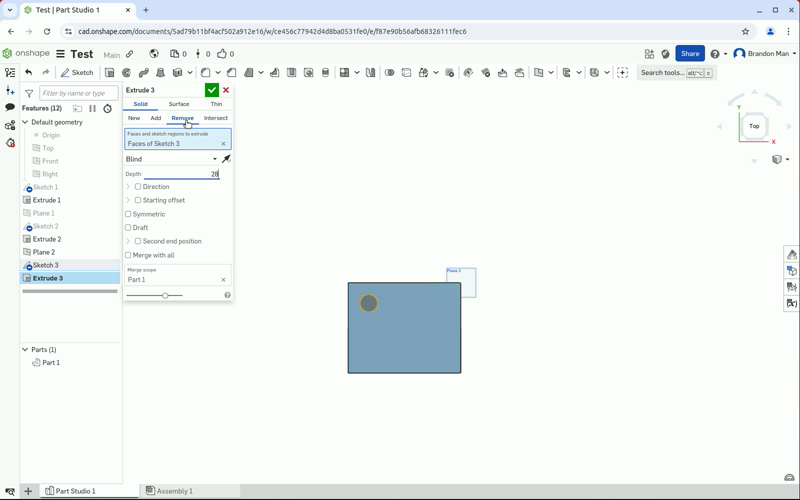
key(tab, 6)
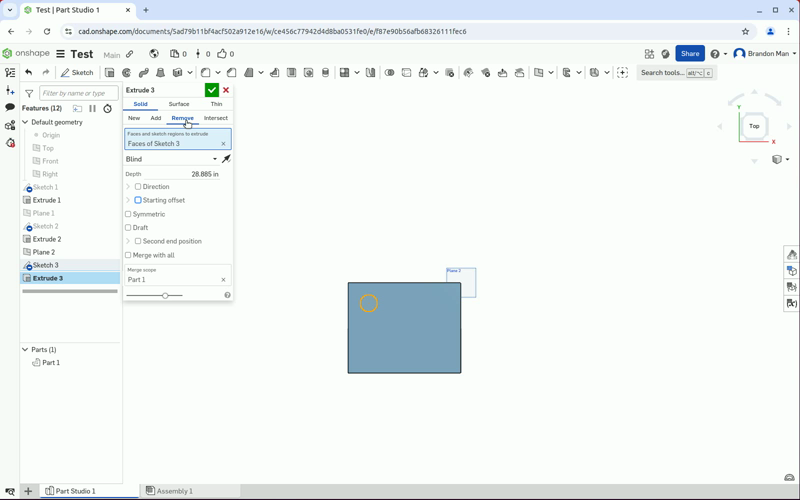
key(space)
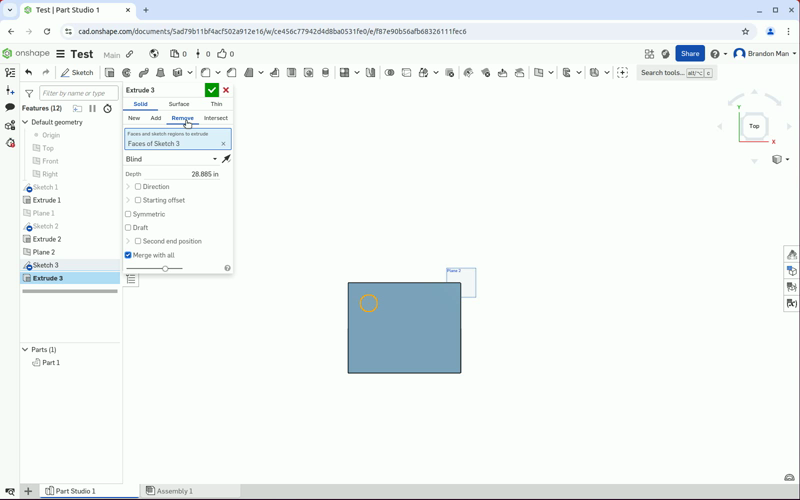
key(enter)
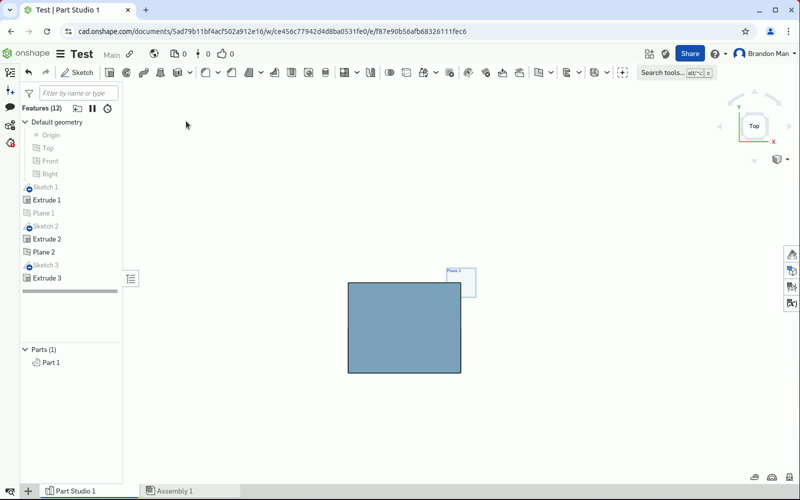
key(shift+h)
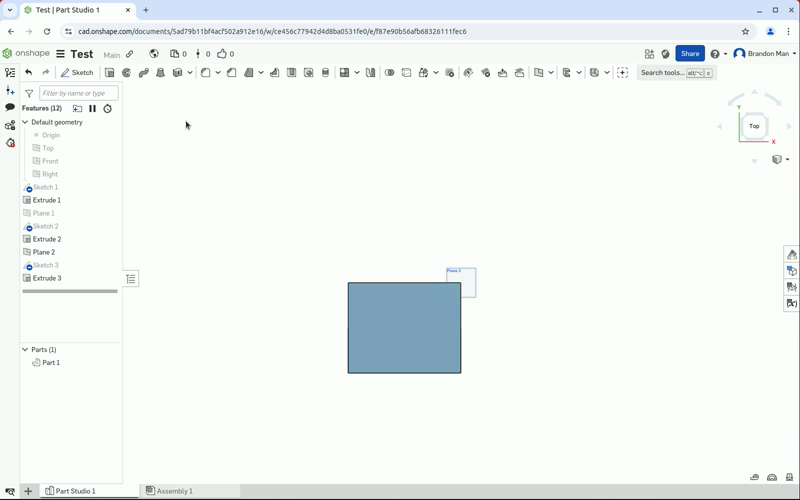
key(shift+h)
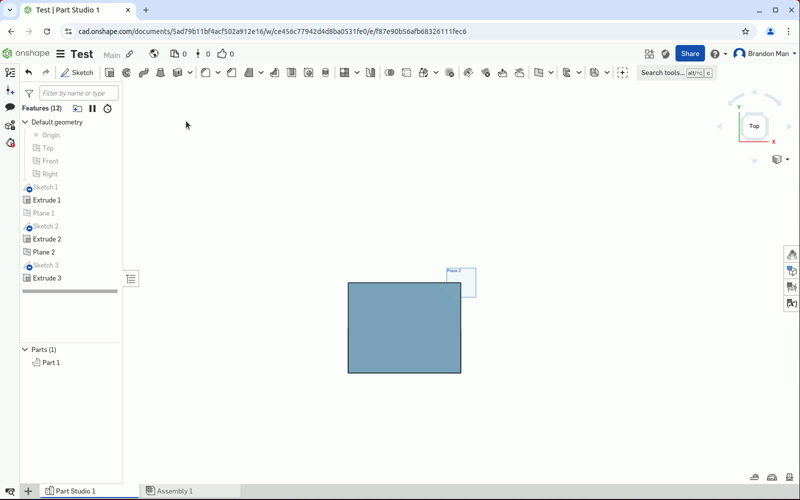
mouse_move(73, 189)
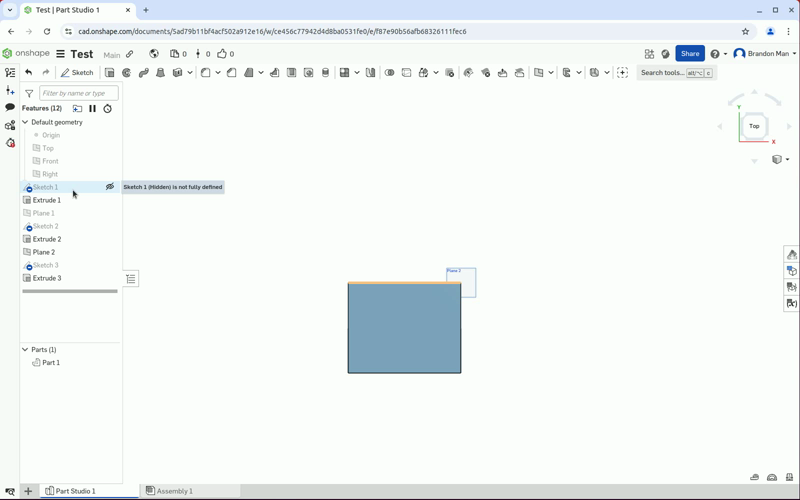
click(73, 189)
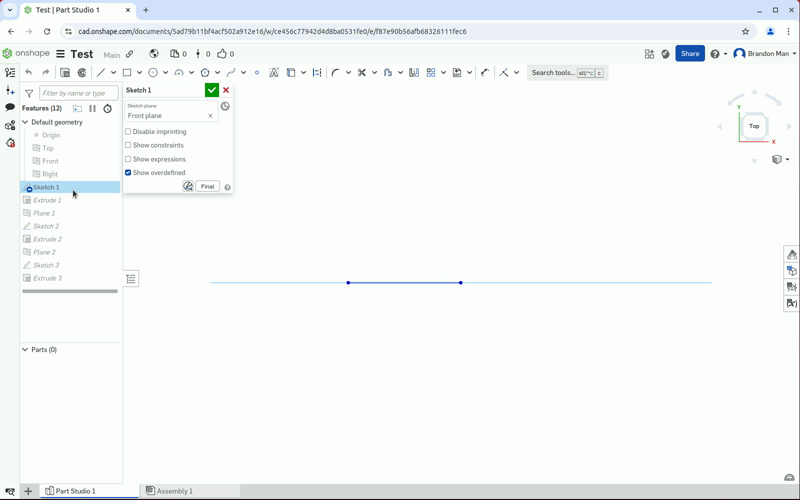
mouse_move(229, 92)
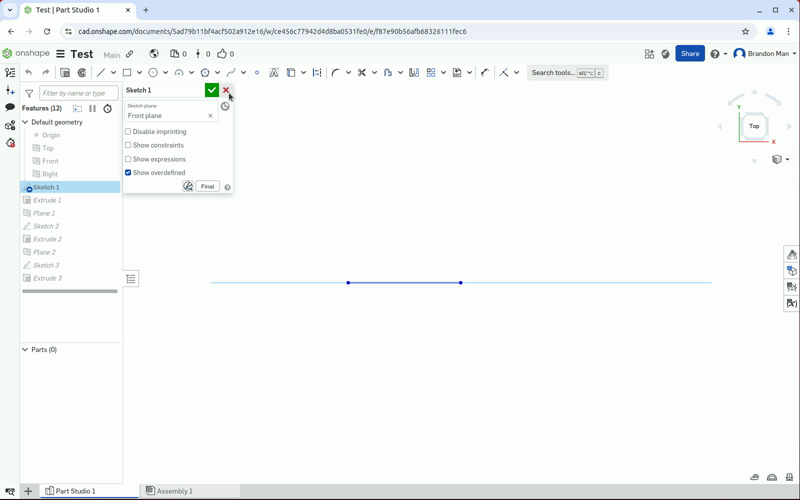
click(229, 92)
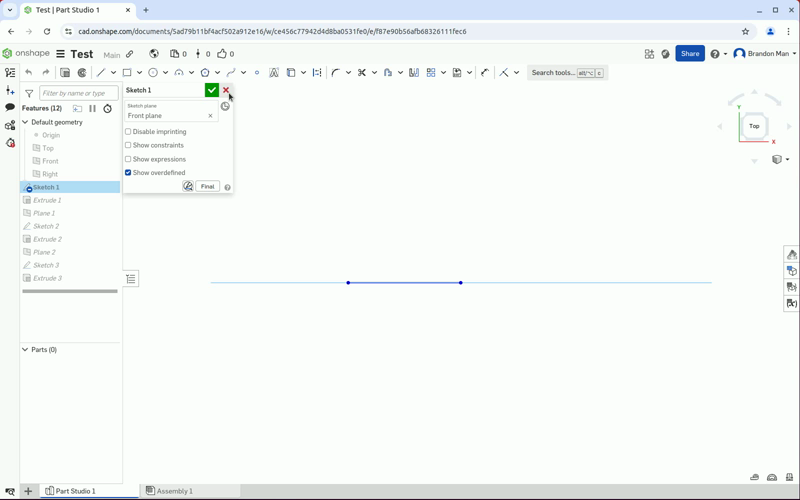
key(shift+s)
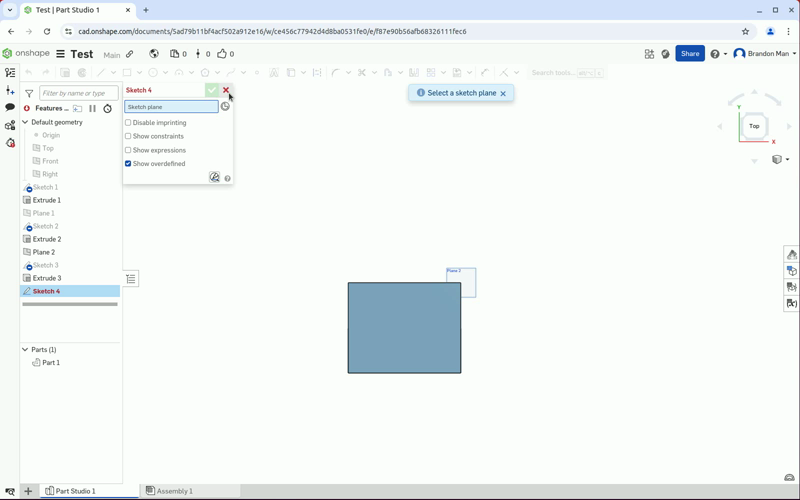
mouse_move(73, 254)
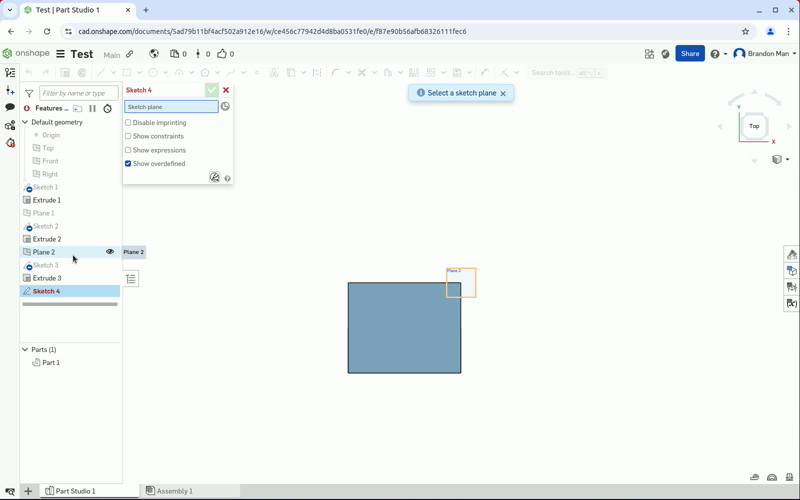
click(73, 254)
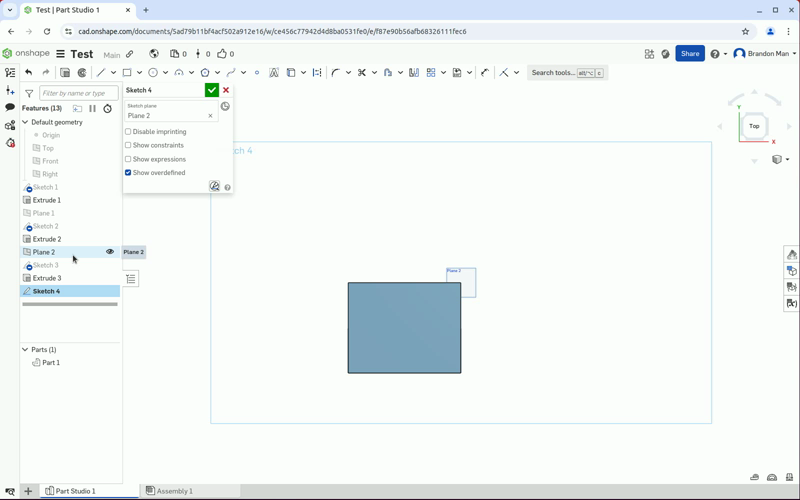
mouse_move(73, 352)
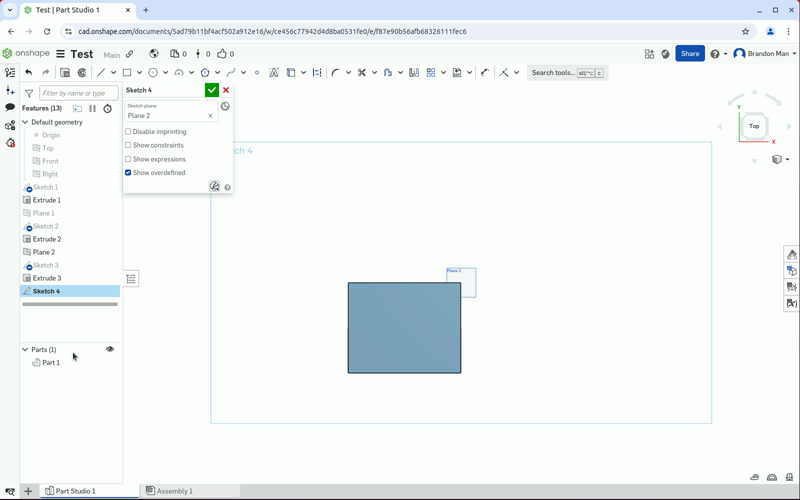
key(y)
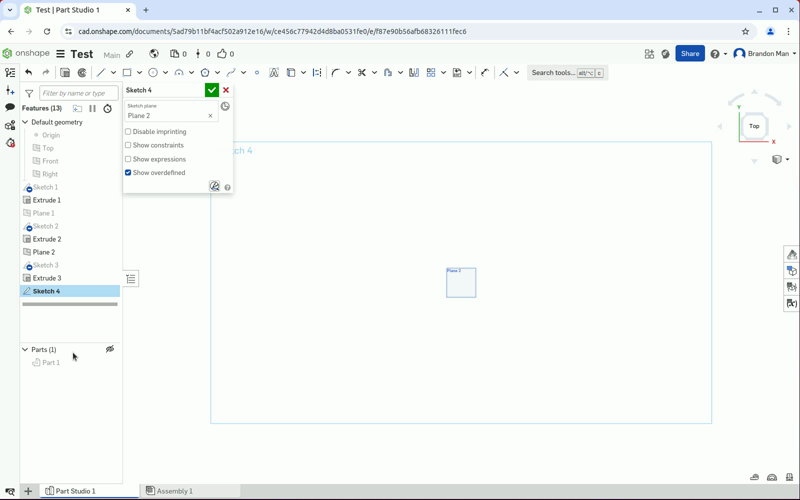
key(c)
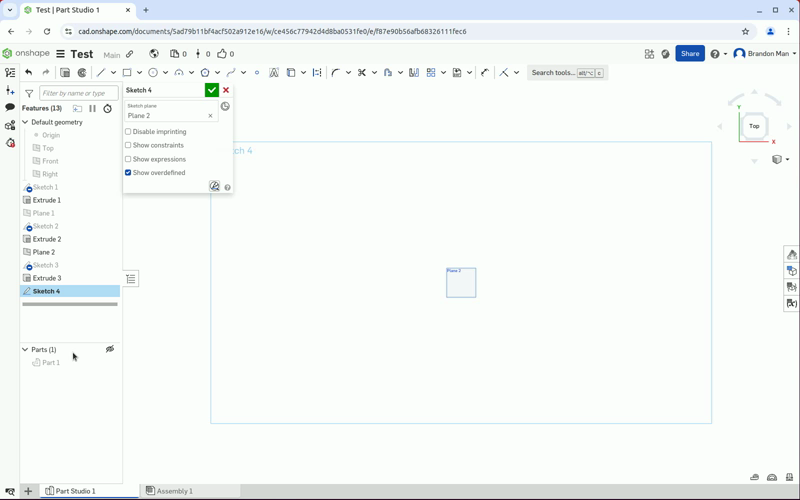
key_down(shift)
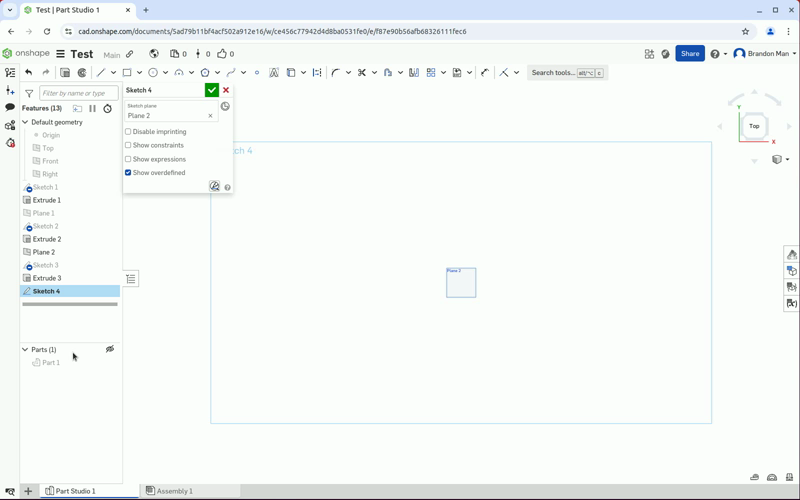
mouse_move(441, 303)
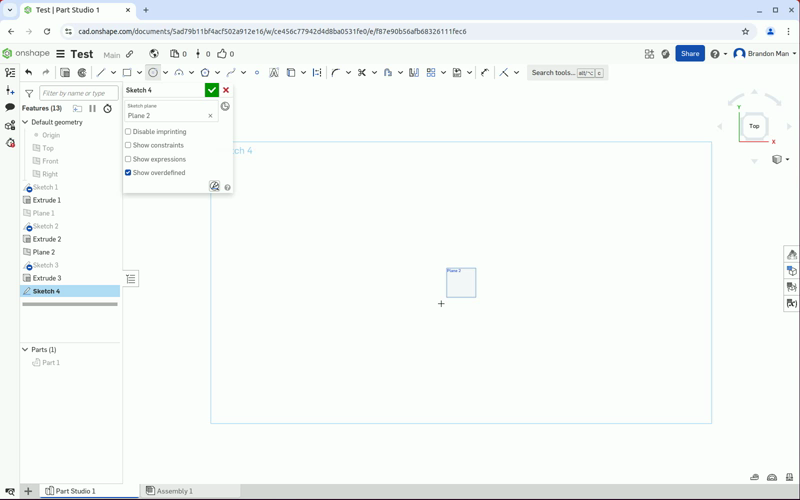
click(441, 303)
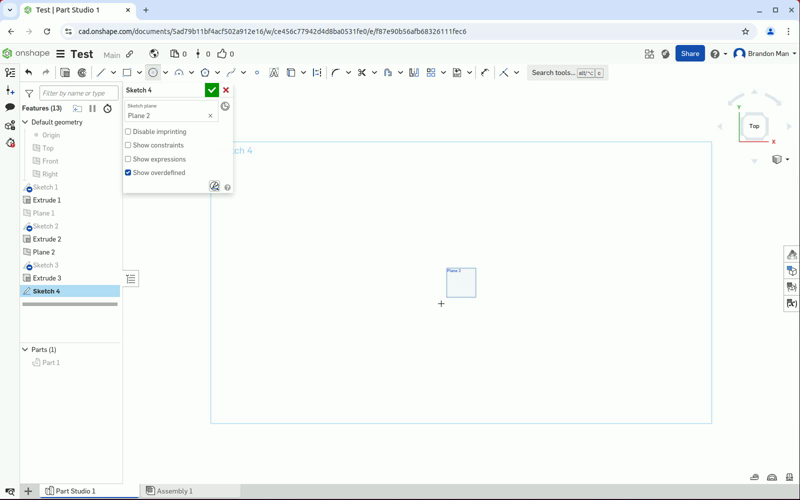
key_up(shift)
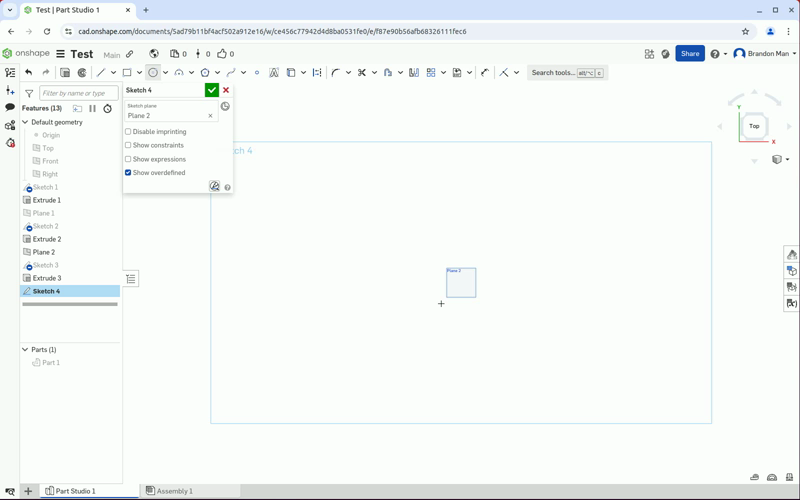
mouse_move(450, 303)
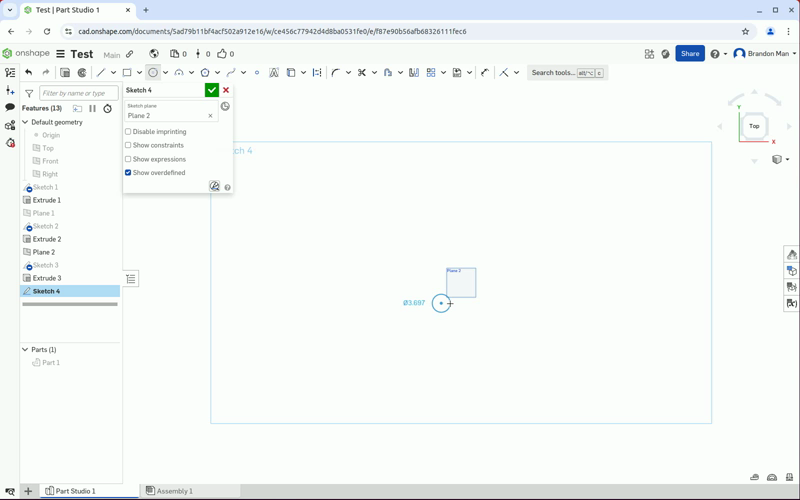
click(450, 303)
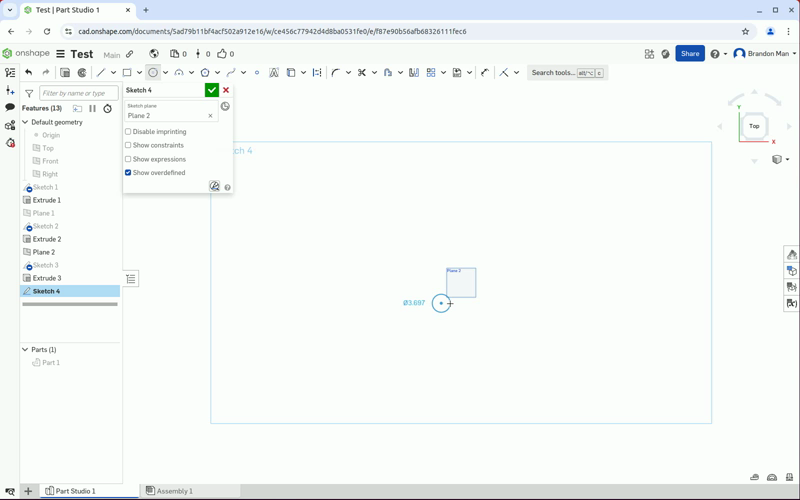
key(esc)
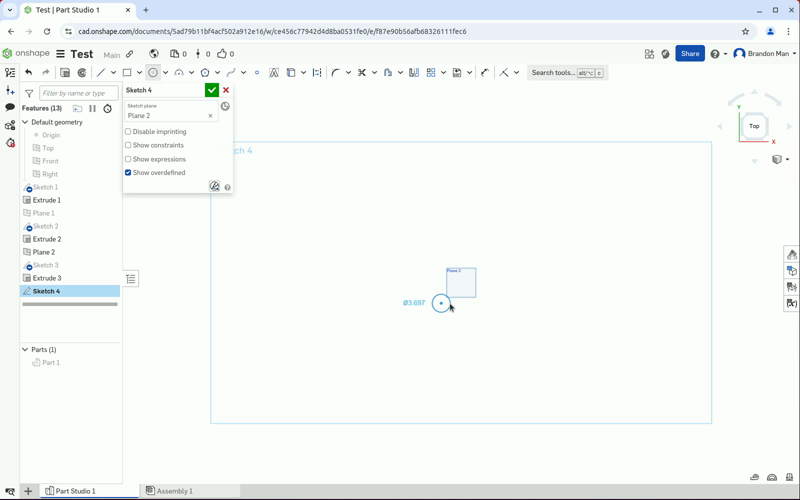
mouse_move(448, 299)
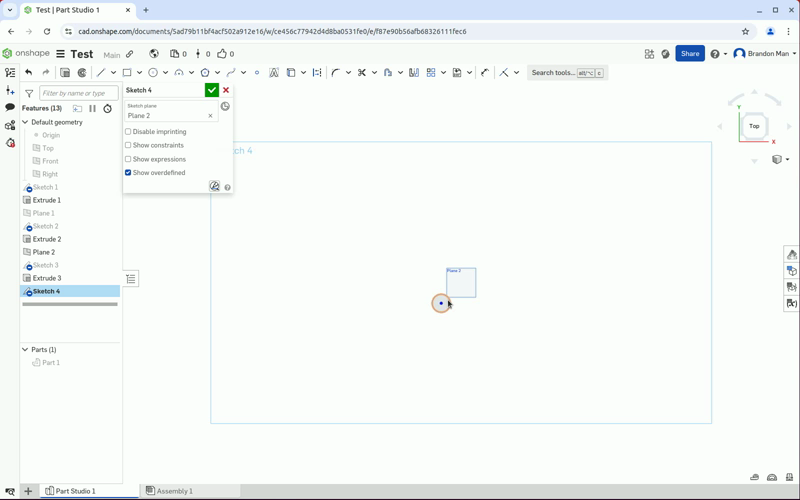
scroll(6)
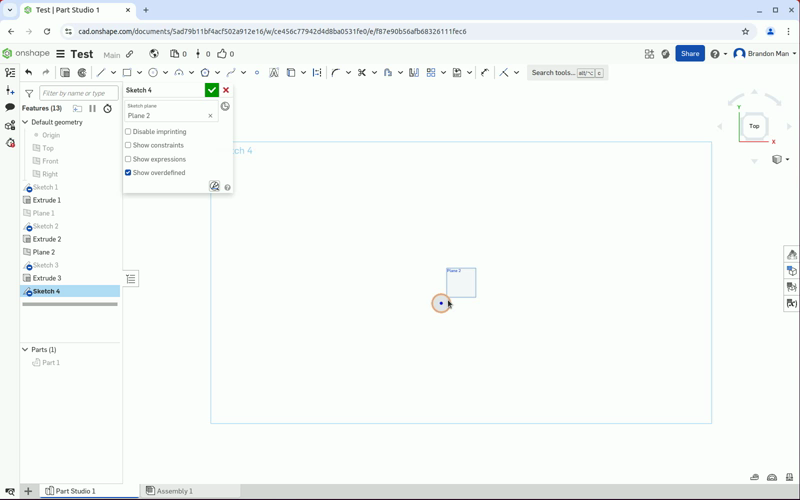
scroll(6)
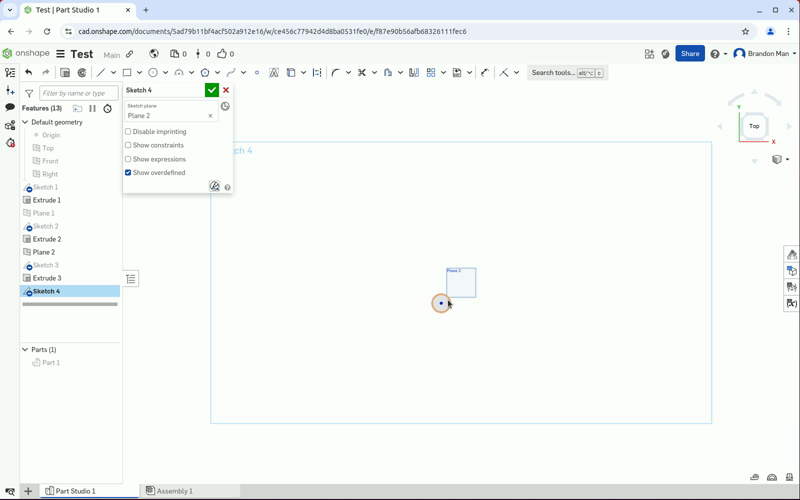
scroll(6)
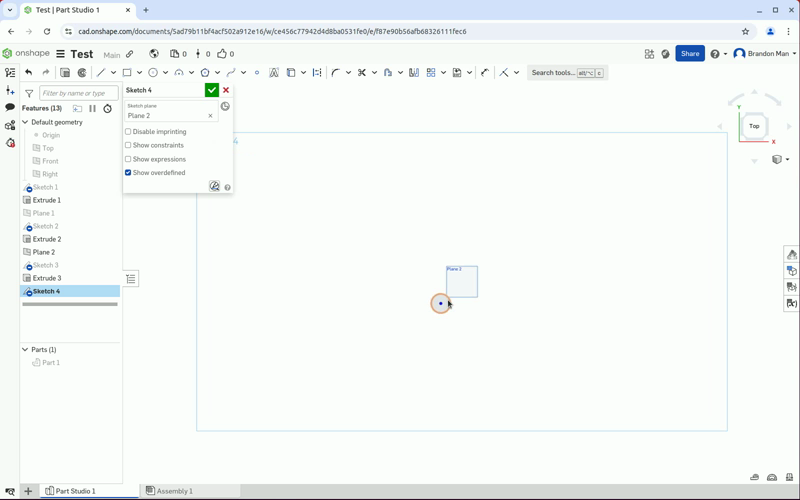
scroll(6)
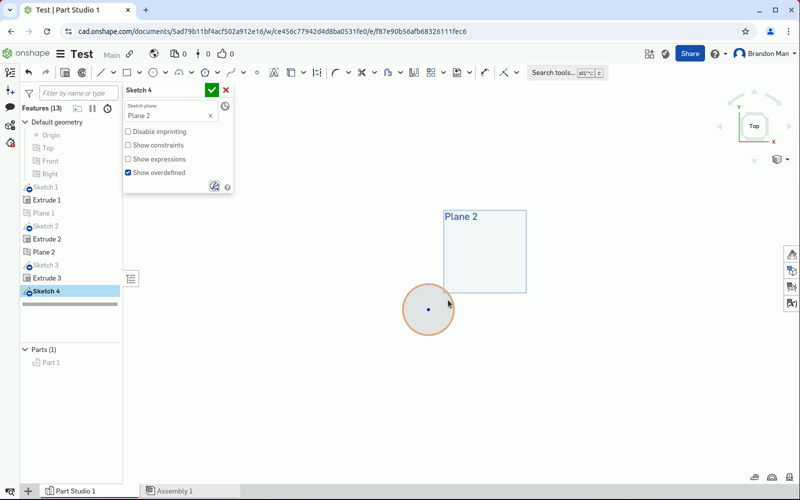
scroll(6)
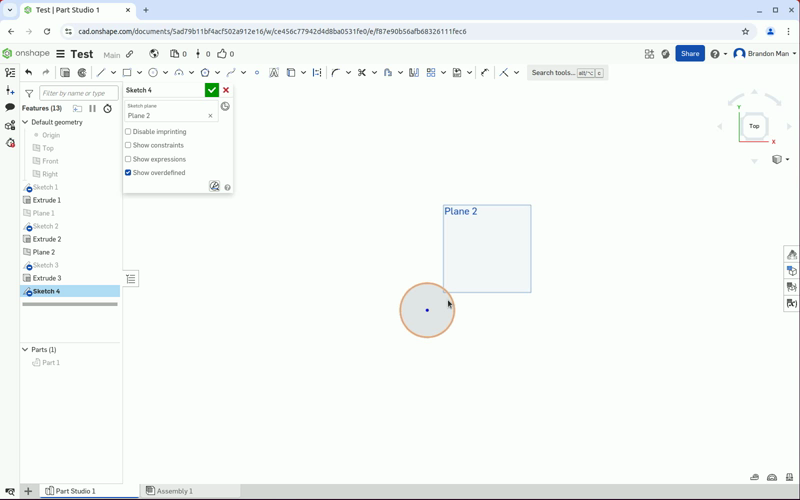
scroll(6)
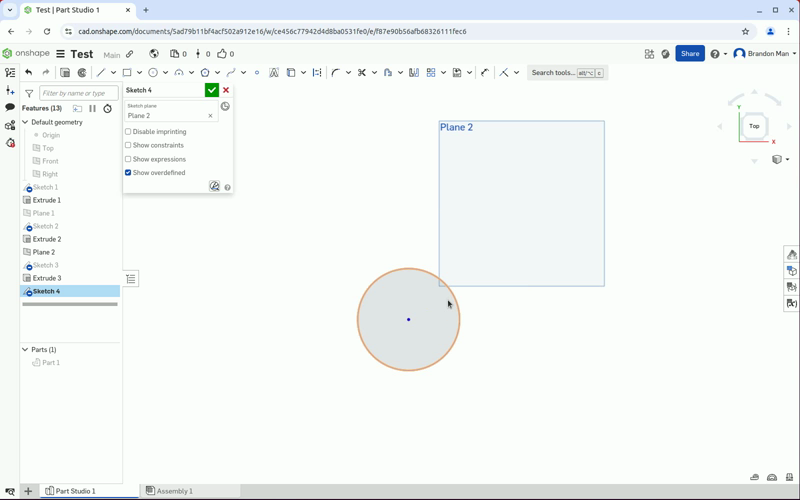
scroll(6)
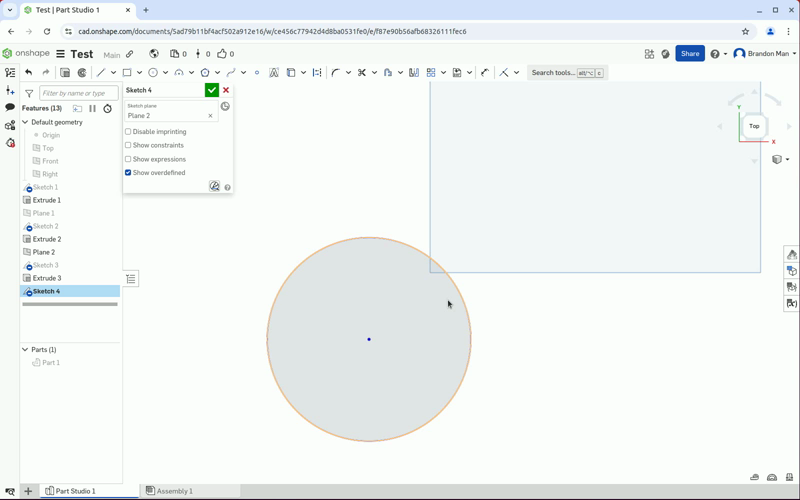
click(448, 299)
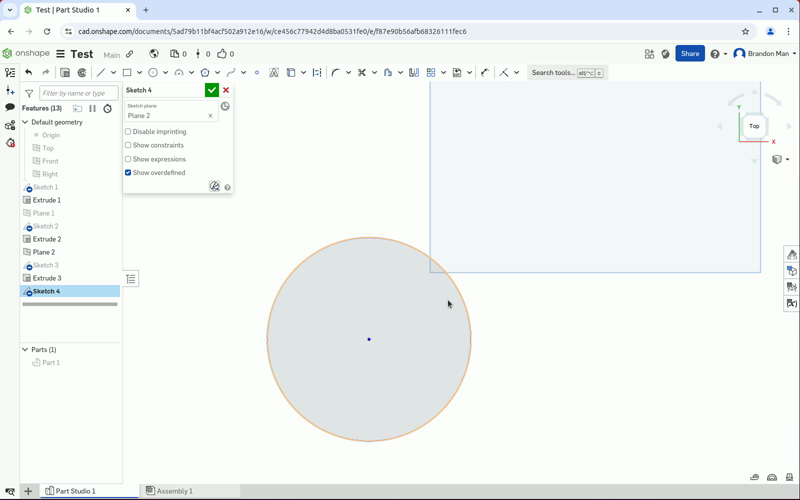
scroll(-6)
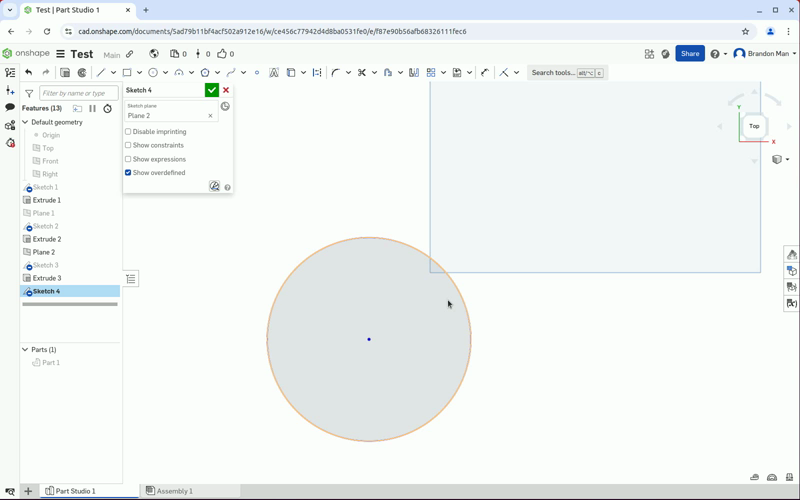
scroll(-6)
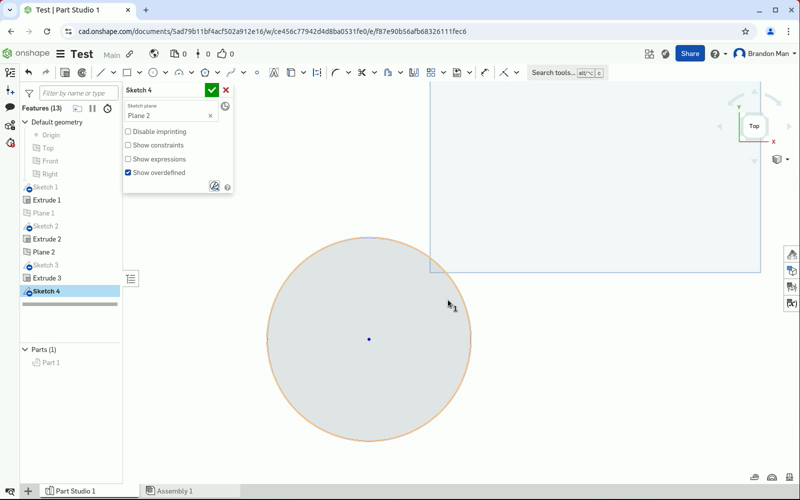
scroll(-6)
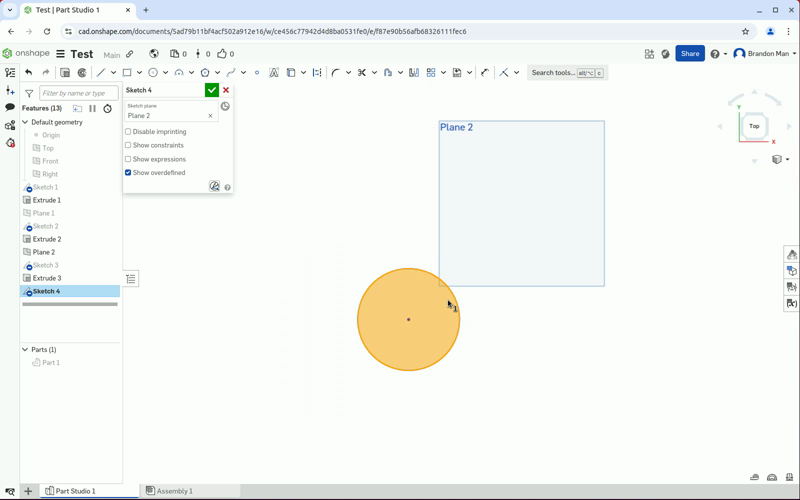
scroll(-6)
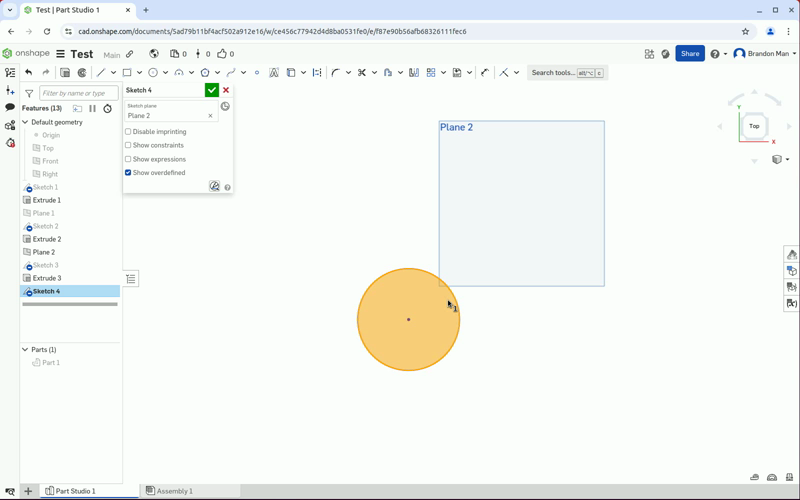
scroll(-6)
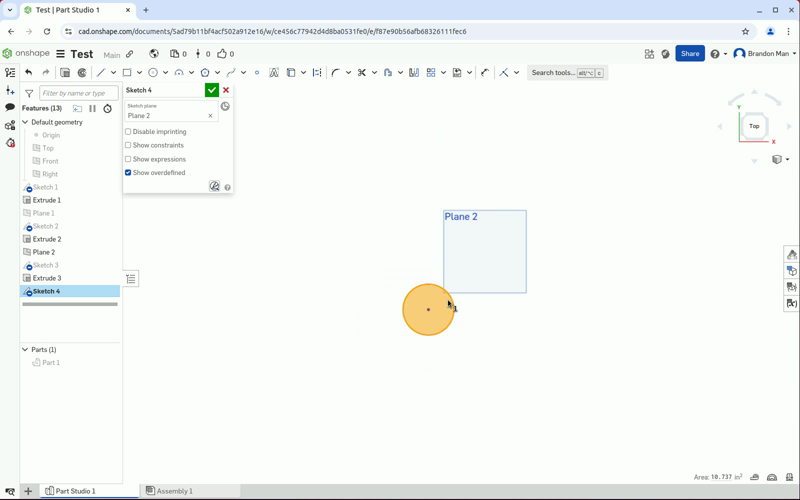
scroll(-6)
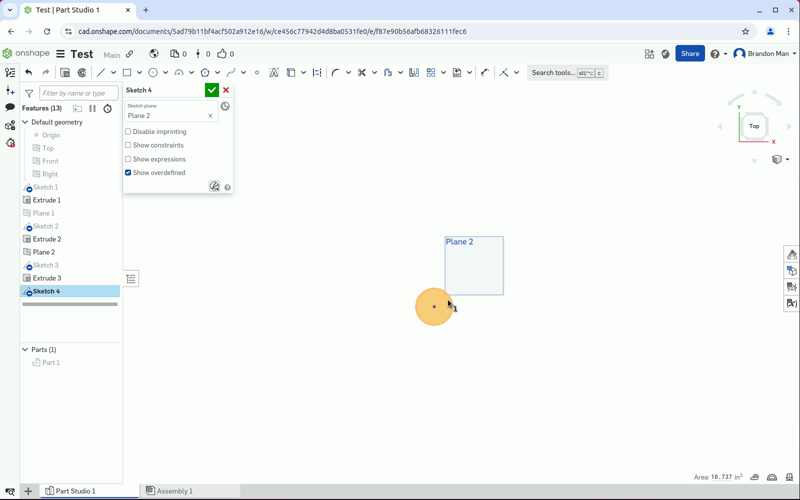
scroll(-6)
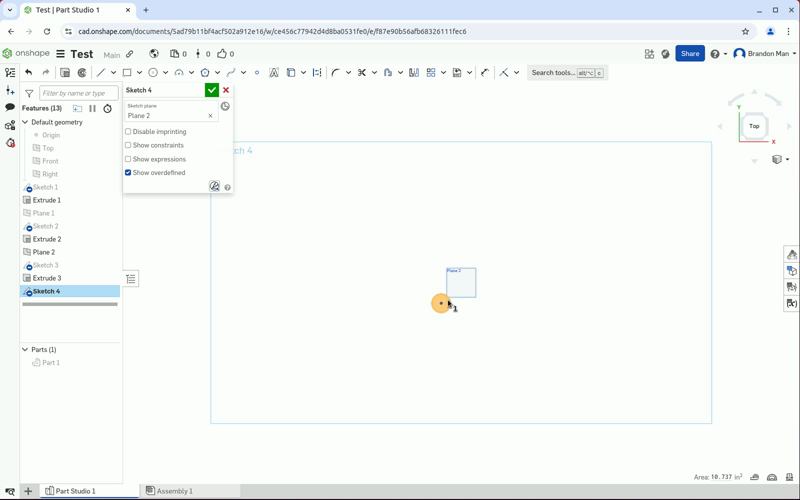
mouse_move(73, 352)
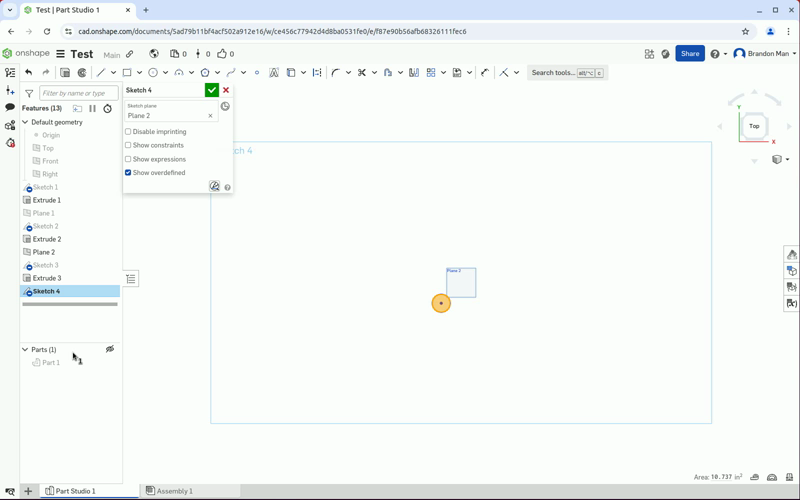
key(shift+y)
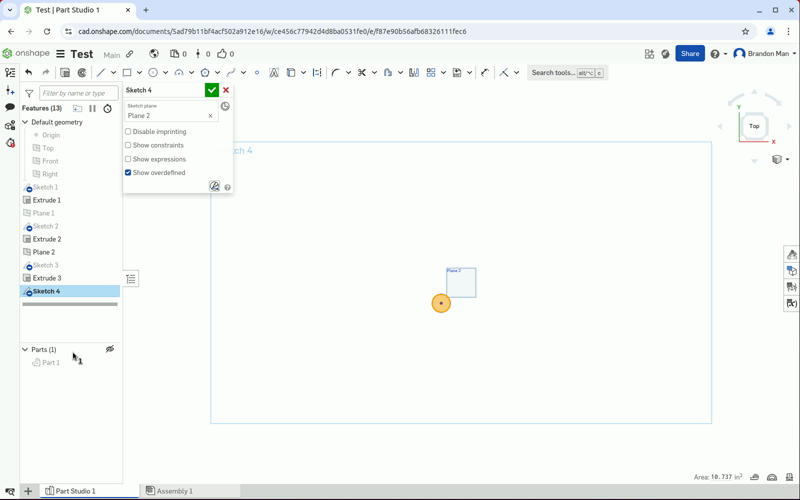
key(shift+e)
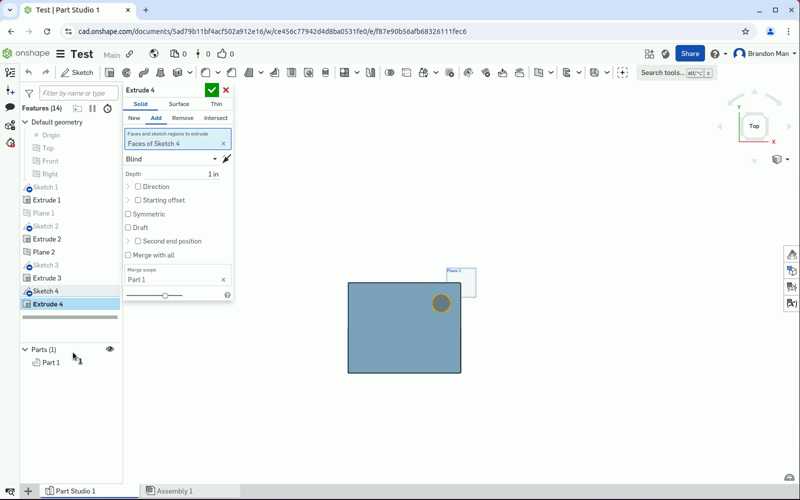
mouse_move(143, 106)
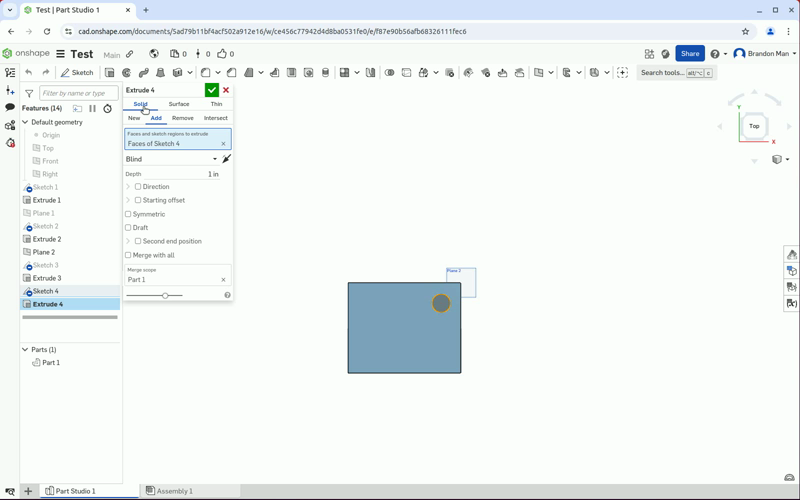
click(143, 106)
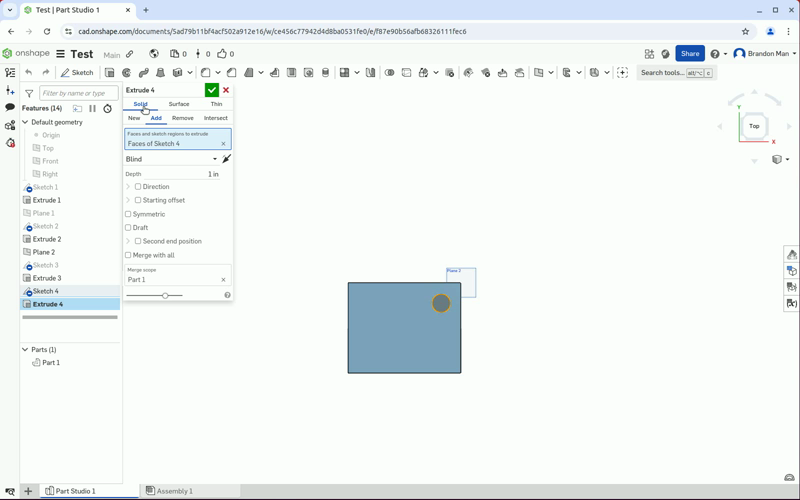
mouse_move(186, 120)
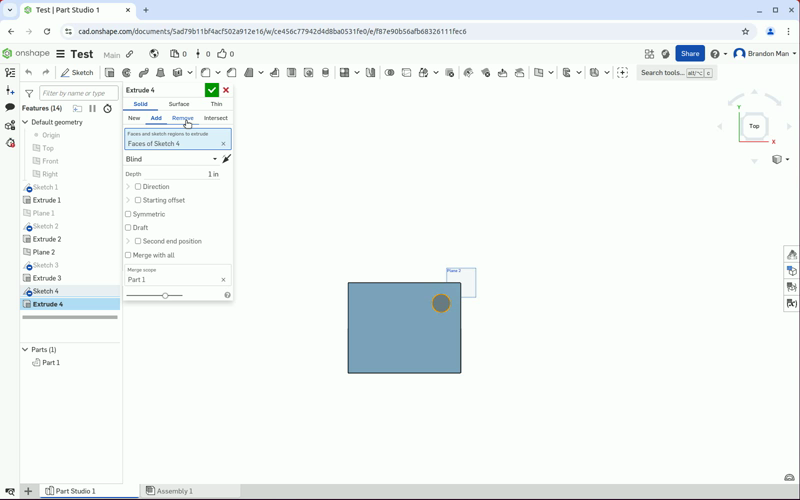
click(186, 120)
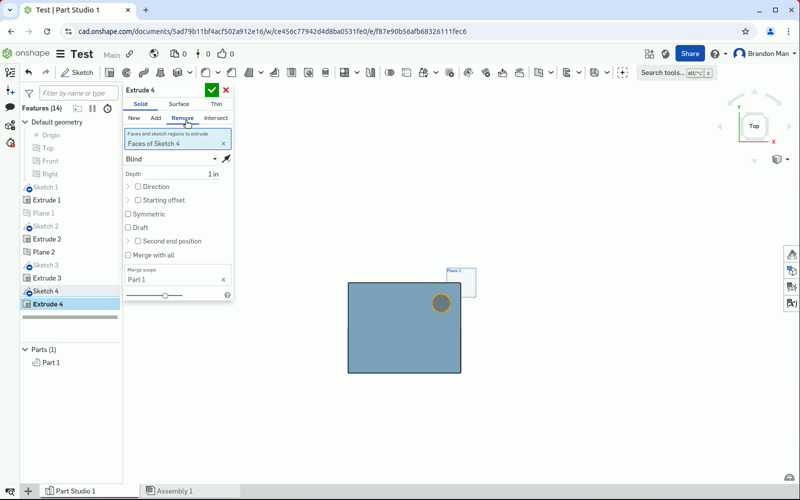
key(tab, 4)
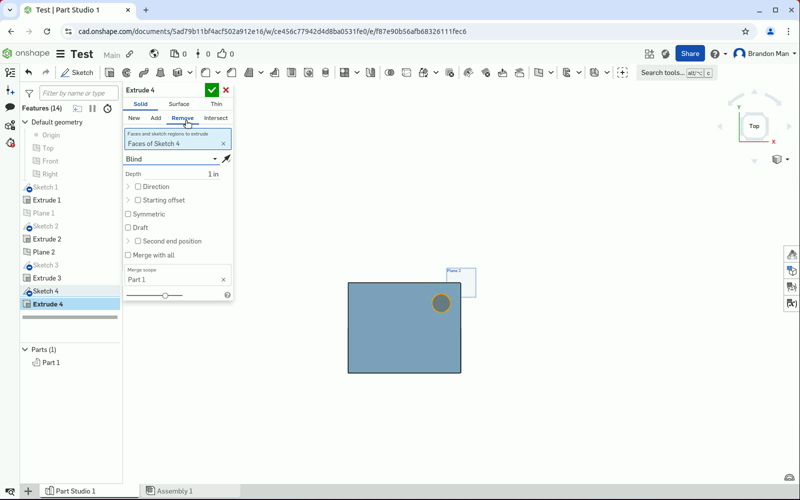
text(28.885)
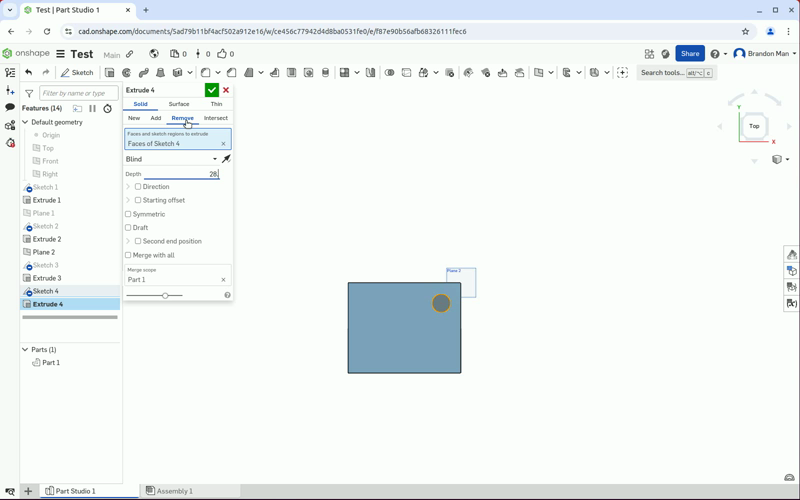
key(tab, 6)
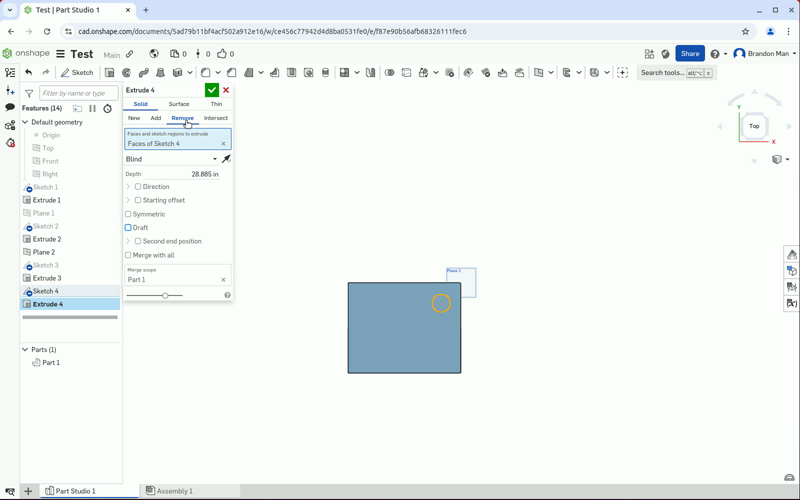
key(space)
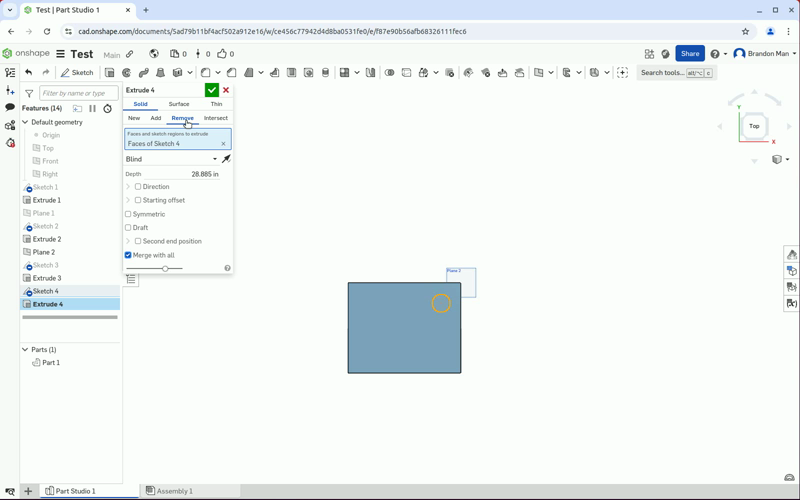
key(enter)
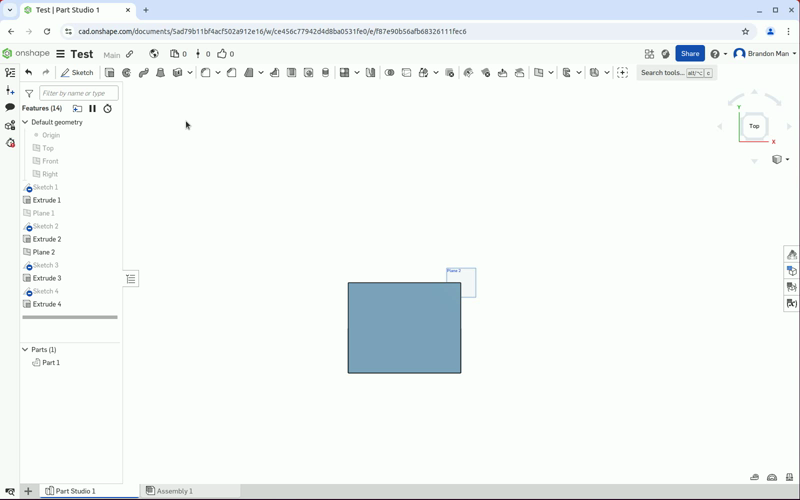
key(shift+h)
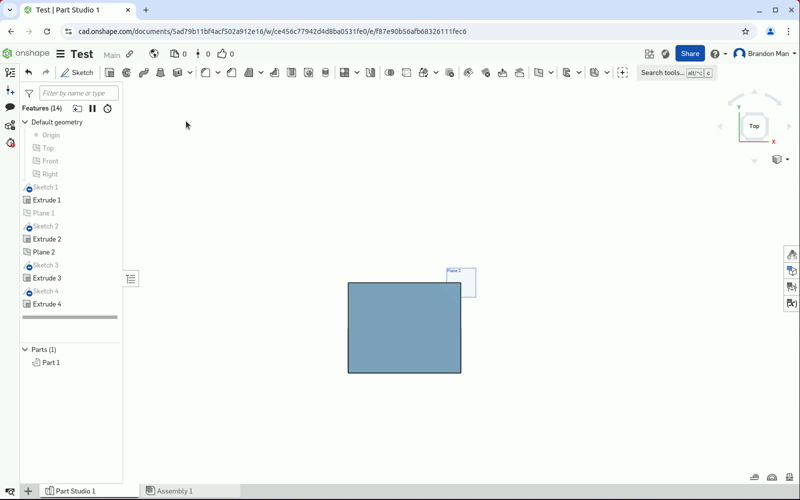
key(shift+h)
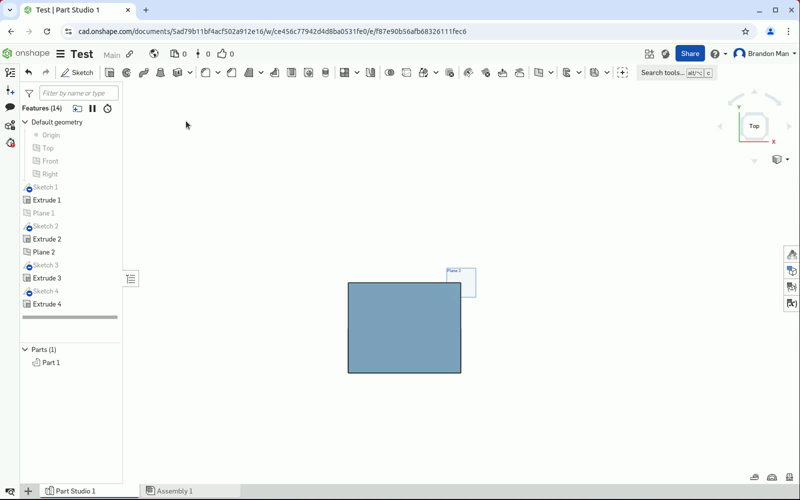
mouse_move(73, 189)
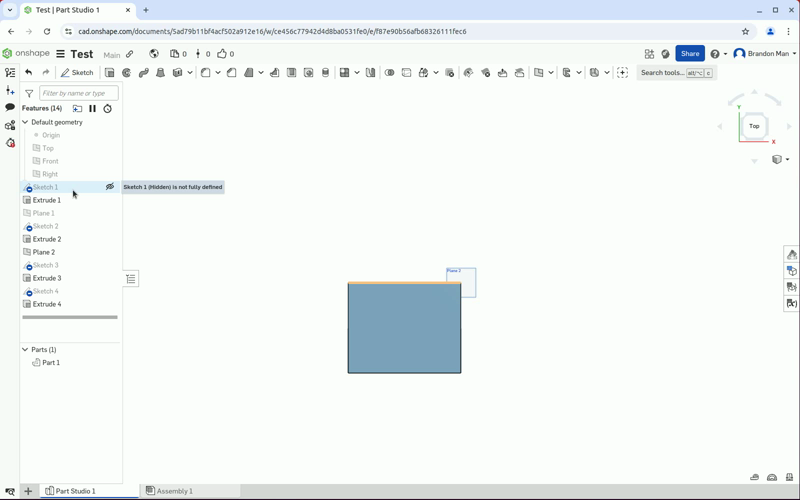
click(73, 189)
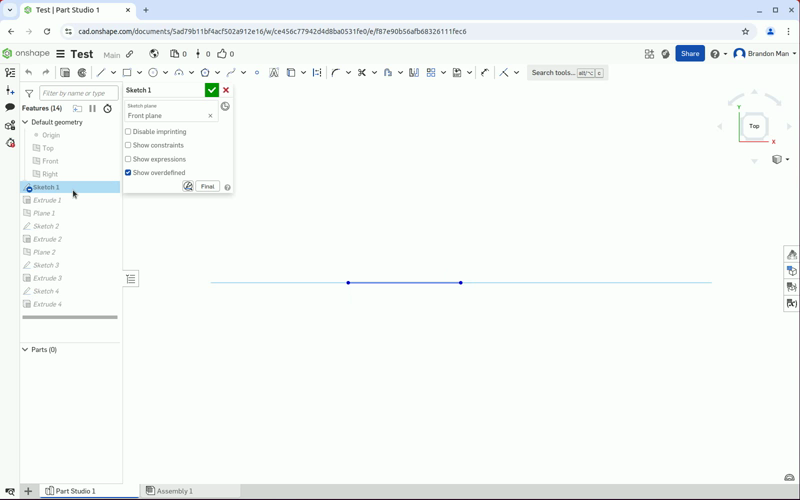
mouse_move(229, 92)
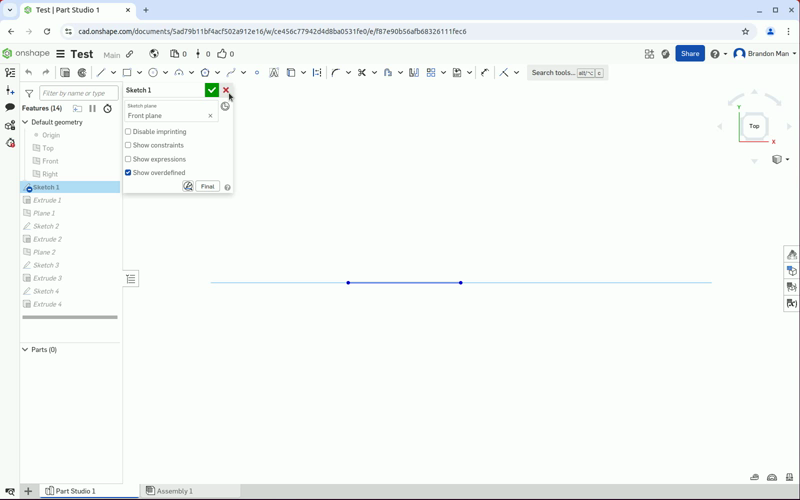
click(229, 92)
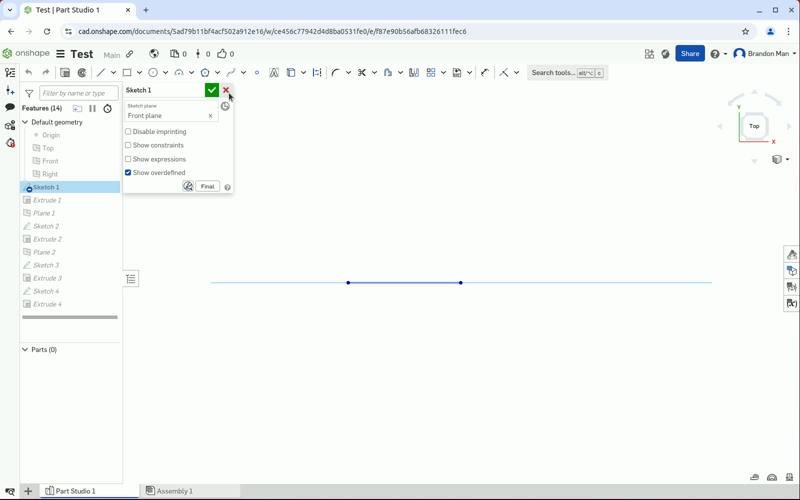
key(shift+s)
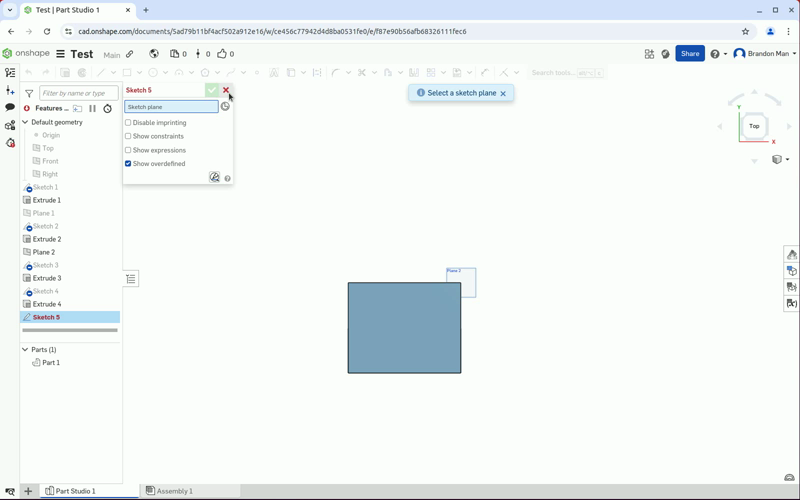
mouse_move(73, 254)
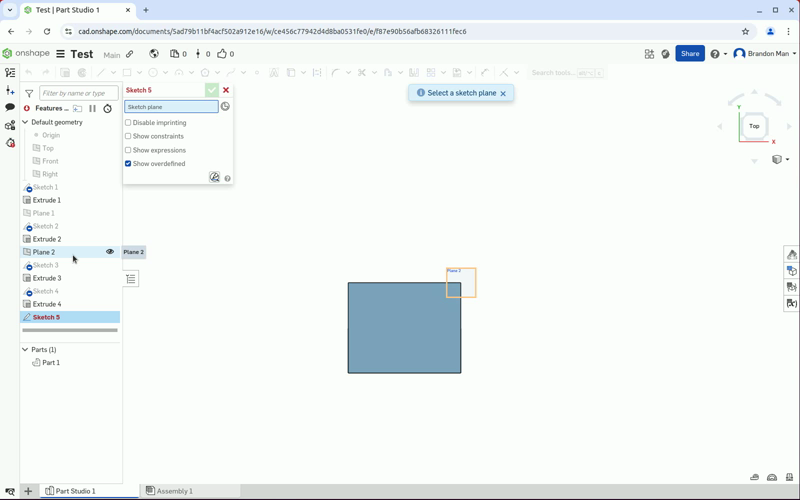
click(73, 254)
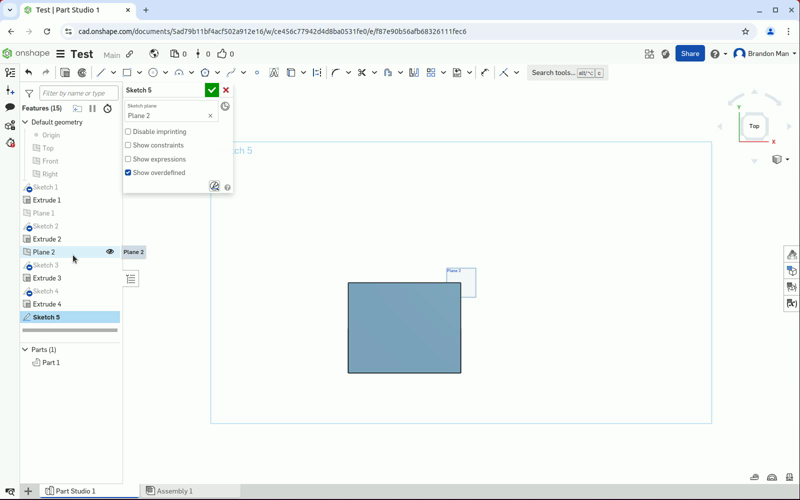
mouse_move(73, 352)
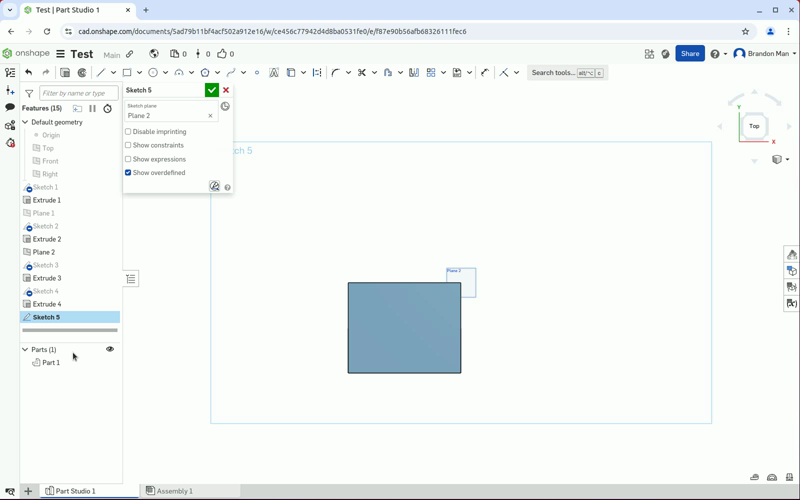
key(y)
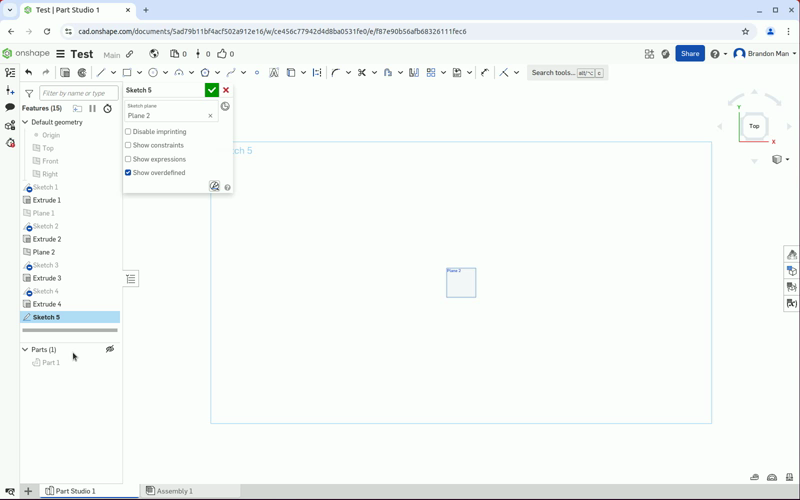
key(c)
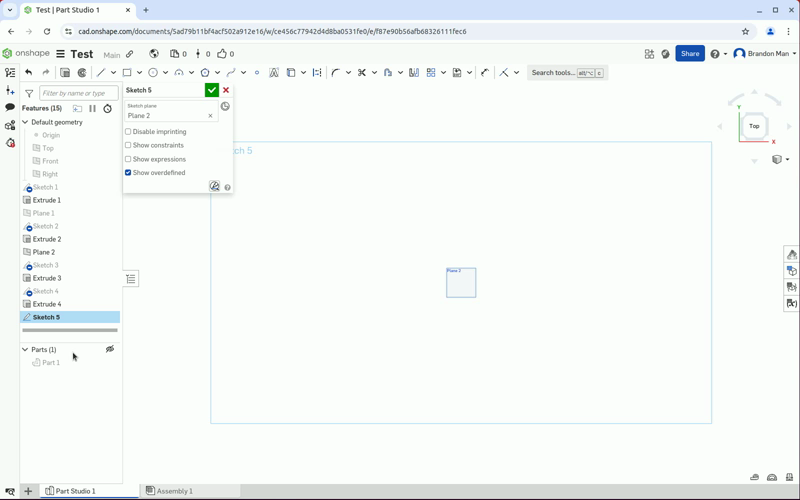
key_down(shift)
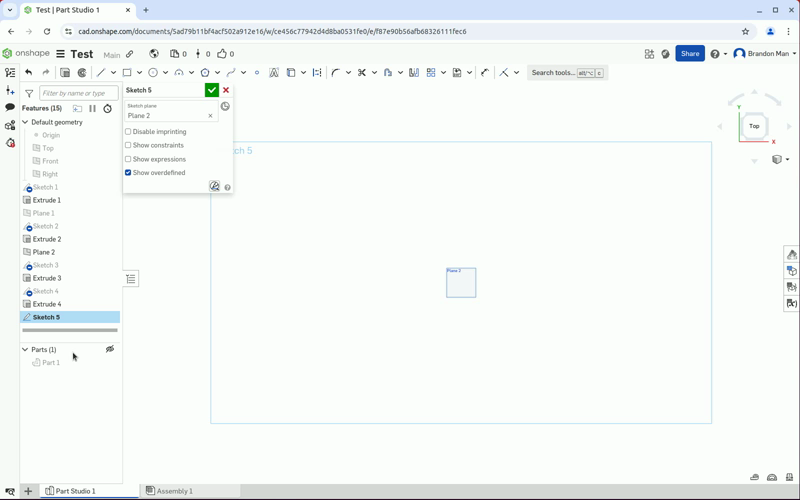
mouse_move(368, 303)
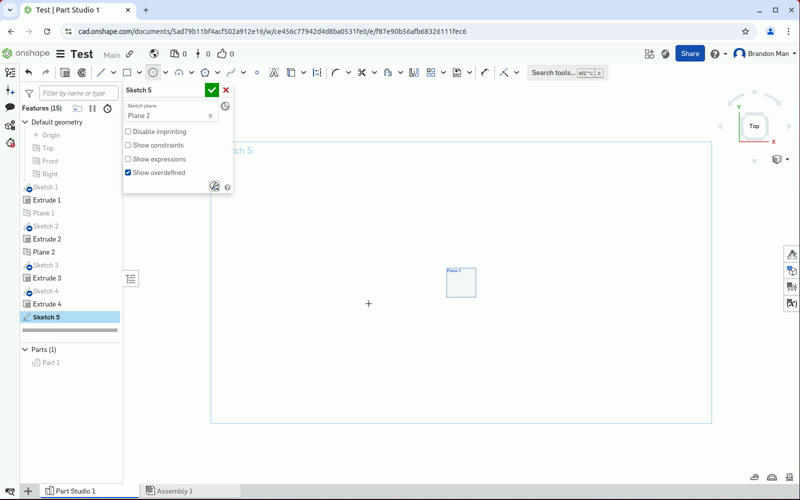
click(368, 303)
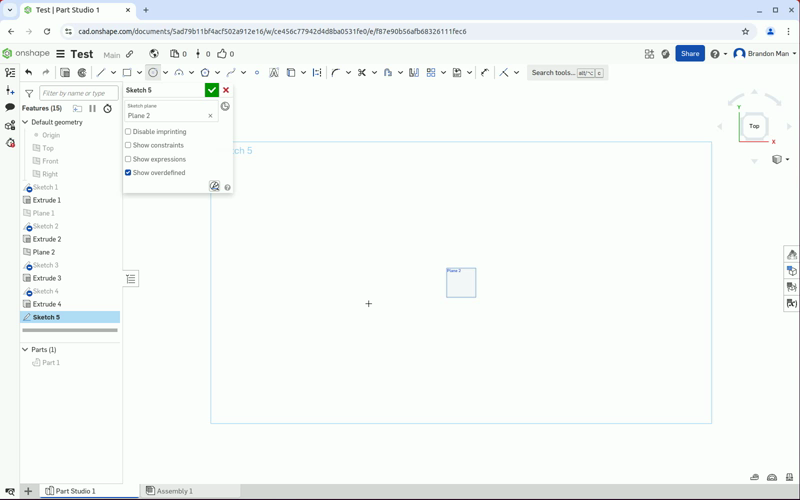
key_up(shift)
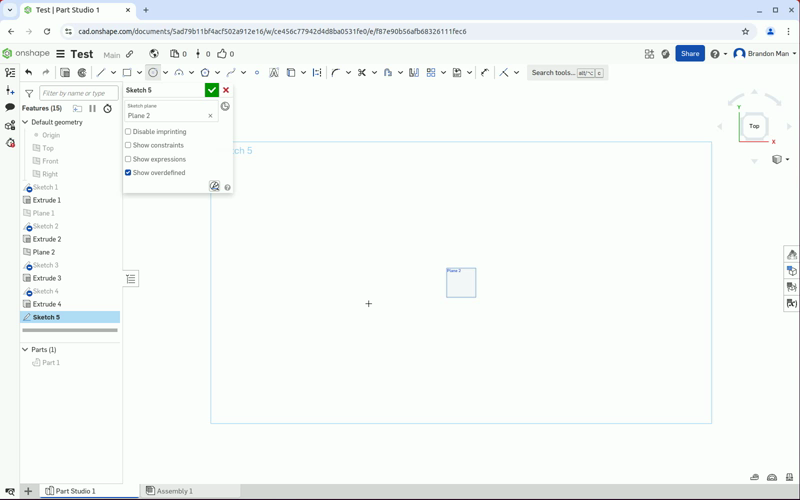
mouse_move(377, 303)
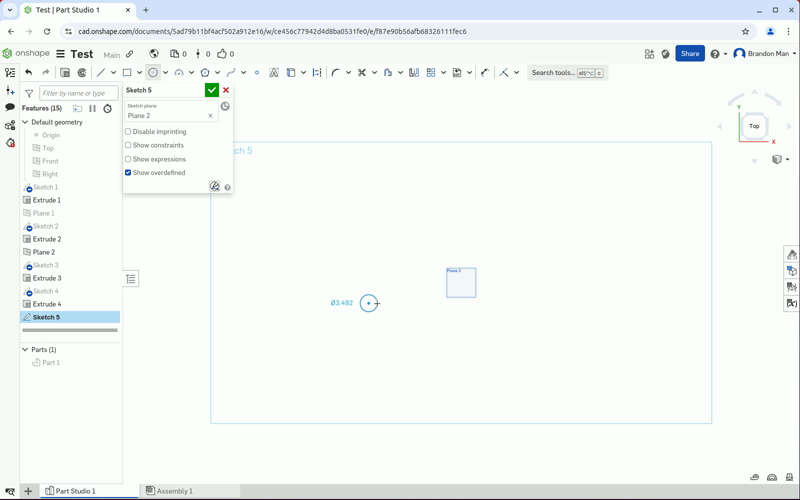
click(377, 303)
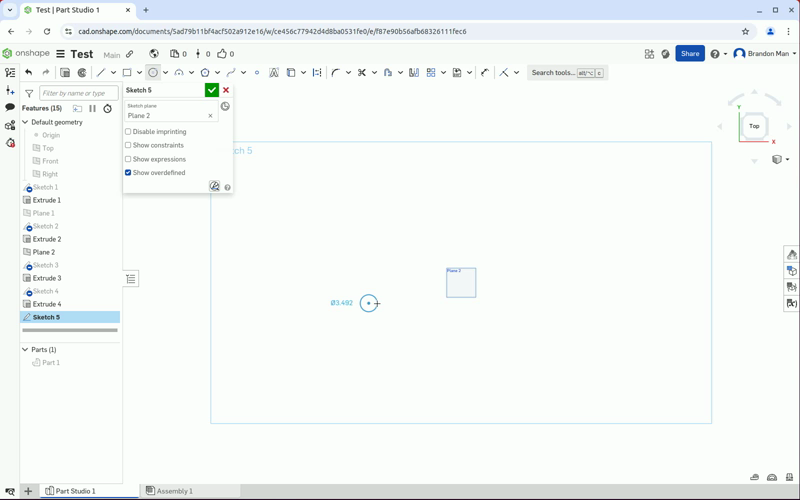
key(esc)
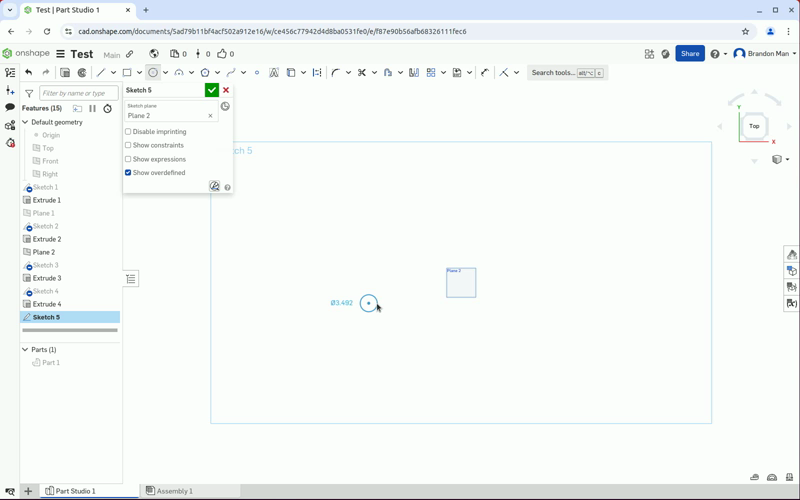
mouse_move(369, 297)
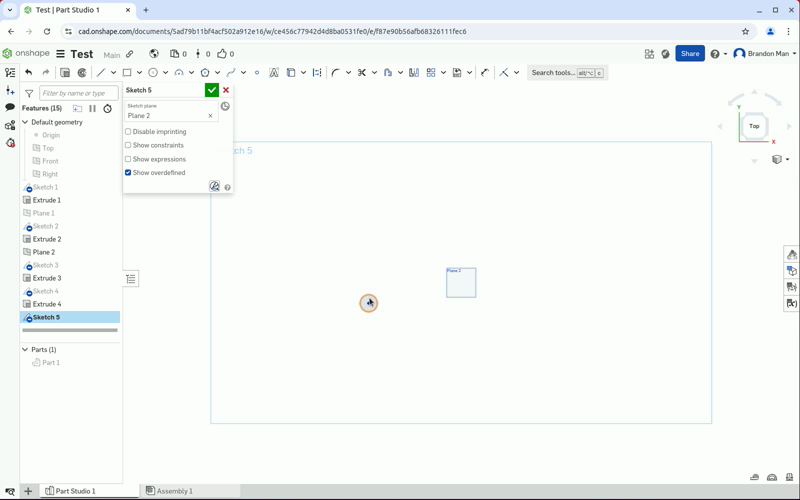
scroll(6)
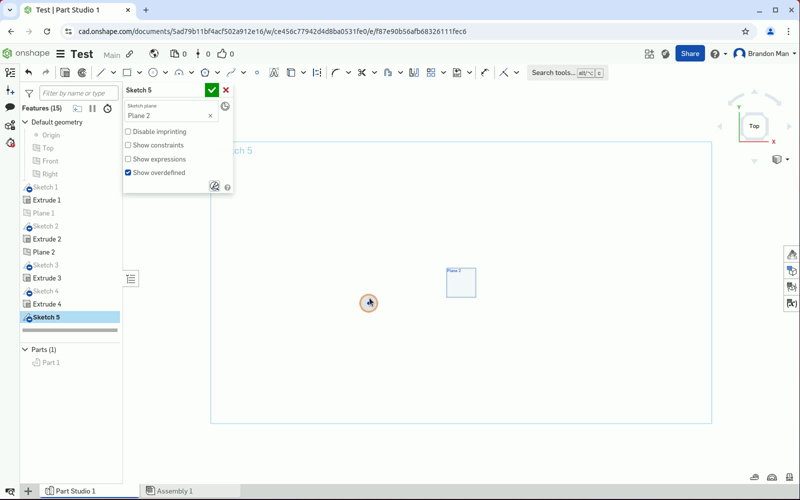
scroll(6)
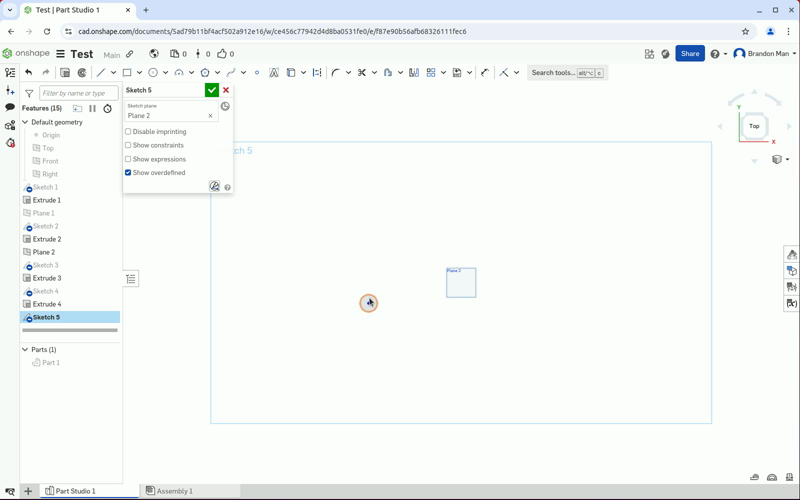
scroll(6)
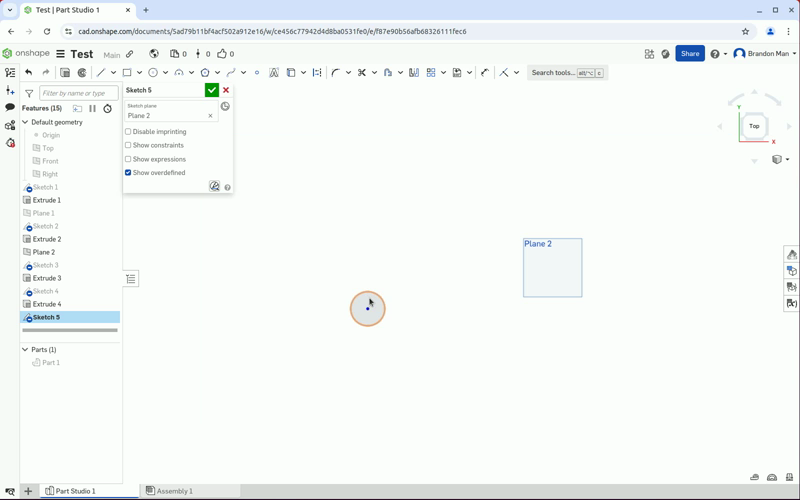
scroll(6)
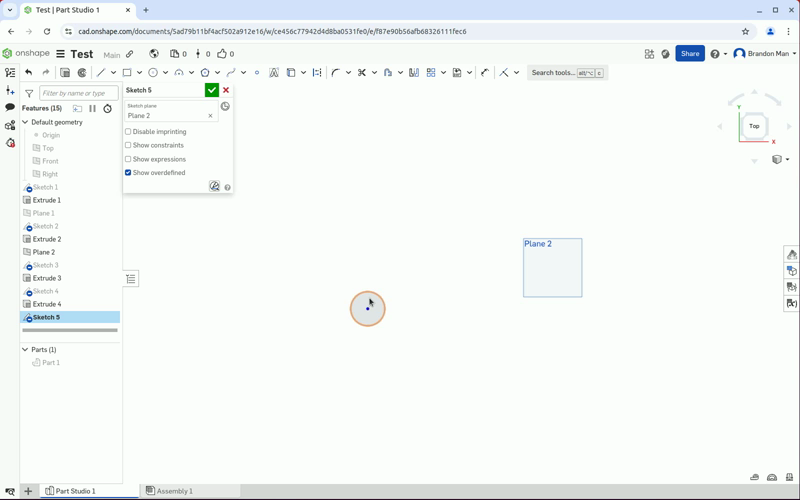
scroll(6)
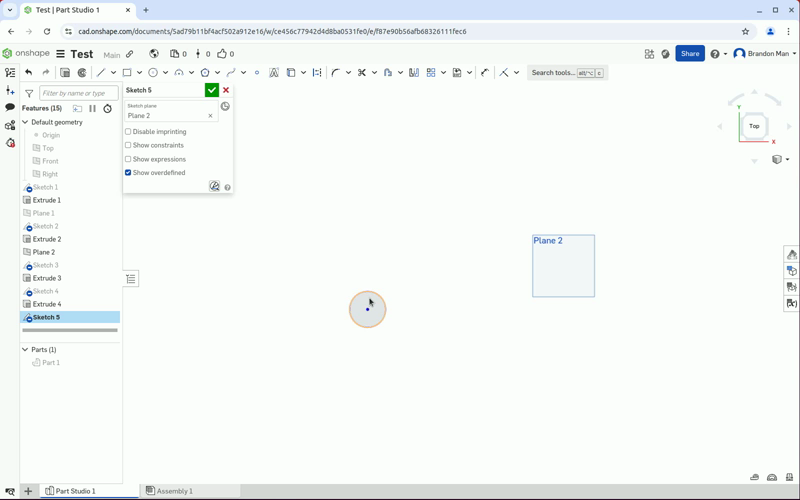
scroll(6)
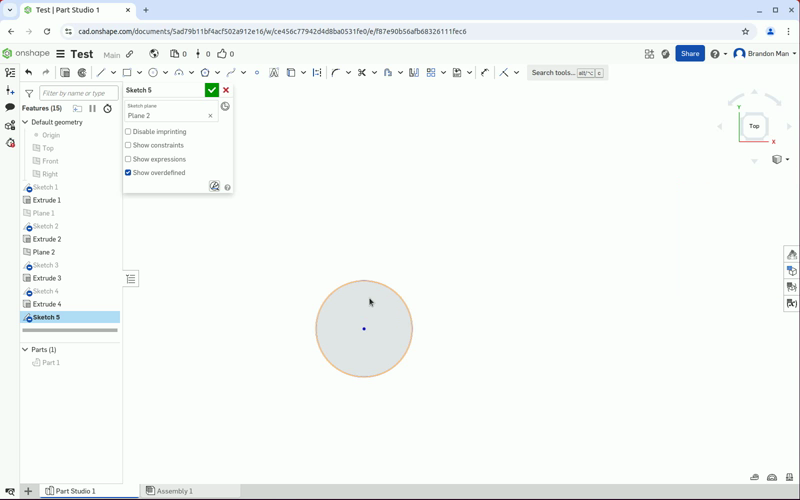
scroll(6)
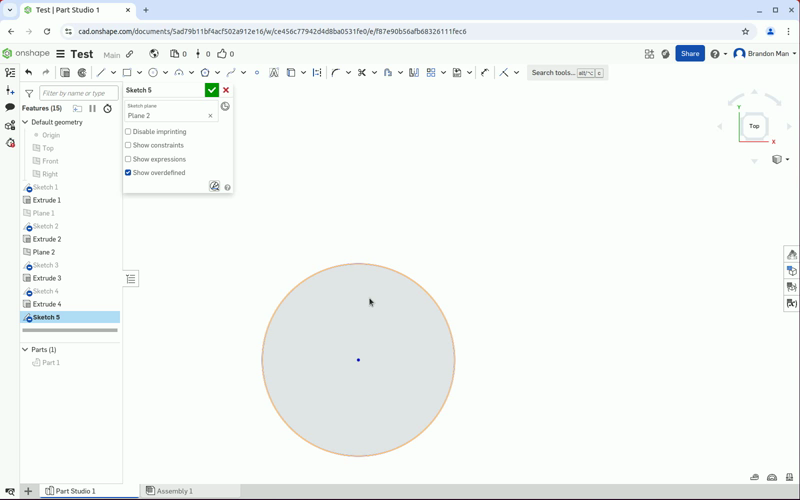
click(369, 297)
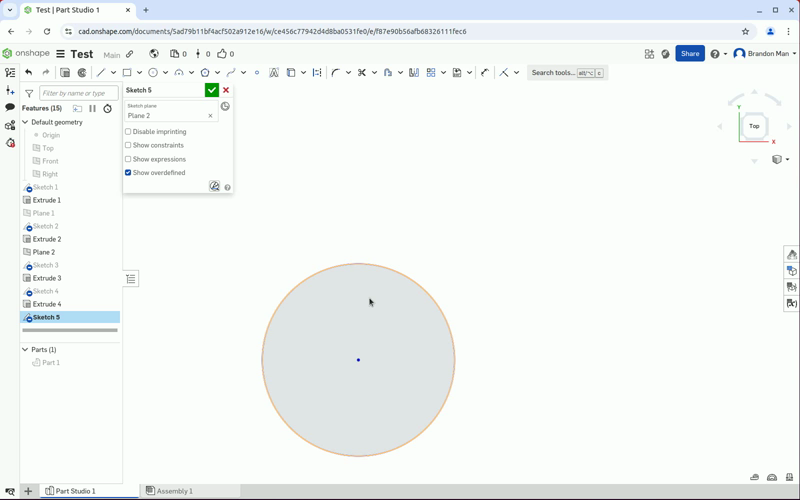
scroll(-6)
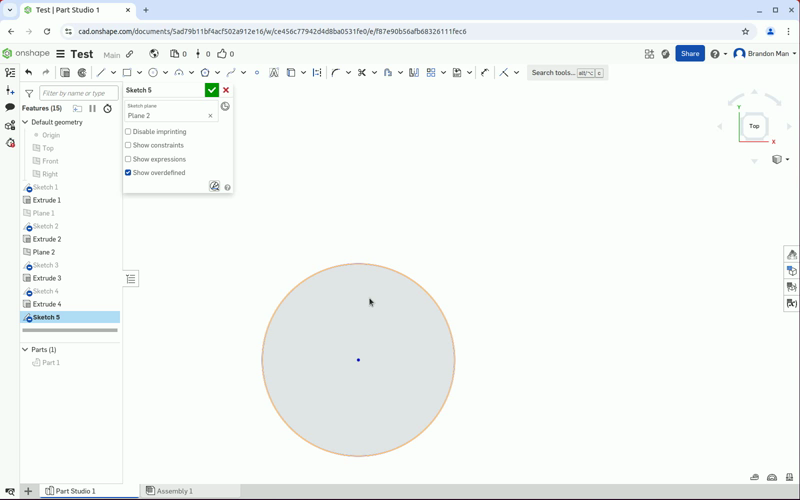
scroll(-6)
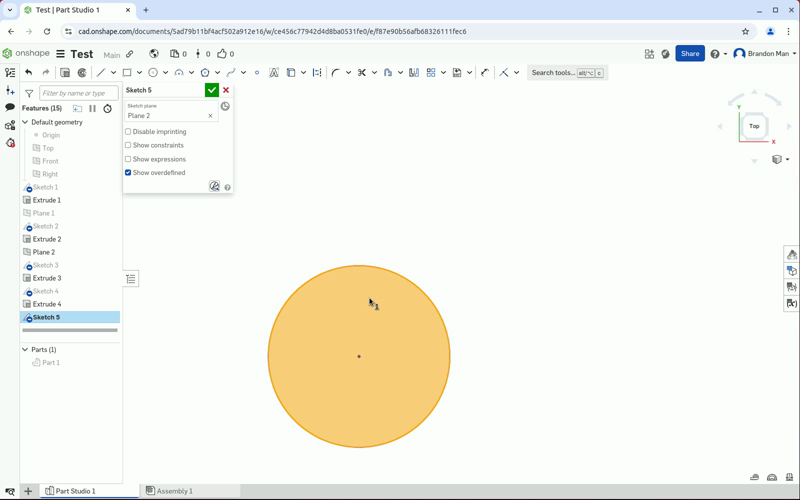
scroll(-6)
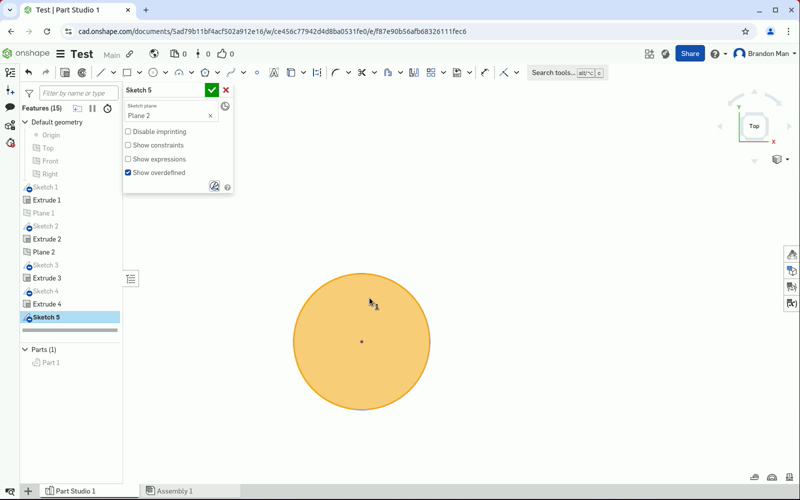
scroll(-6)
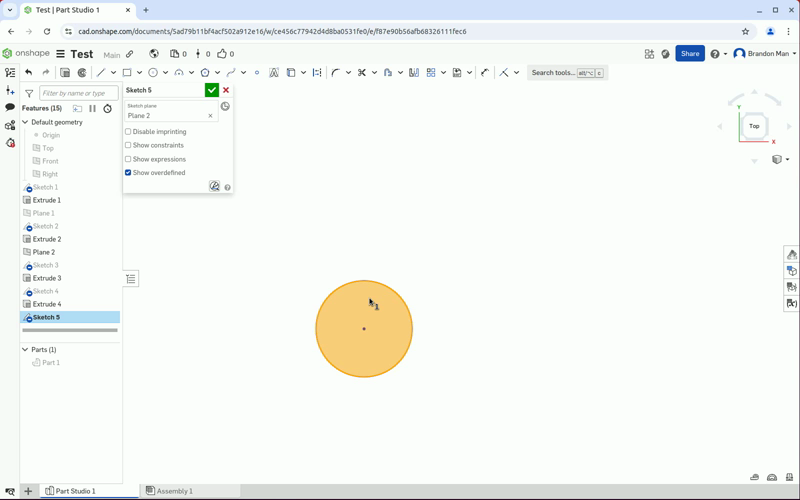
scroll(-6)
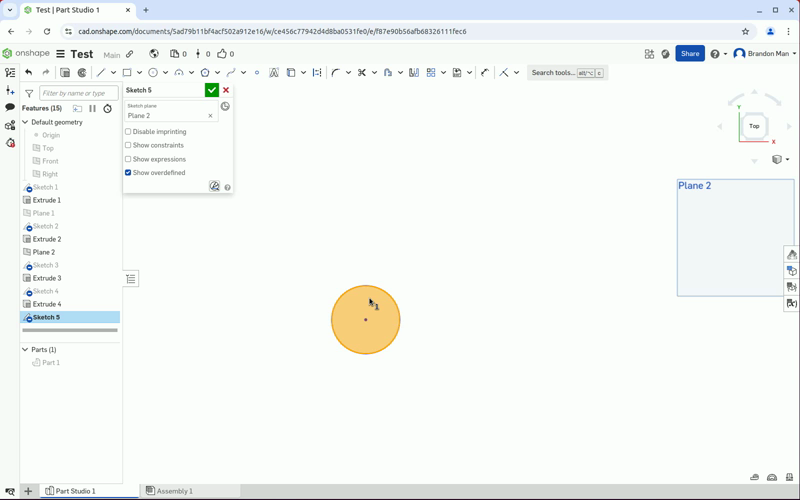
scroll(-6)
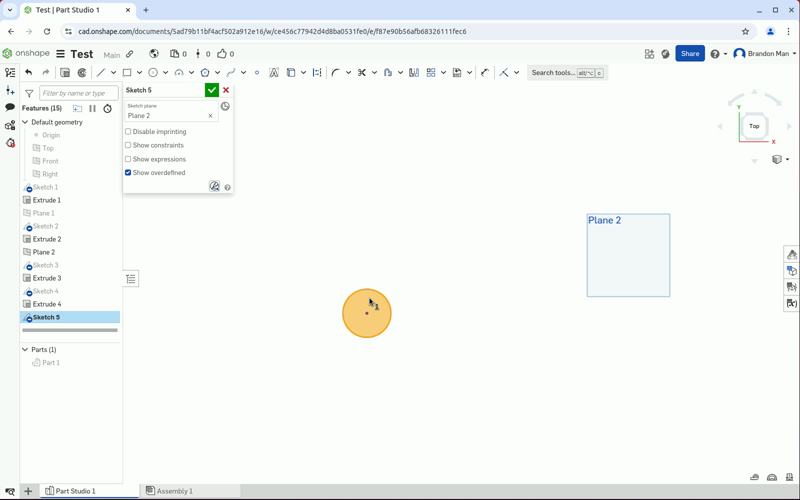
scroll(-6)
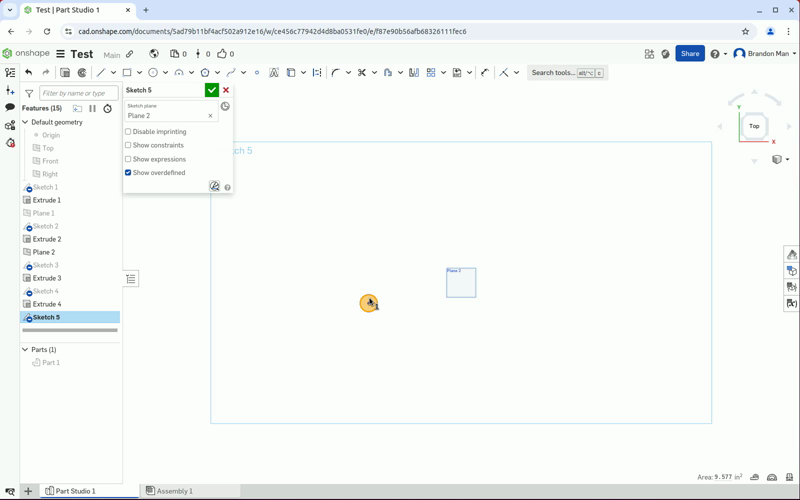
mouse_move(73, 352)
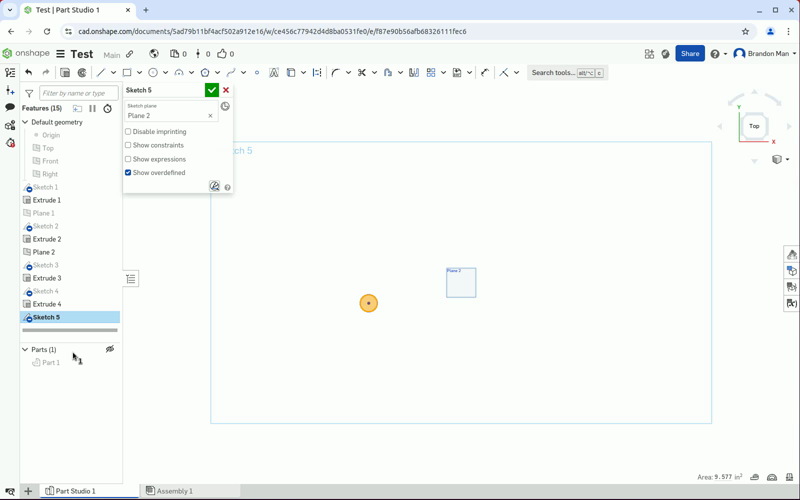
key(shift+y)
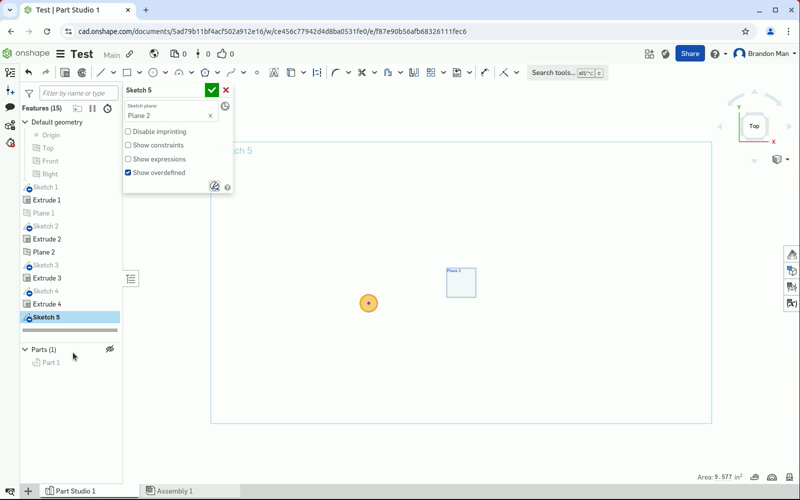
key(shift+e)
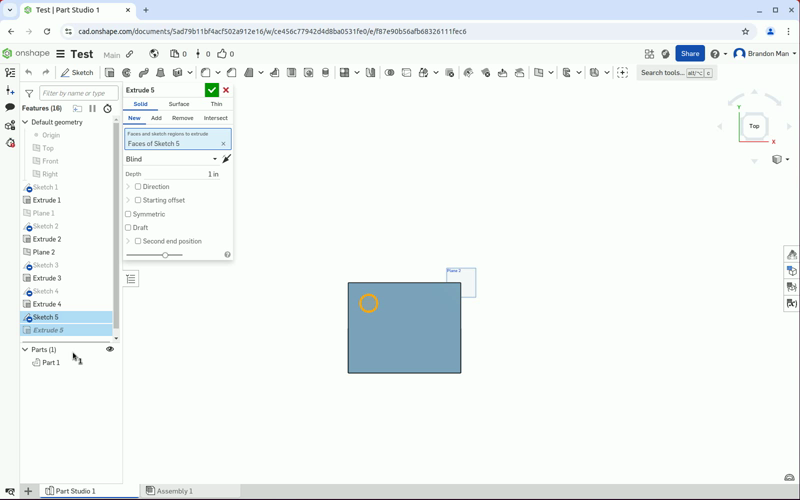
mouse_move(143, 106)
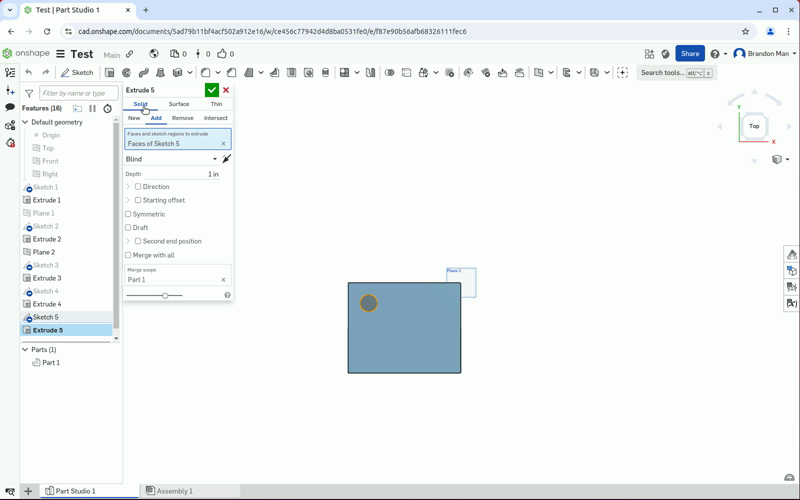
click(143, 106)
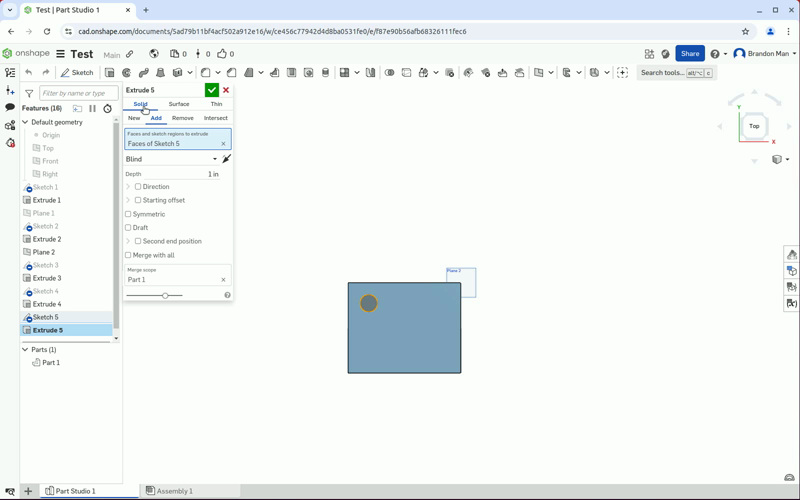
mouse_move(186, 120)
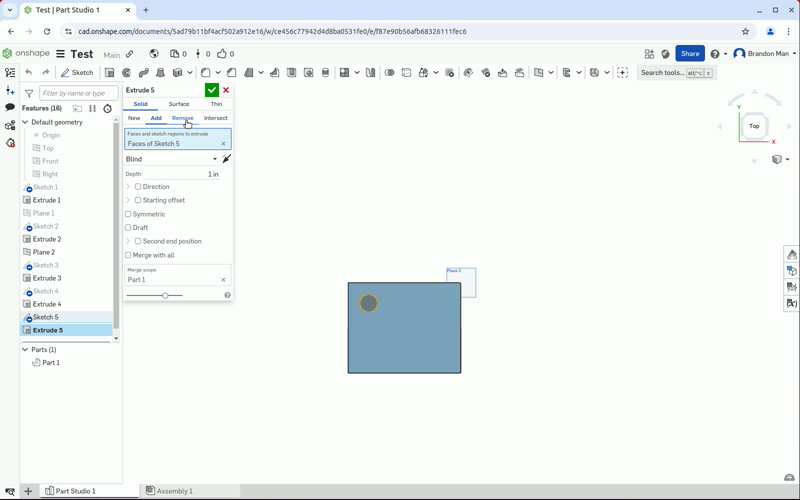
click(186, 120)
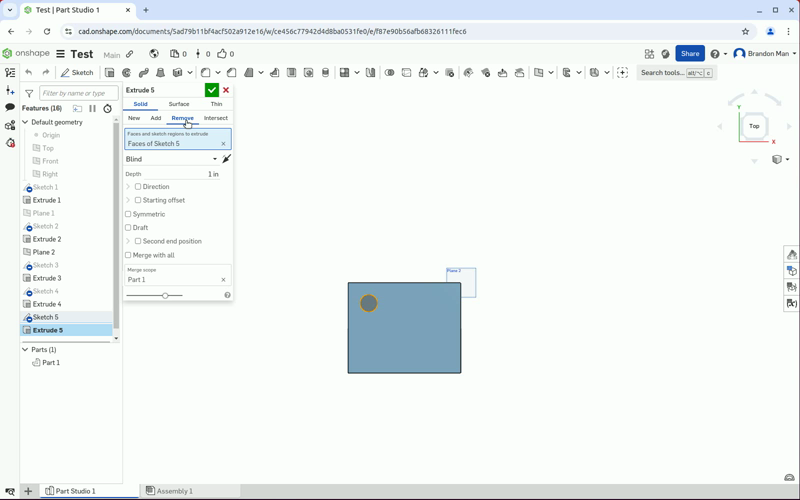
key(tab, 4)
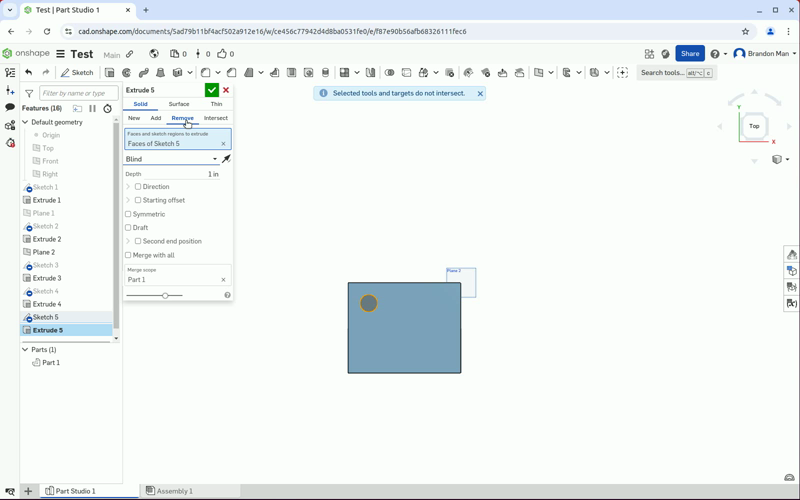
text(28.885)
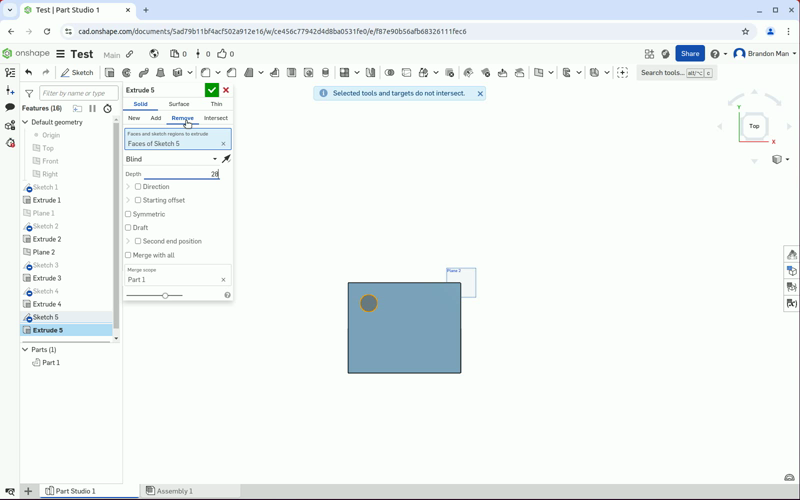
key(tab, 6)
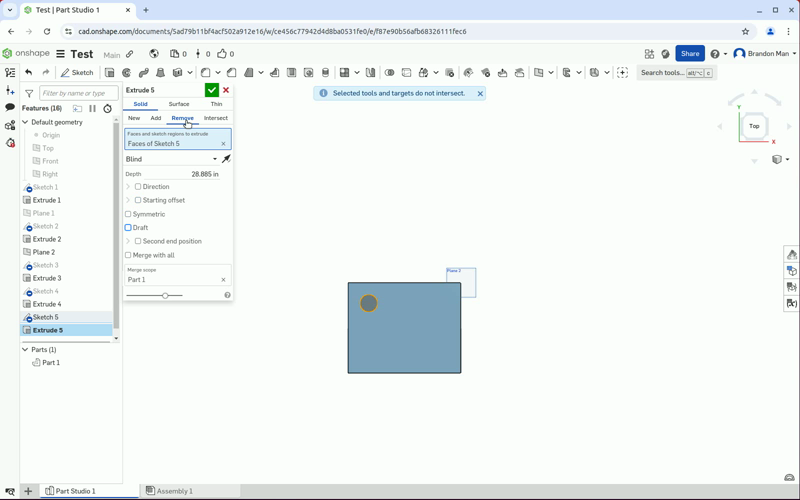
key(space)
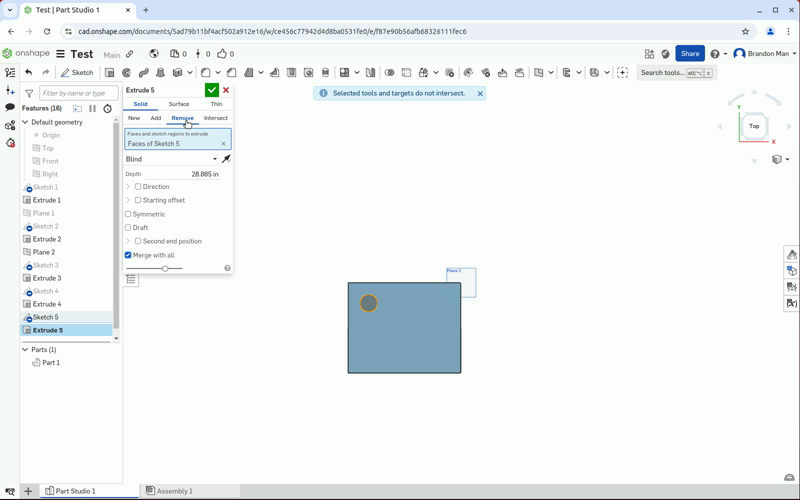
key(enter)
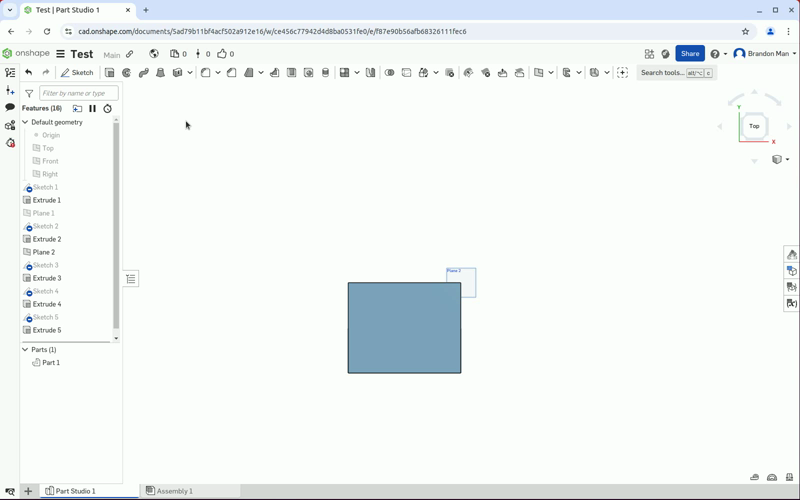
key(shift+h)
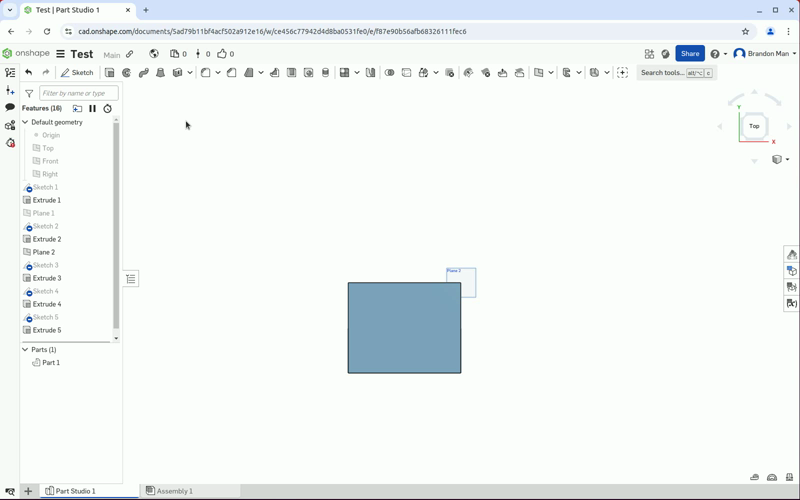
key(shift+h)
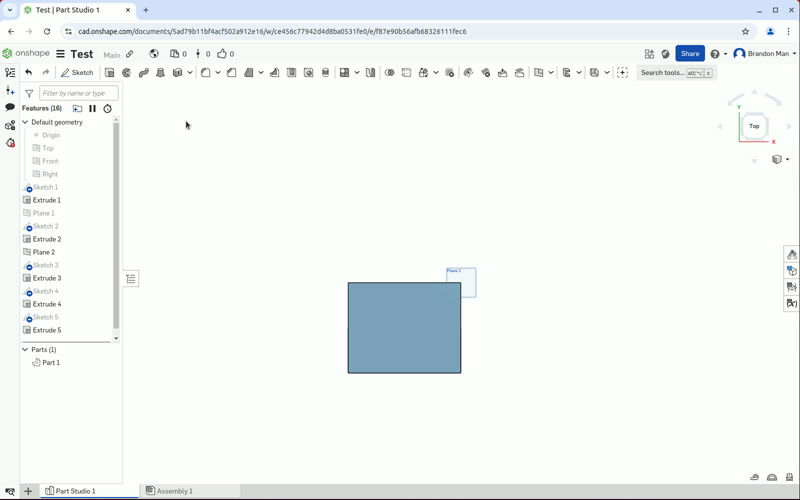
key(shift+7)
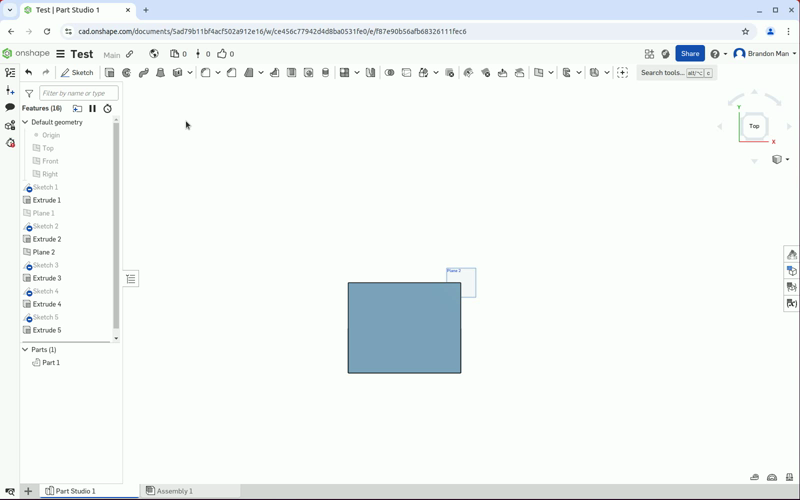
key(up, 3)
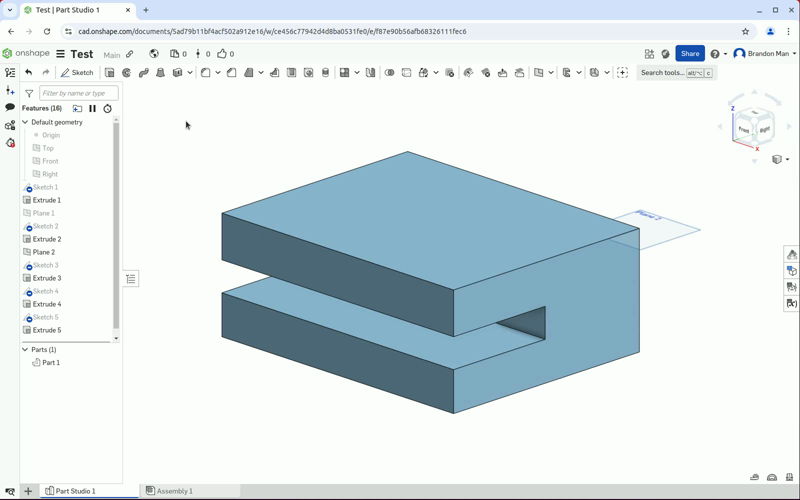
key(left, 3)
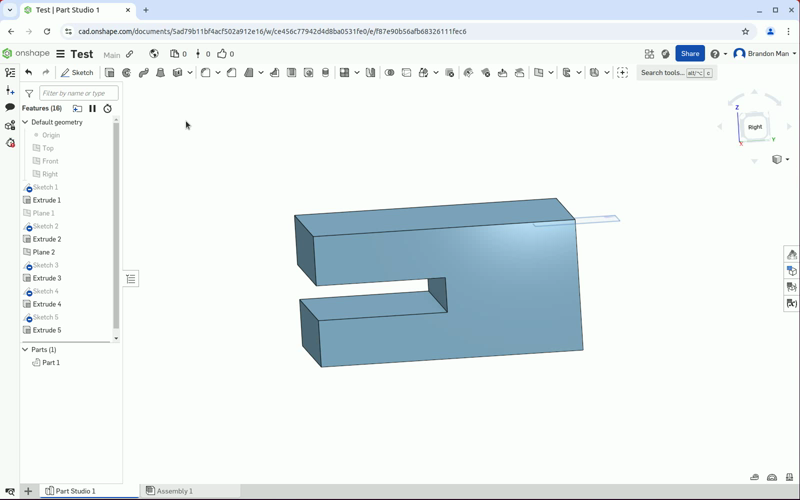
key(right, 3)
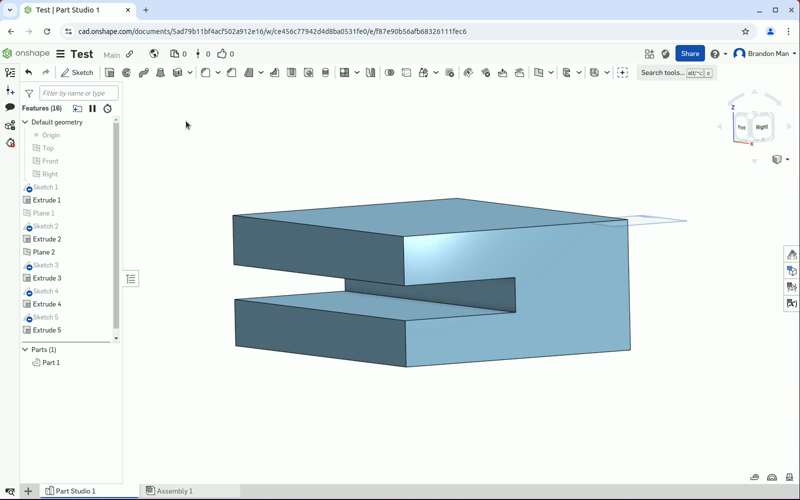
key(down, 3)
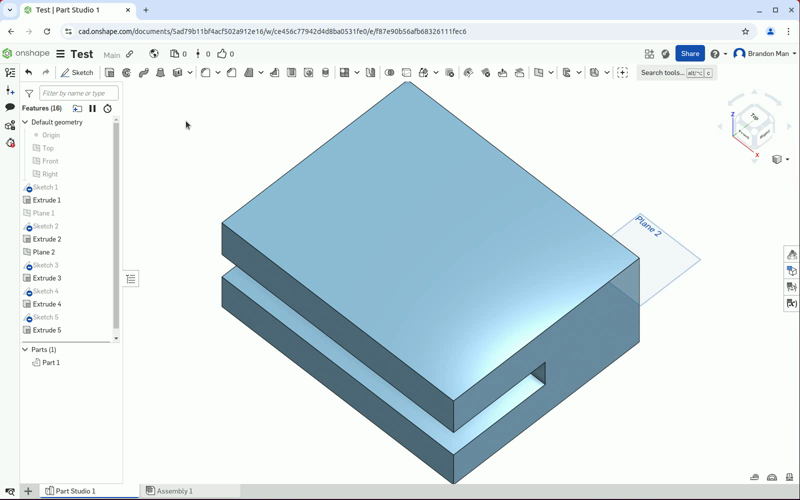
mouse_move(69, 189)
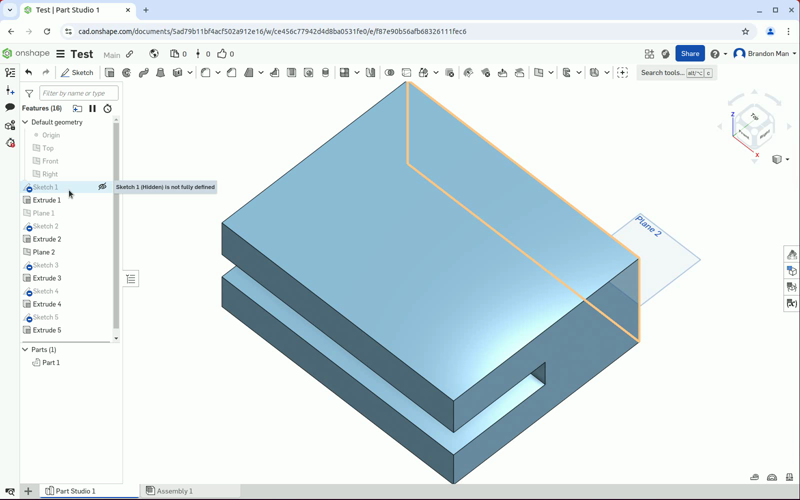
click(69, 189)